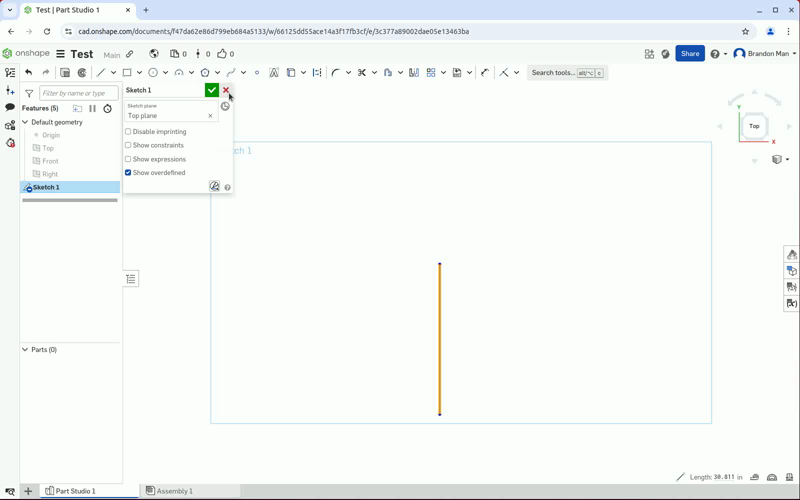
key(shift+h)
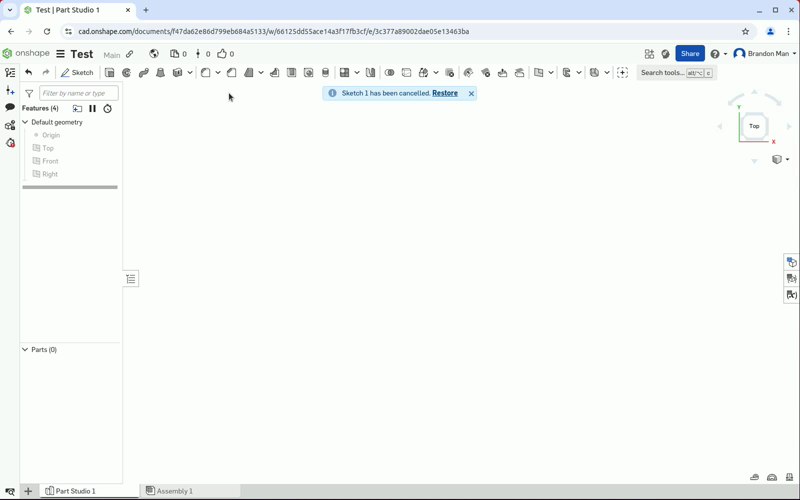
mouse_move(73, 352)
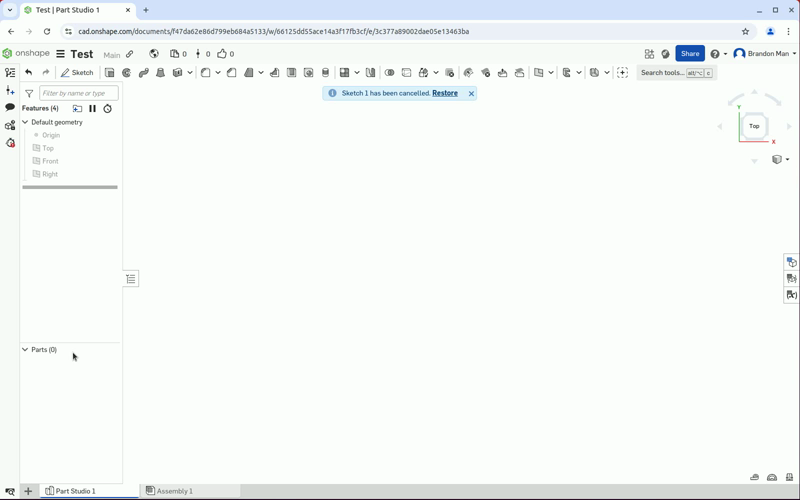
key(y)
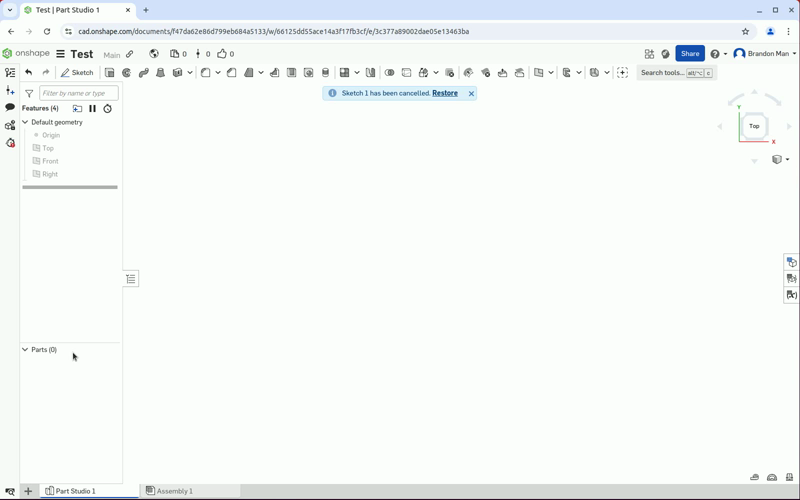
key(shift+p)
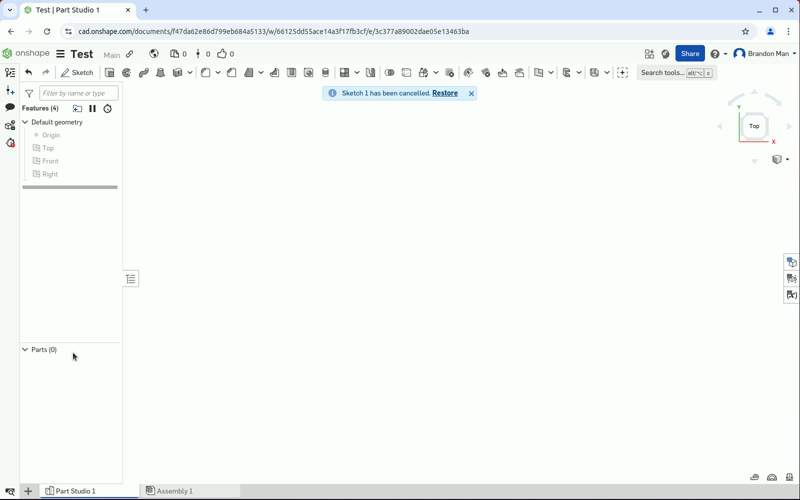
key(space)
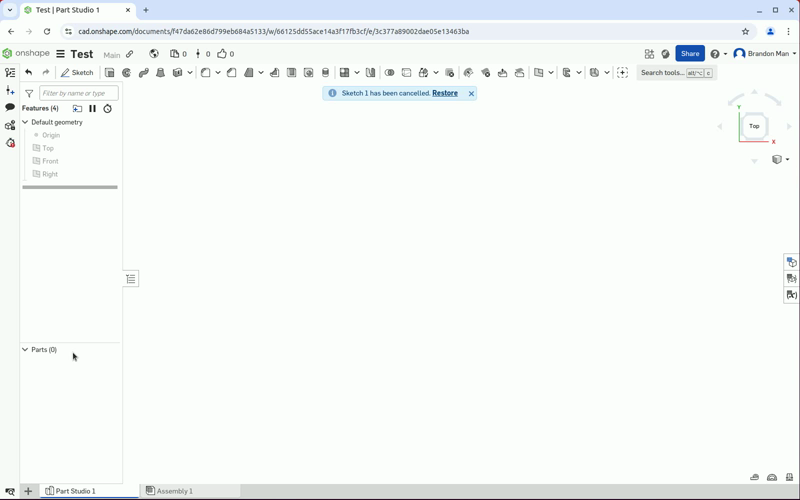
key_down(shift)
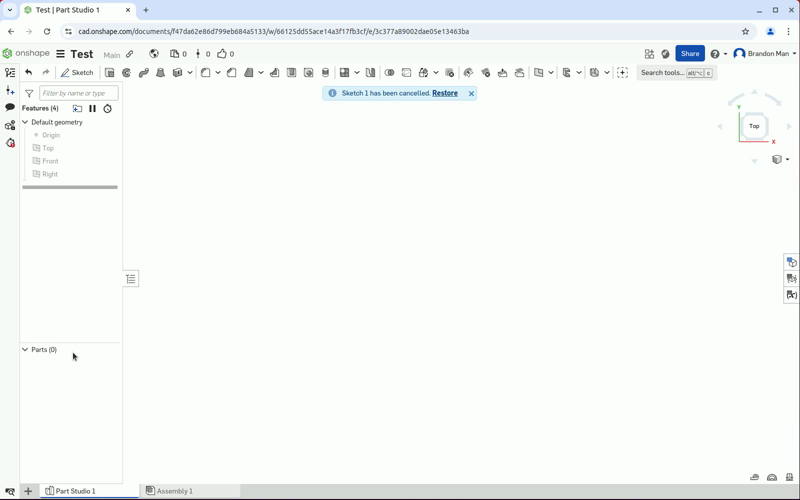
key(up)
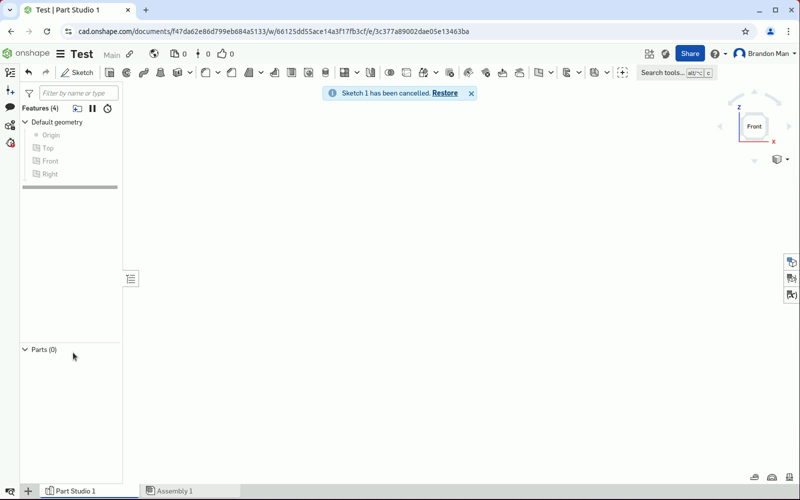
key_up(shift)
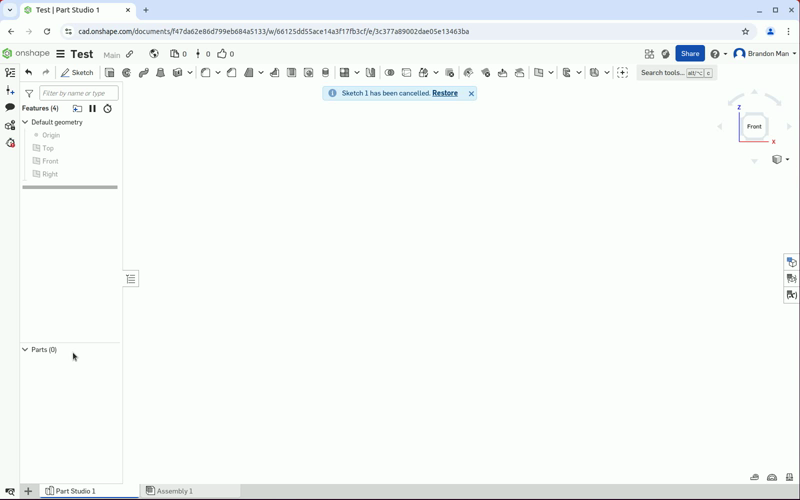
mouse_move(73, 352)
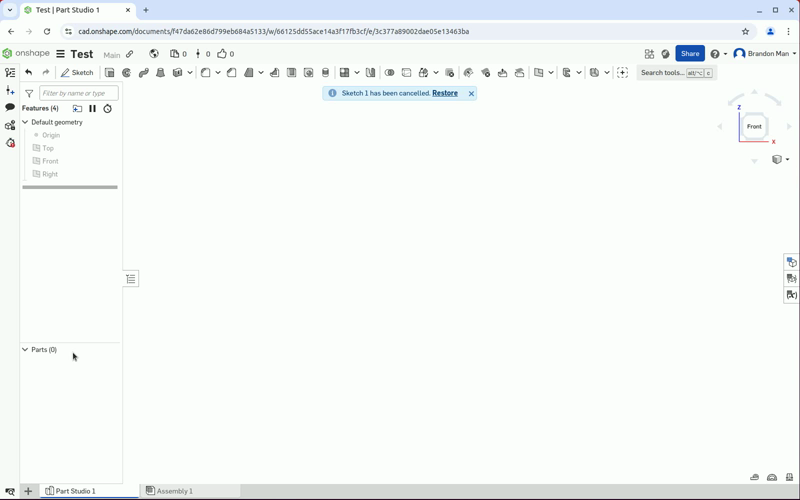
key(shift+y)
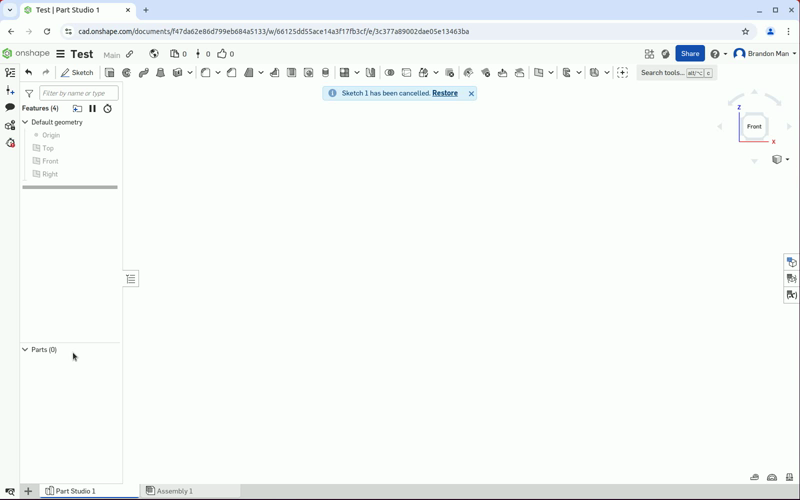
key(shift+s)
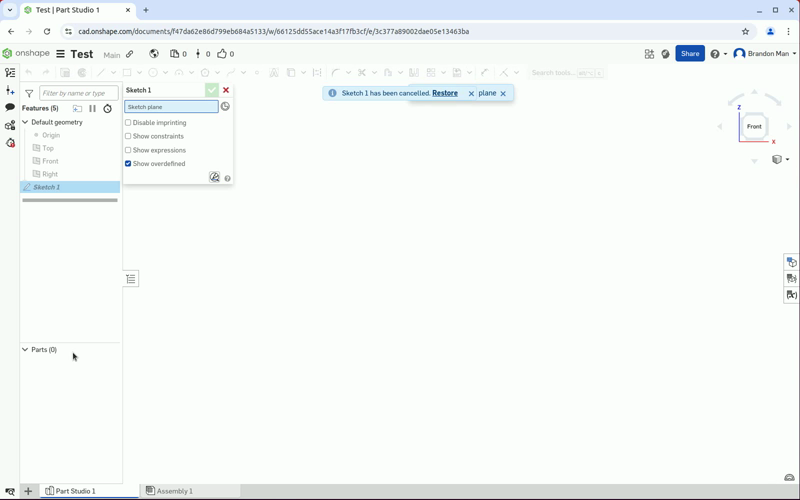
mouse_move(73, 163)
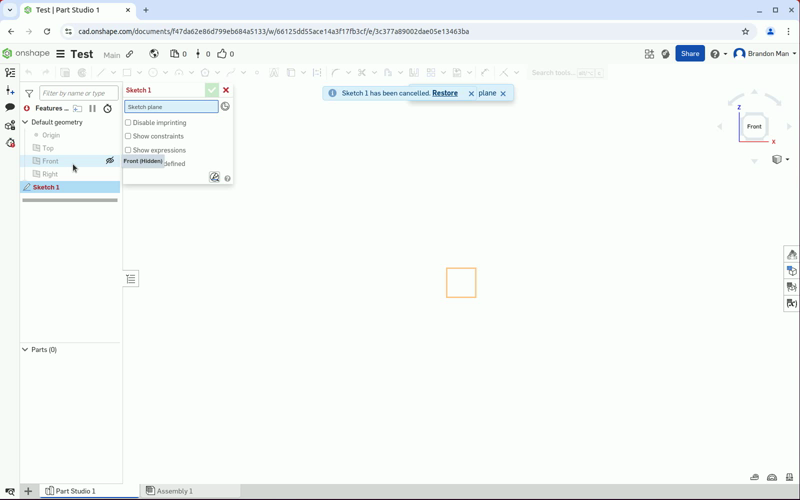
click(73, 163)
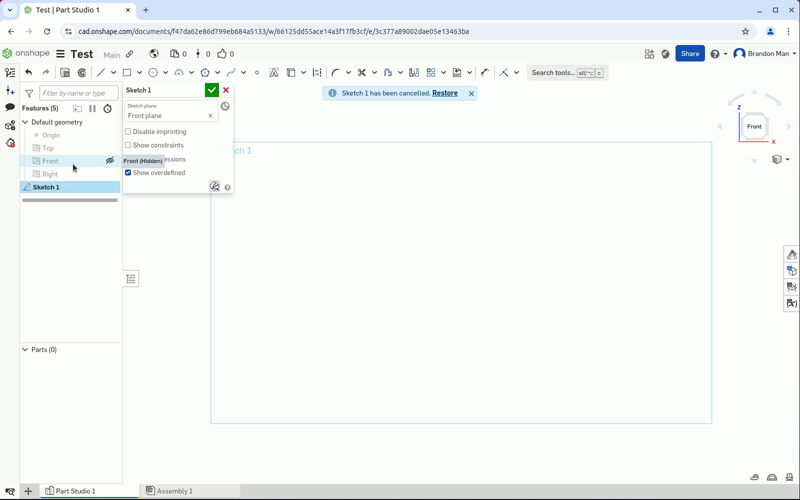
mouse_move(73, 352)
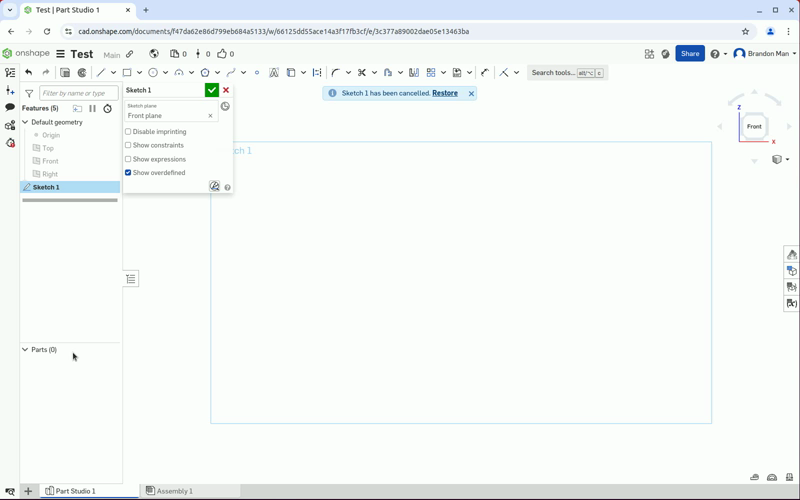
key(y)
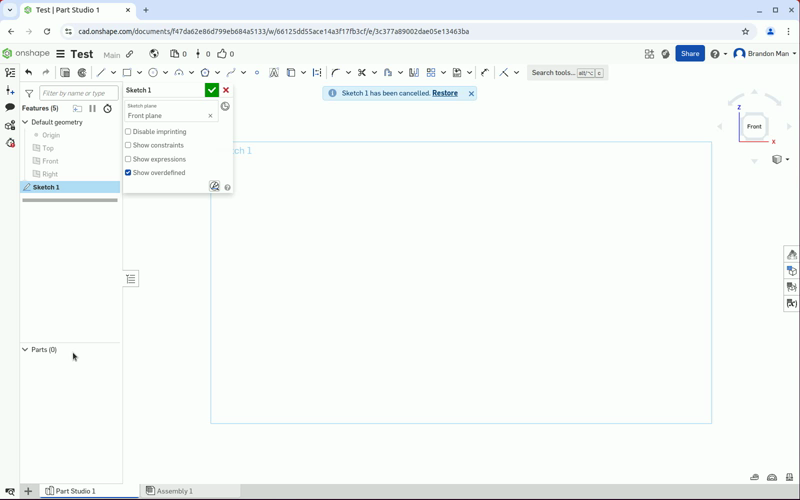
key(l)
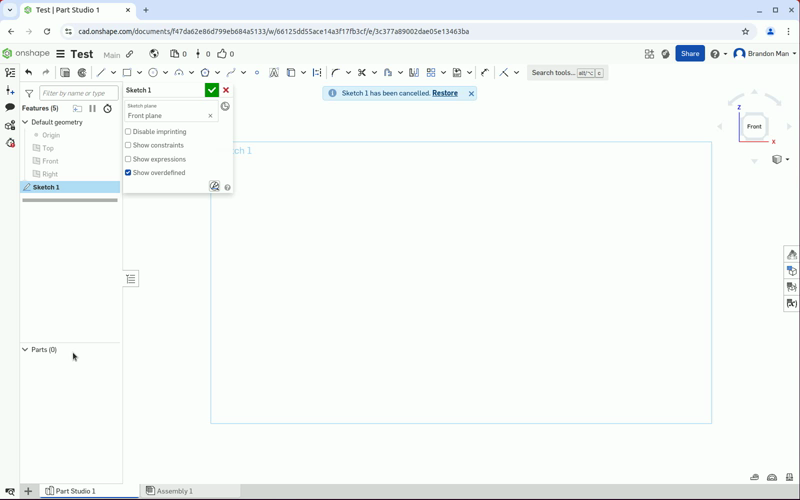
key_down(shift)
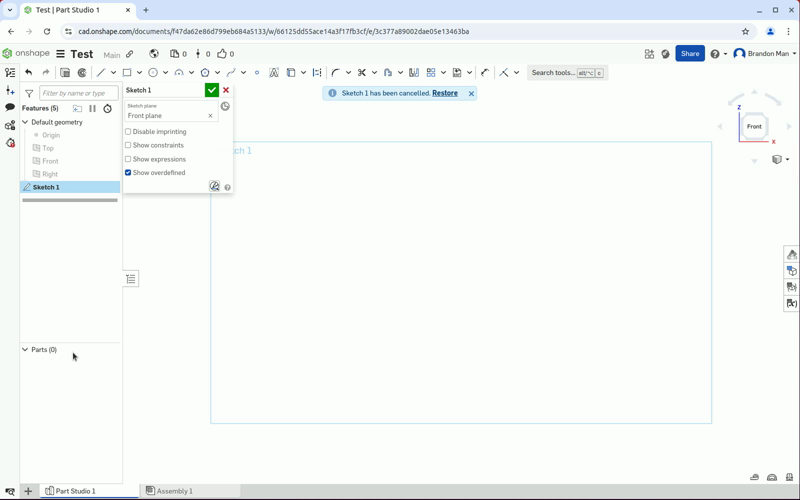
mouse_move(444, 395)
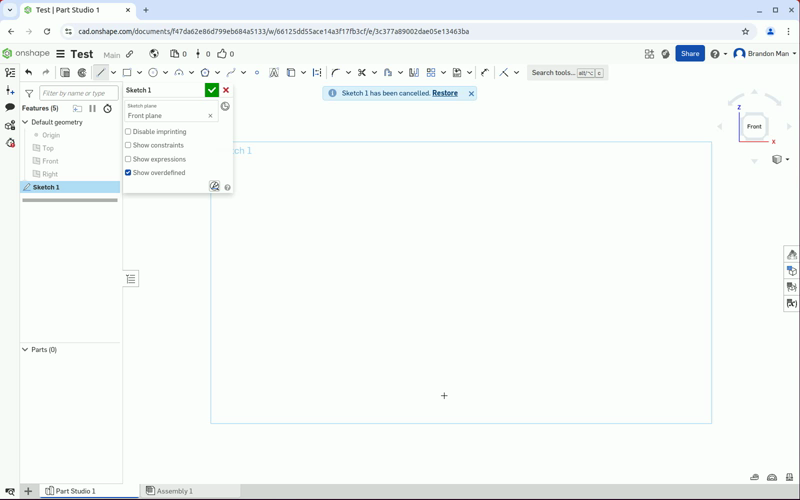
click(444, 395)
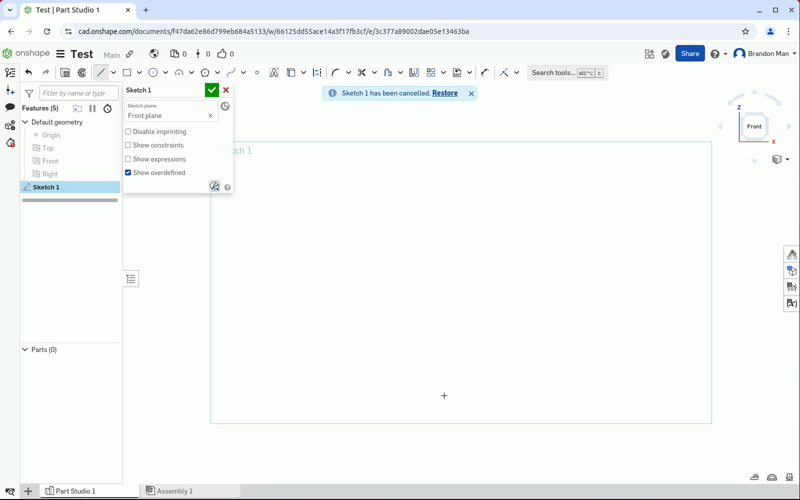
key_up(shift)
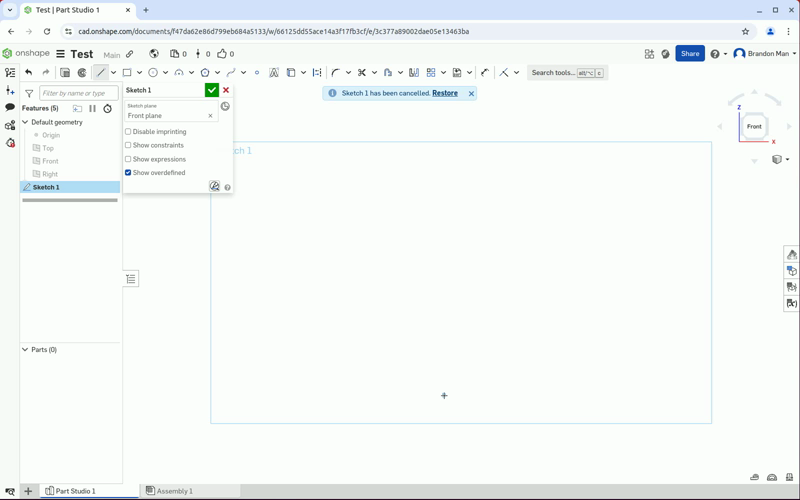
key_down(shift)
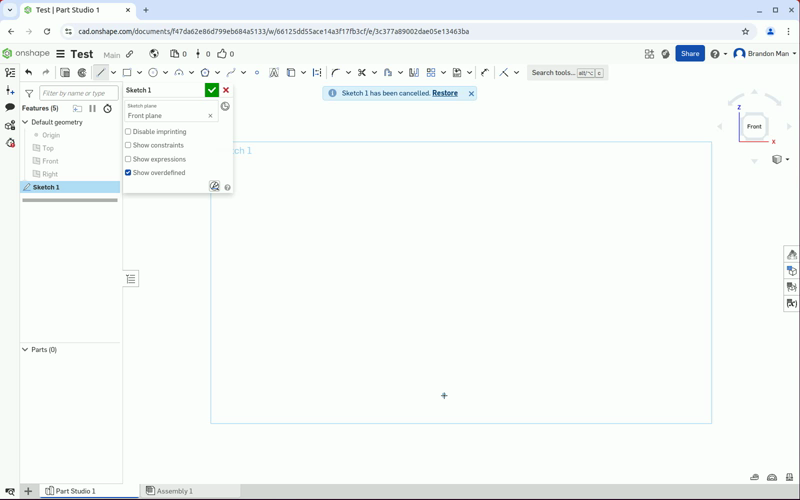
mouse_move(474, 395)
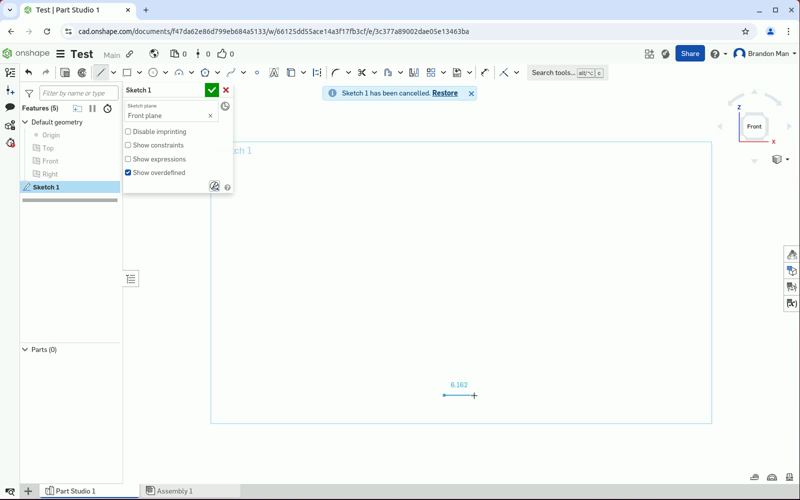
mouse_move(477, 395)
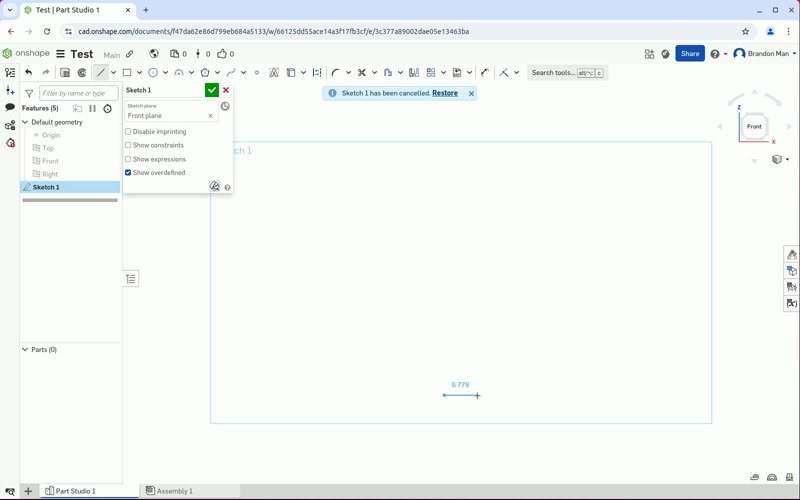
click(477, 395)
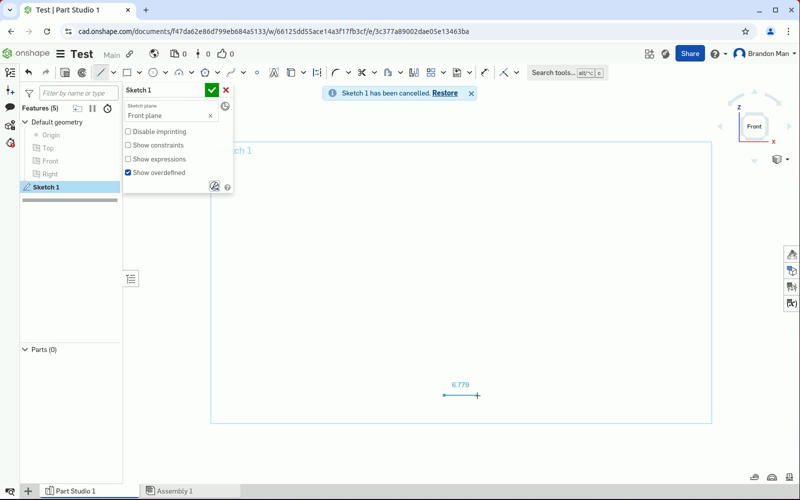
key_up(shift)
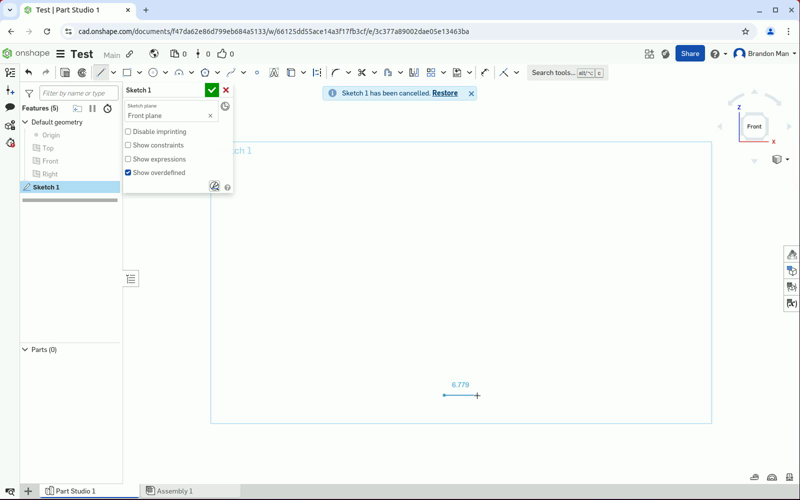
key_down(shift)
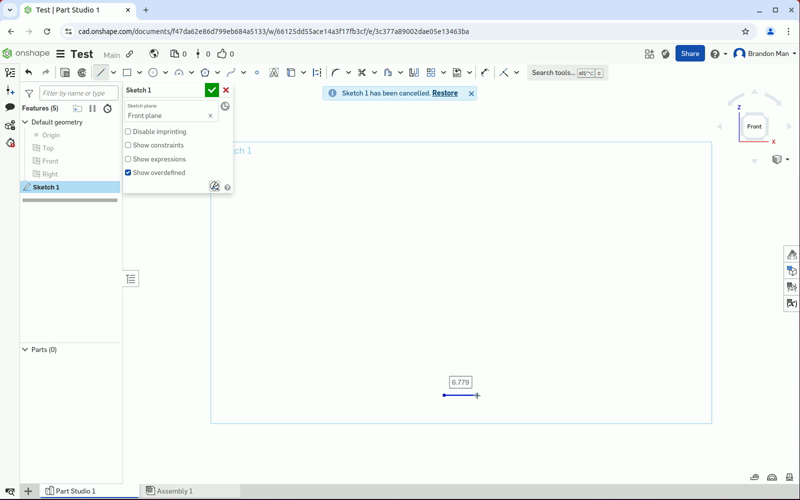
mouse_move(477, 171)
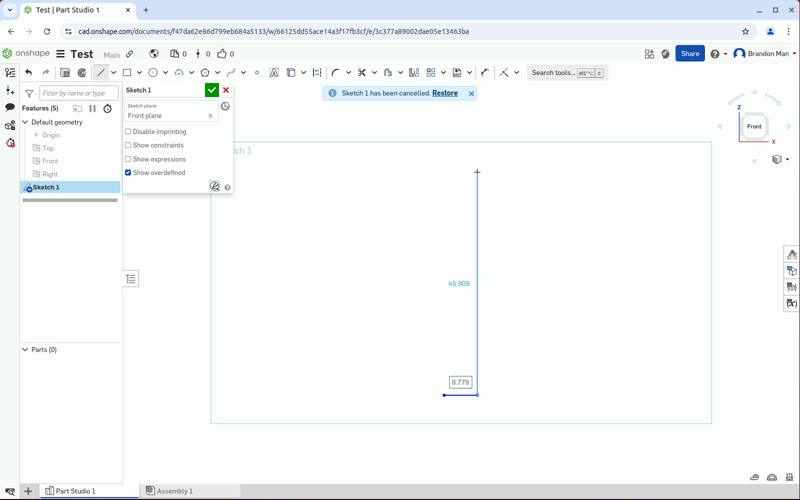
click(477, 171)
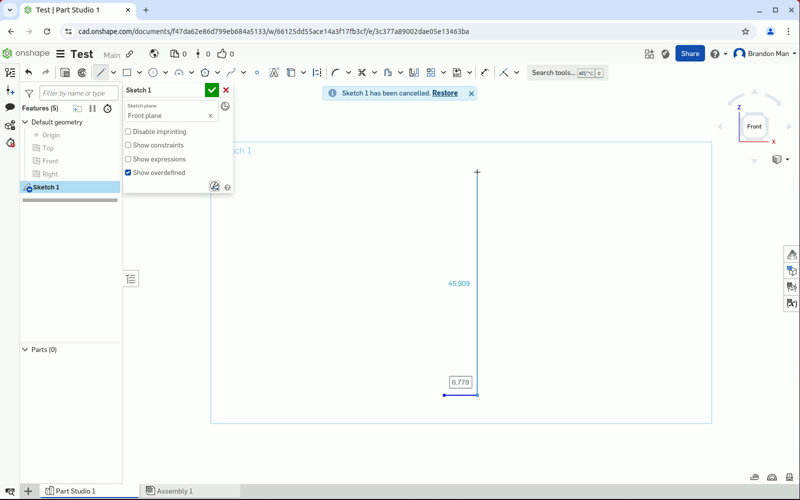
key_up(shift)
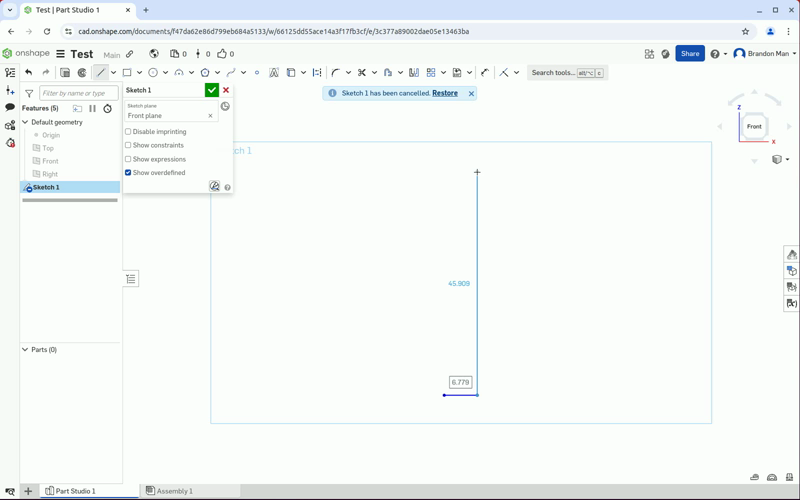
key_down(shift)
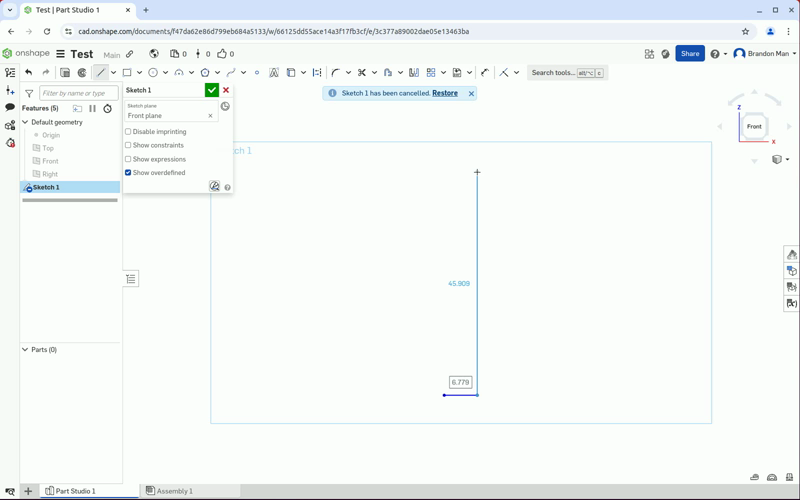
mouse_move(507, 171)
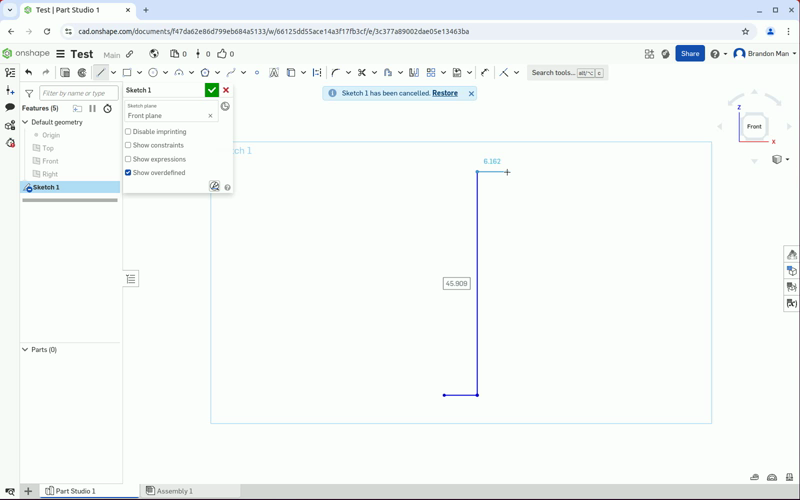
mouse_move(444, 171)
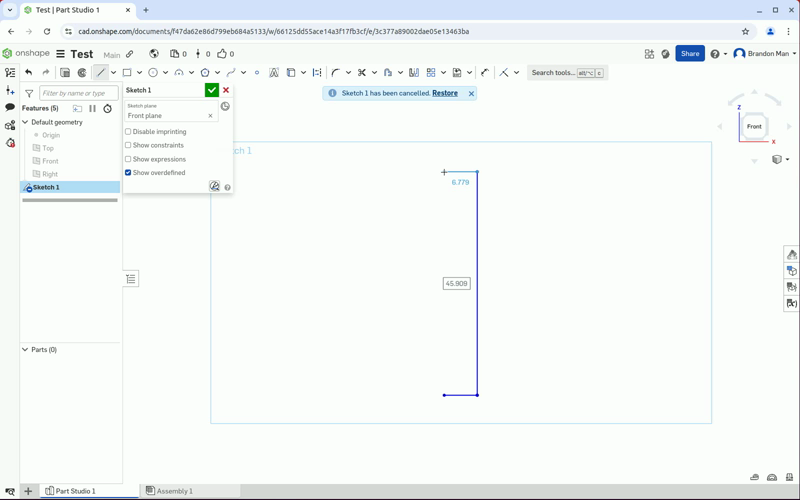
click(444, 171)
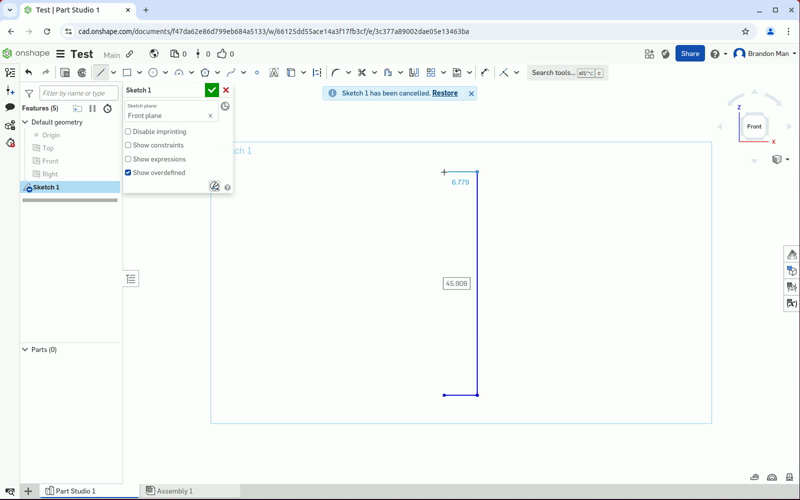
key_up(shift)
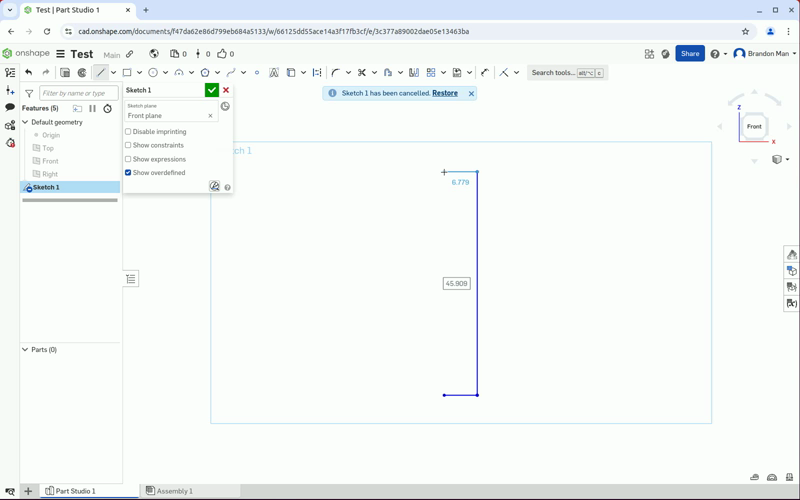
key_down(shift)
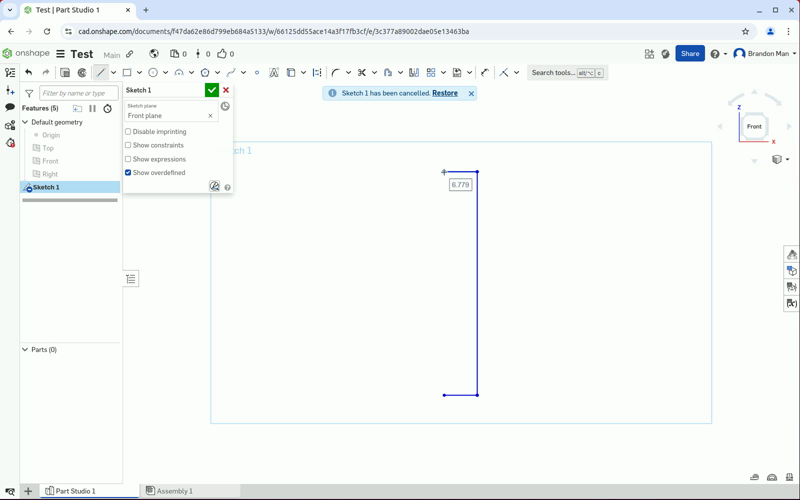
mouse_move(444, 395)
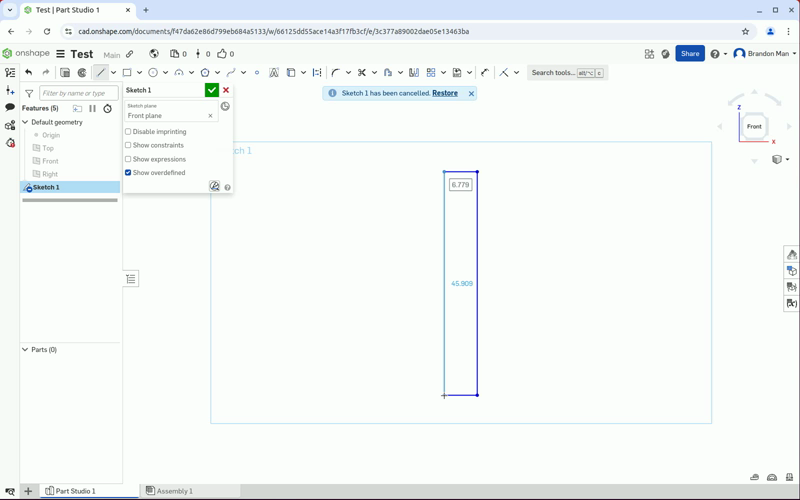
key_up(shift)
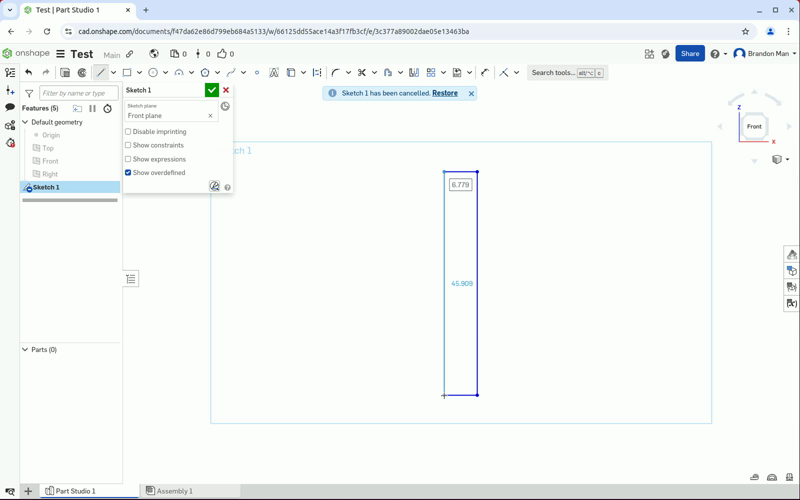
click(444, 395)
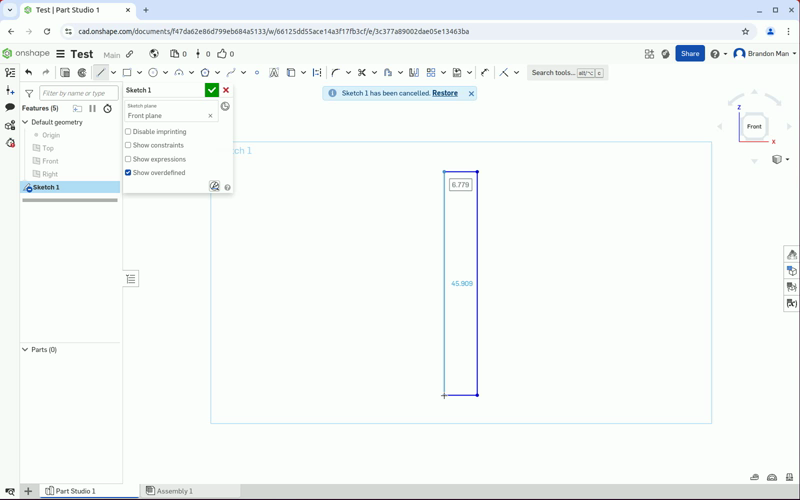
key(esc)
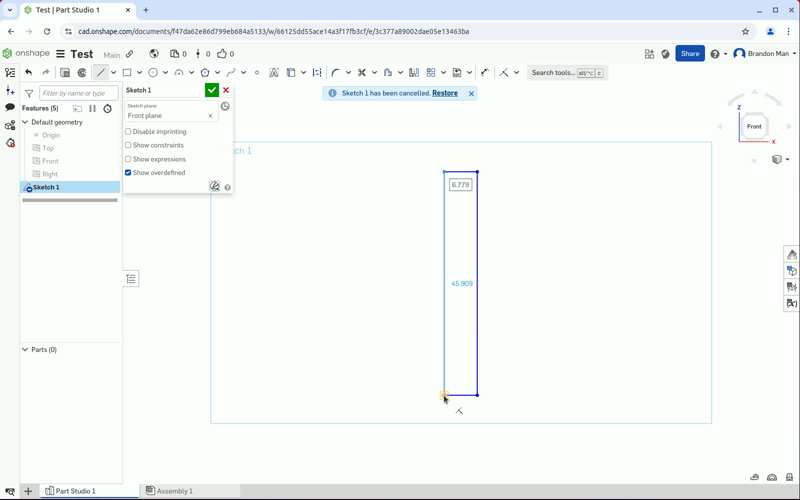
mouse_move(452, 367)
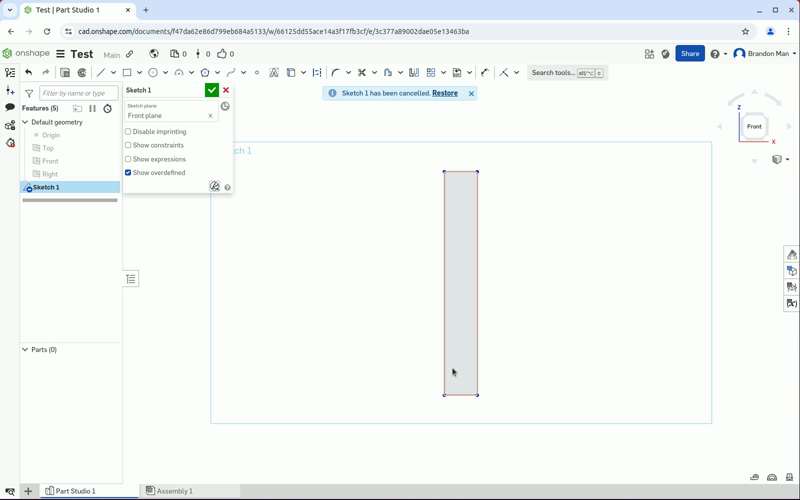
click(452, 367)
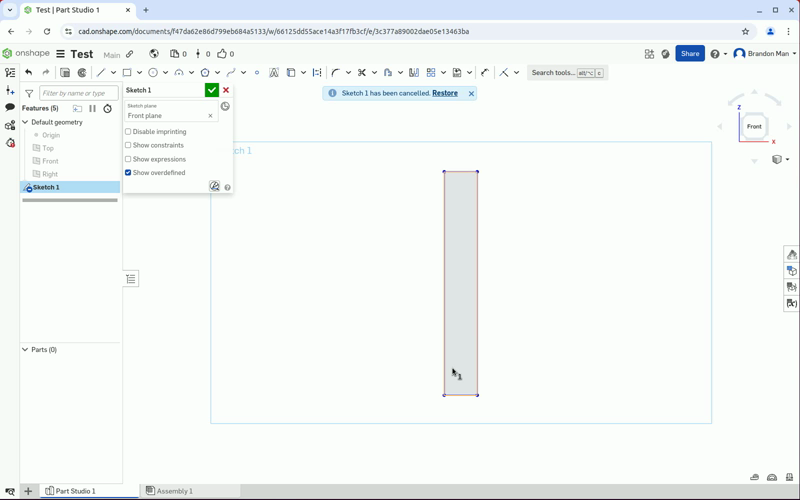
mouse_move(73, 352)
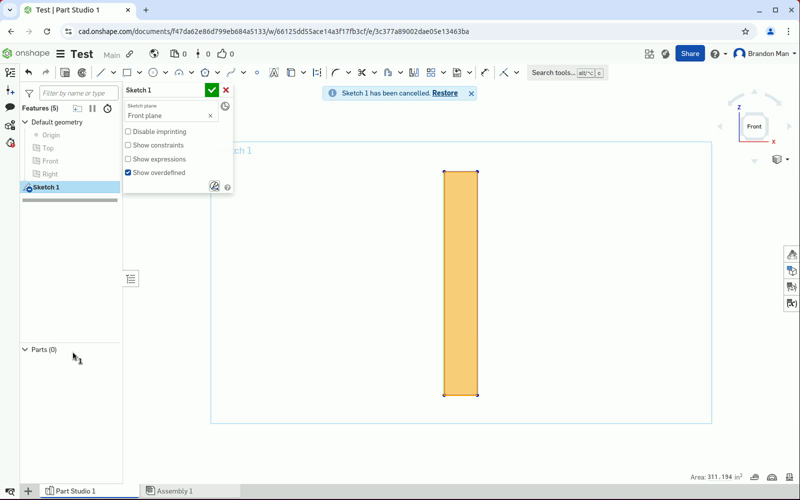
key(shift+y)
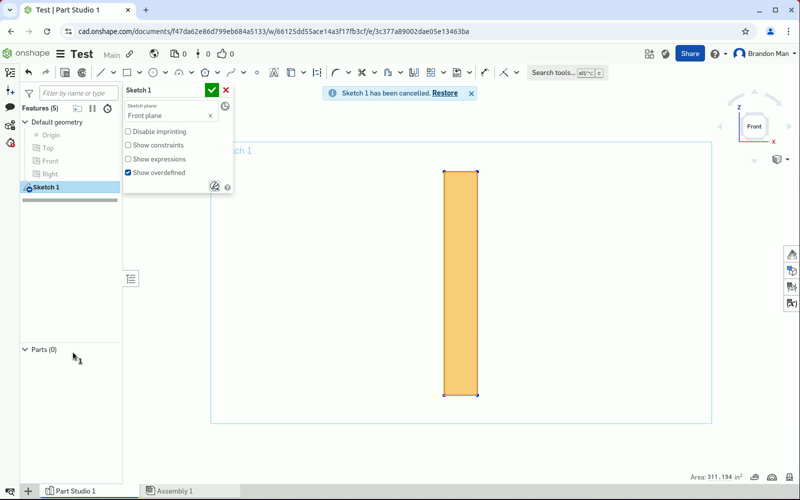
key(shift+e)
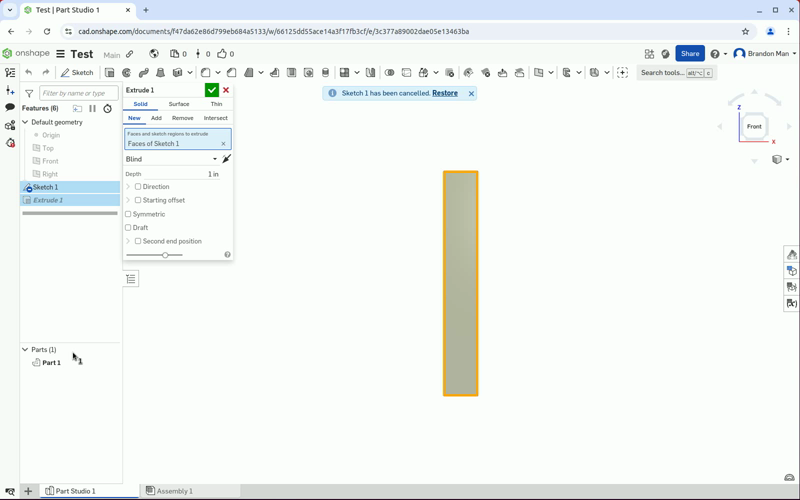
mouse_move(143, 106)
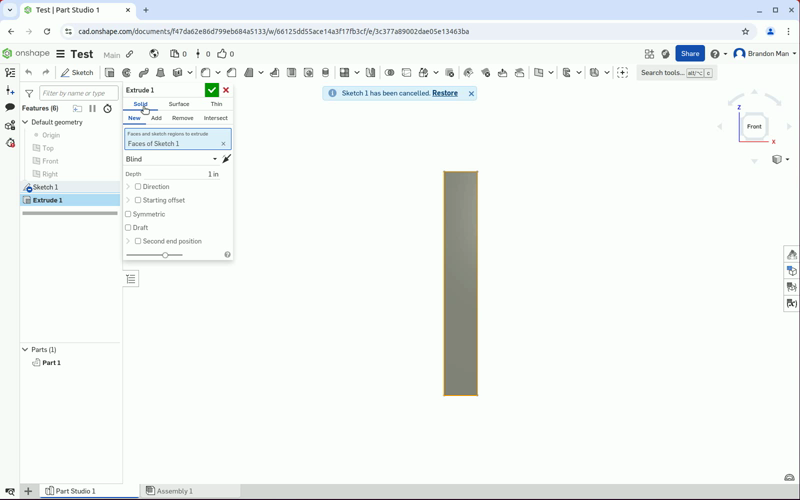
click(143, 106)
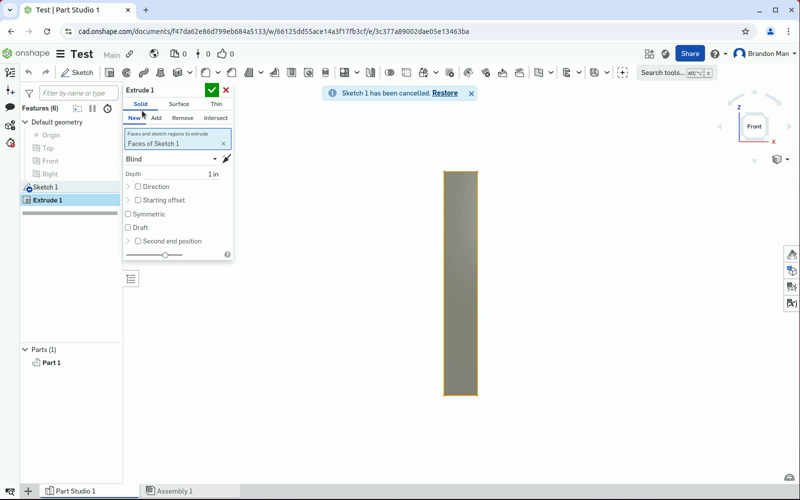
mouse_move(137, 120)
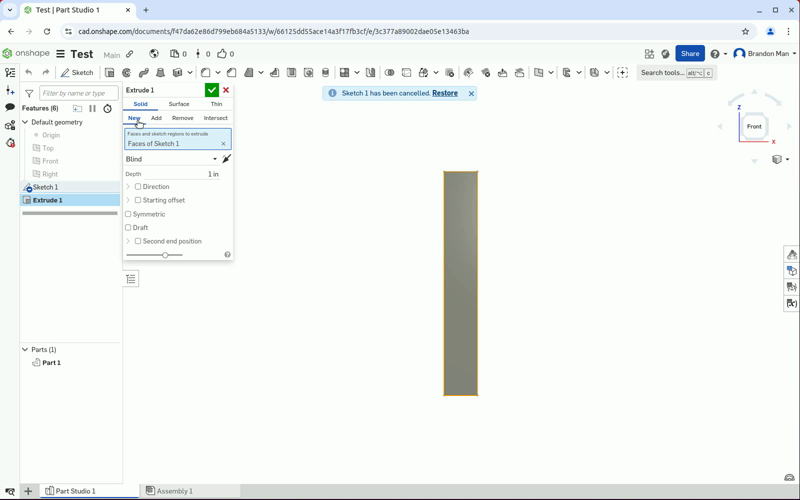
click(137, 120)
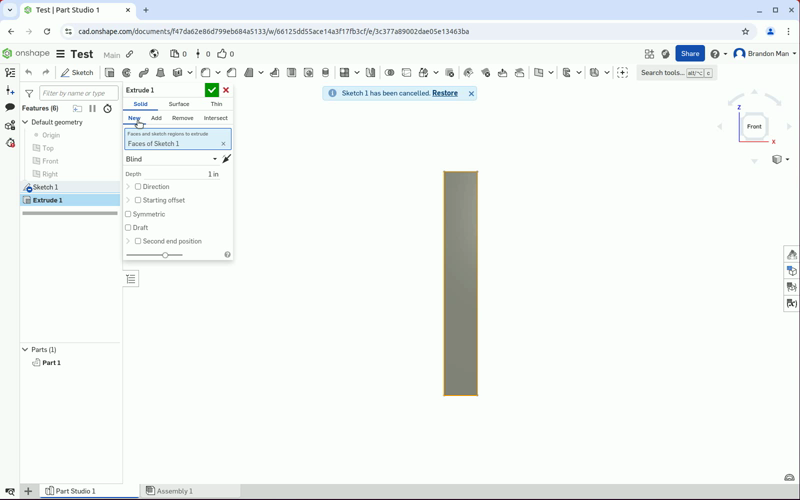
key(tab, 4)
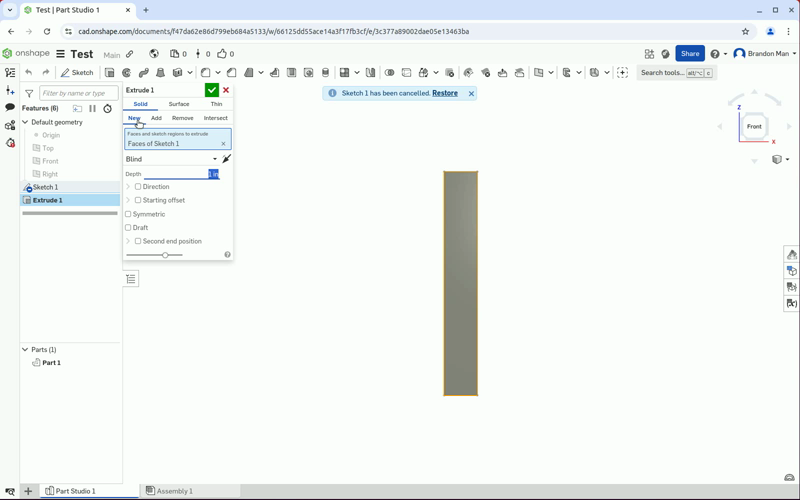
text(6.499)
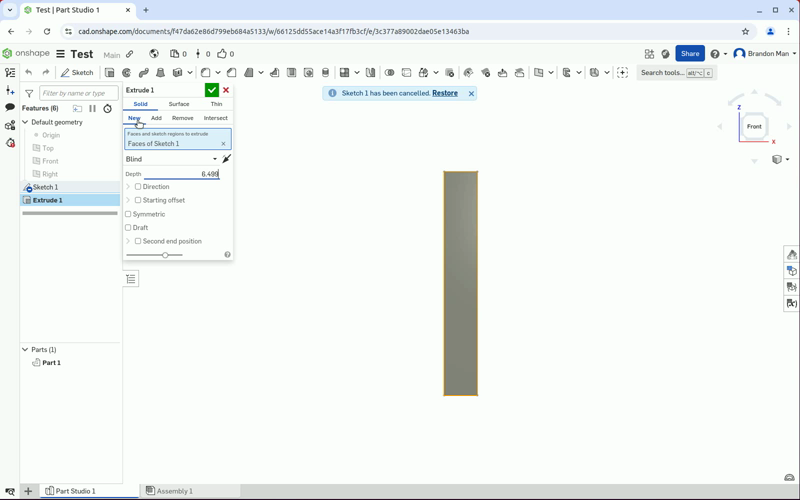
key(enter)
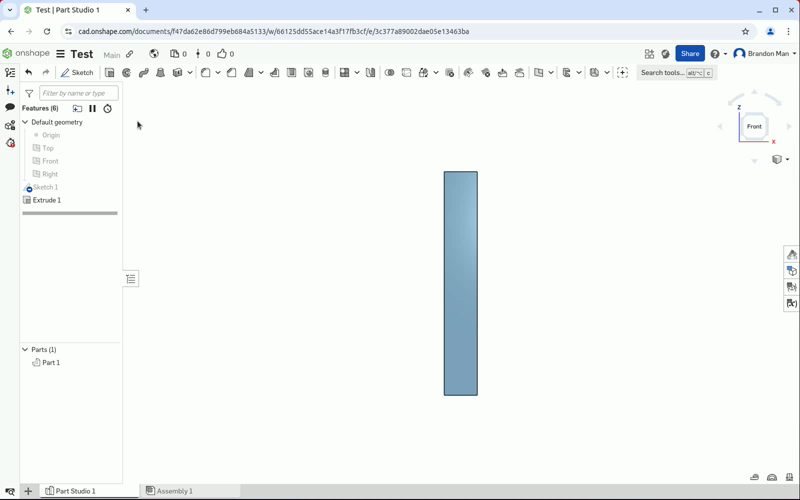
key(shift+h)
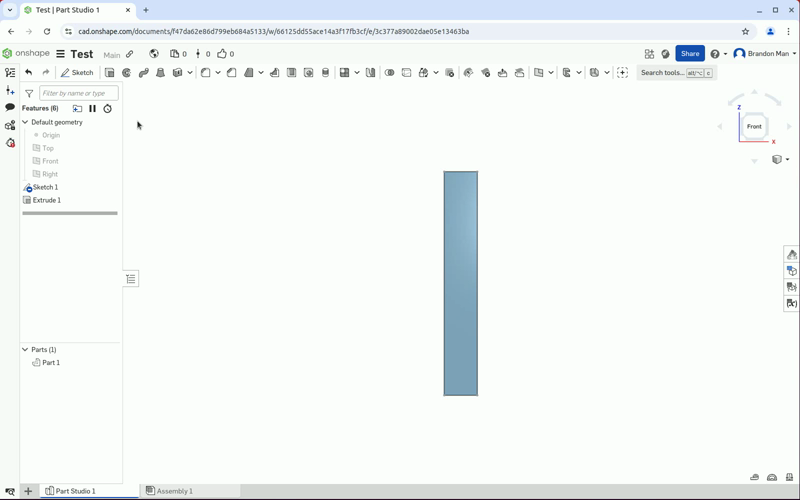
key(shift+h)
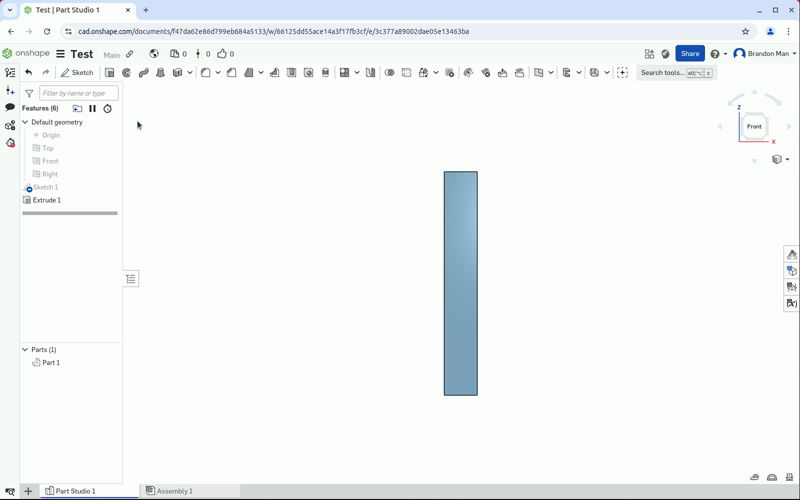
mouse_move(73, 189)
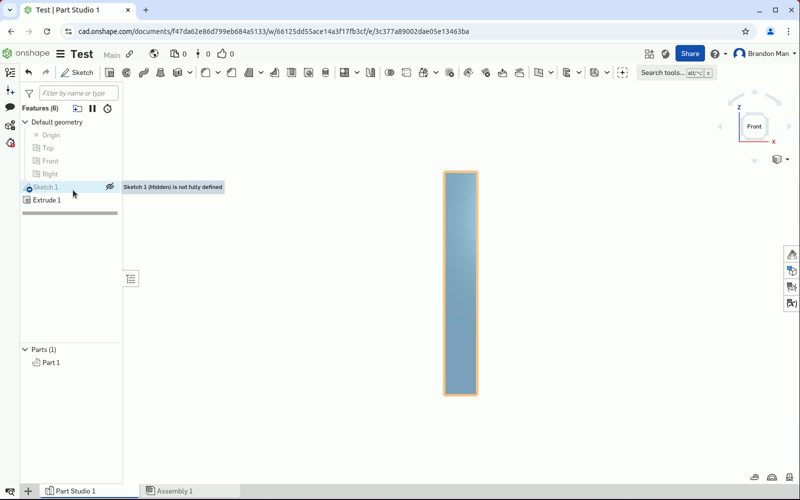
click(73, 189)
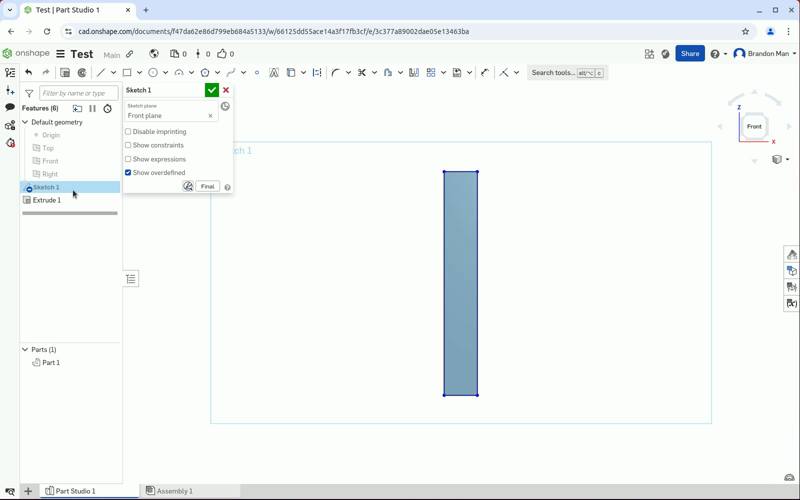
mouse_move(229, 92)
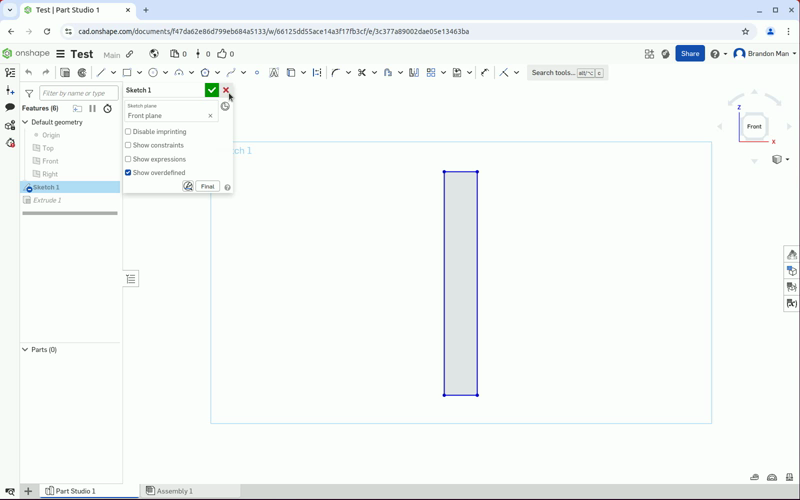
click(229, 92)
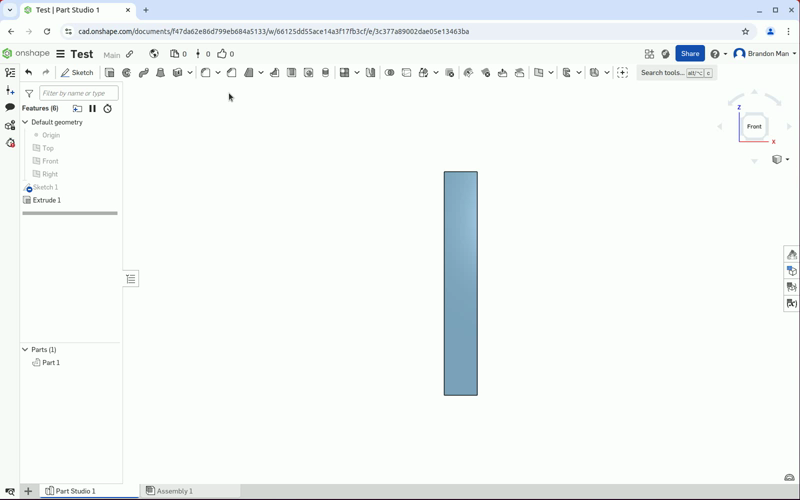
mouse_move(73, 352)
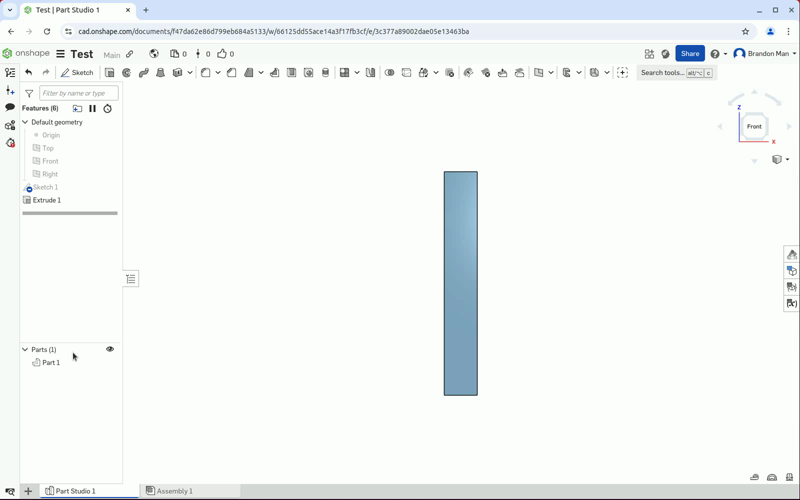
key(y)
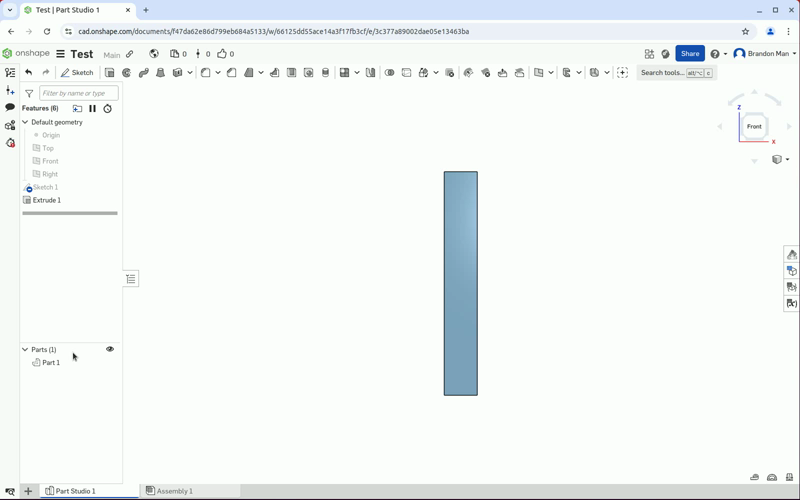
key(shift+p)
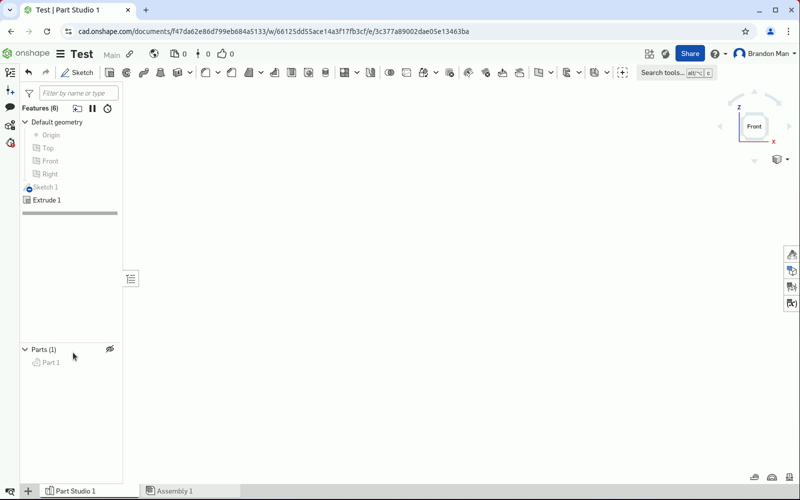
key(space)
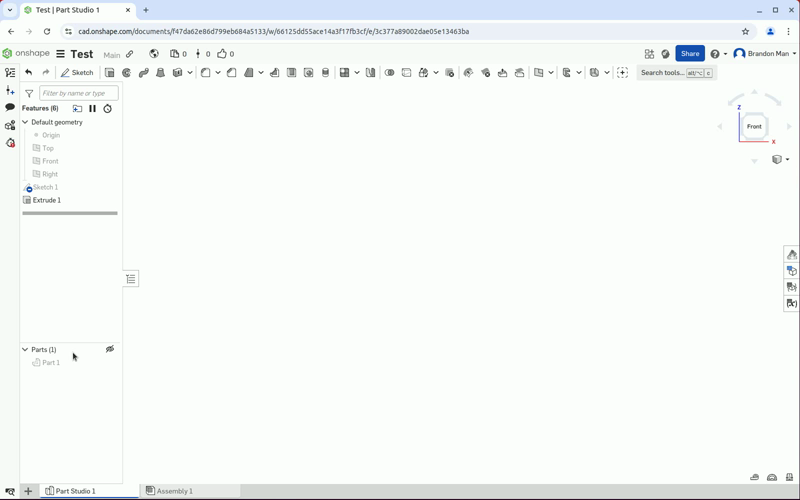
key_down(shift)
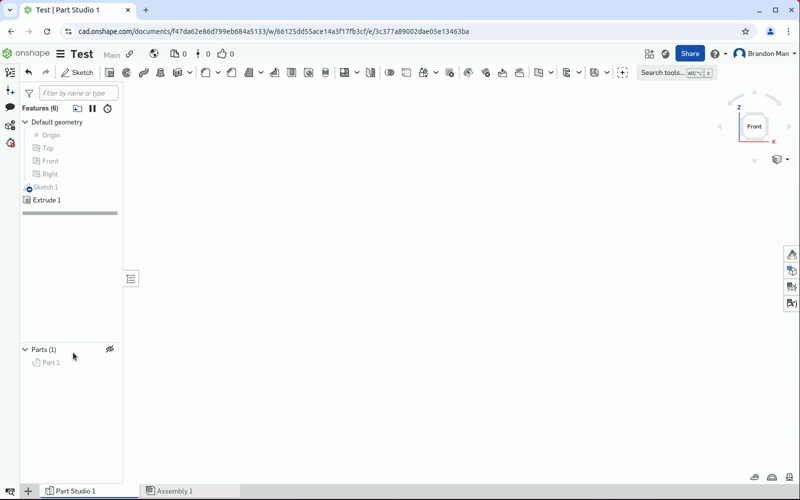
key(left)
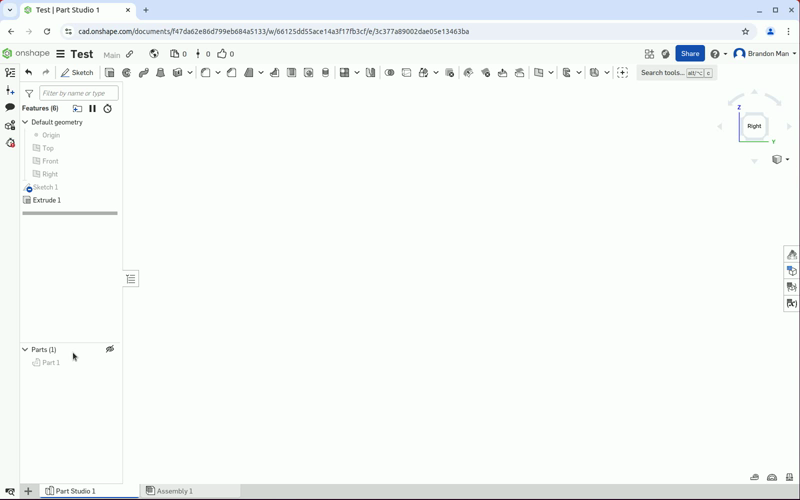
key_up(shift)
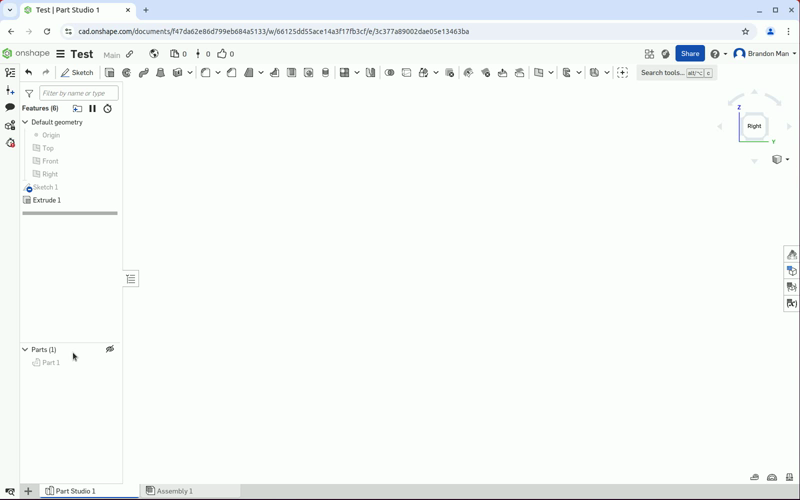
mouse_move(73, 352)
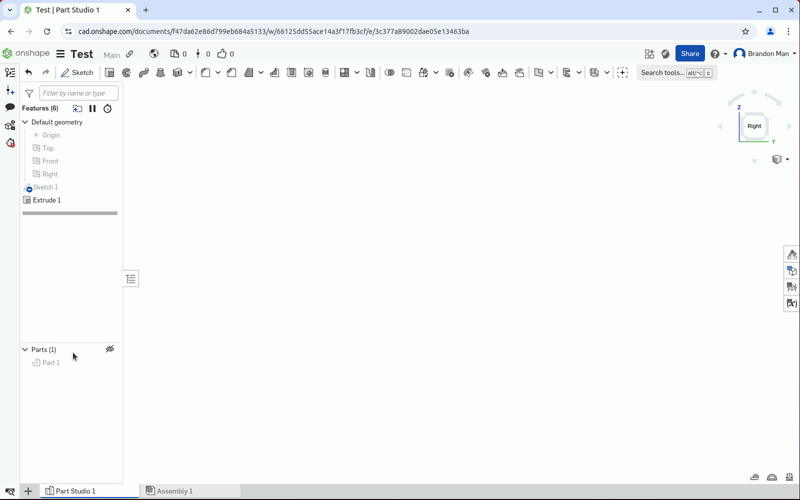
key(shift+y)
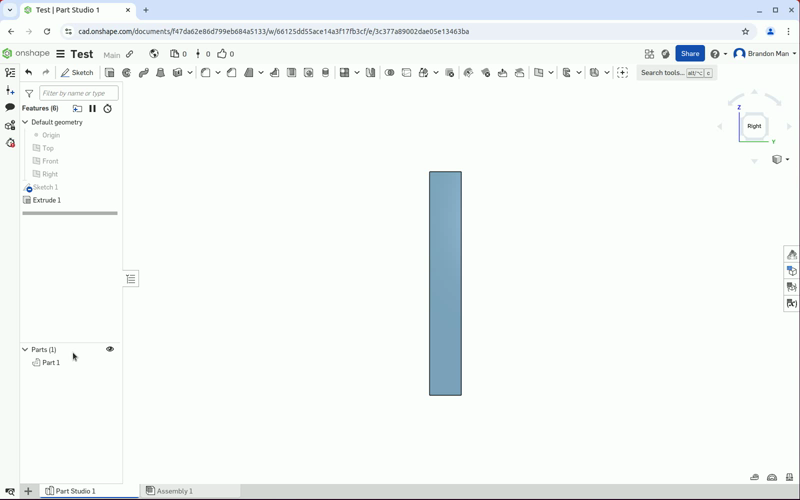
mouse_move(541, 75)
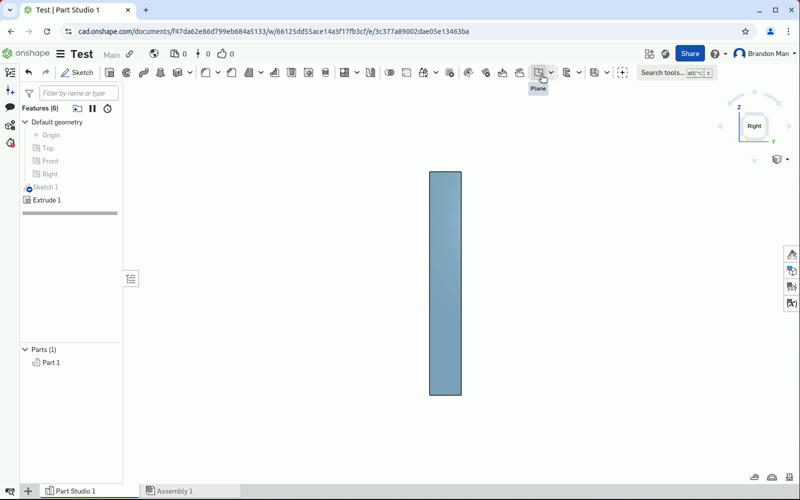
click(541, 75)
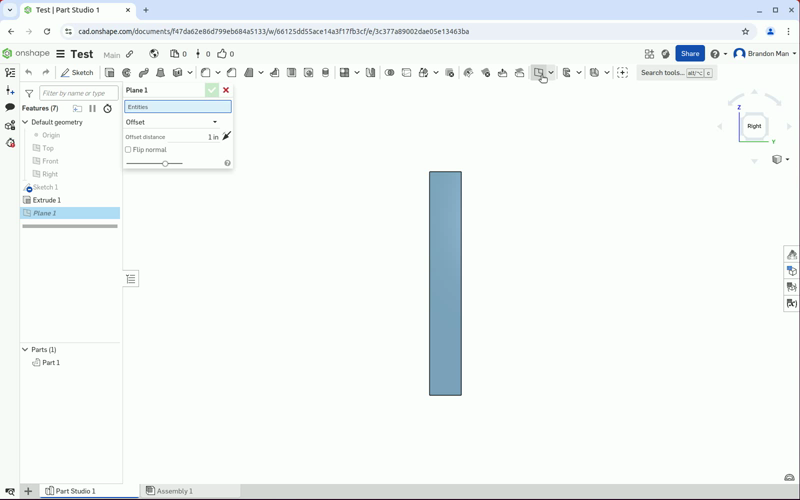
mouse_move(73, 176)
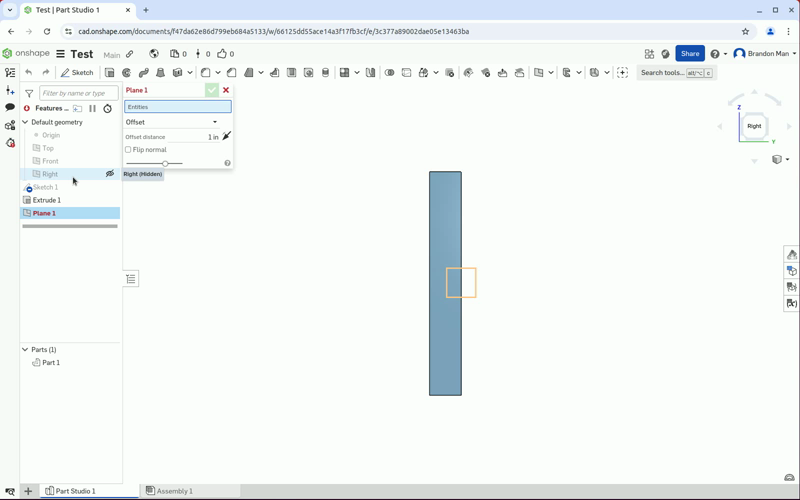
click(73, 176)
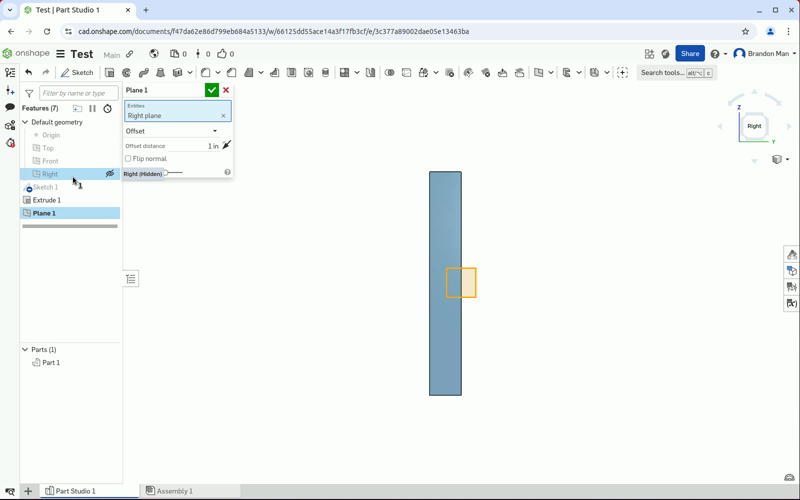
key(tab, 2)
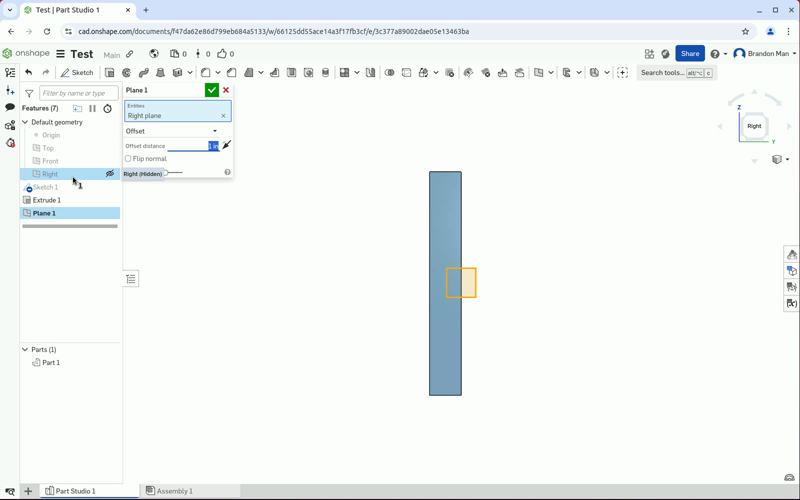
text(3.358)
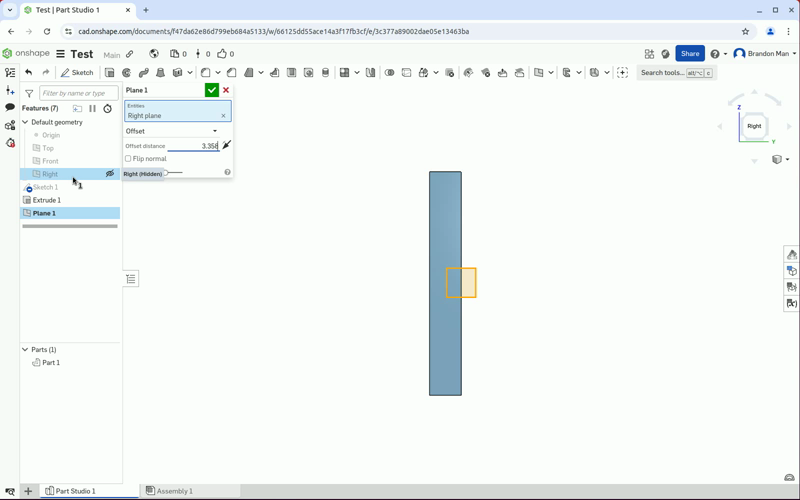
key(enter, 2)
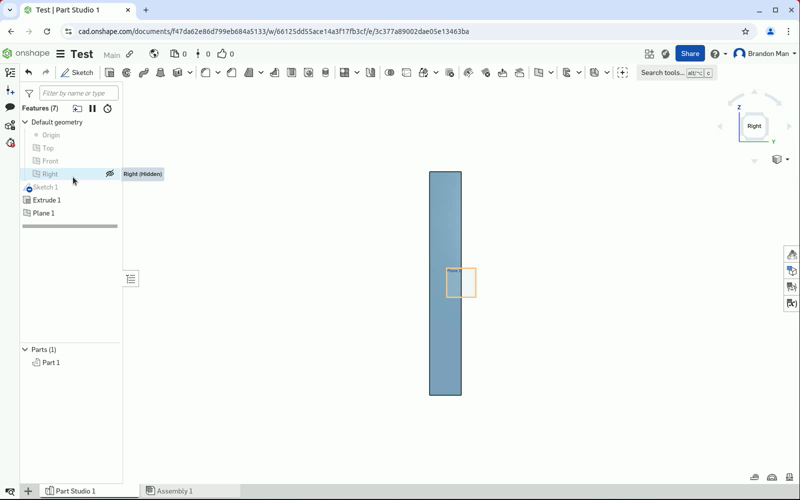
key(shift+s)
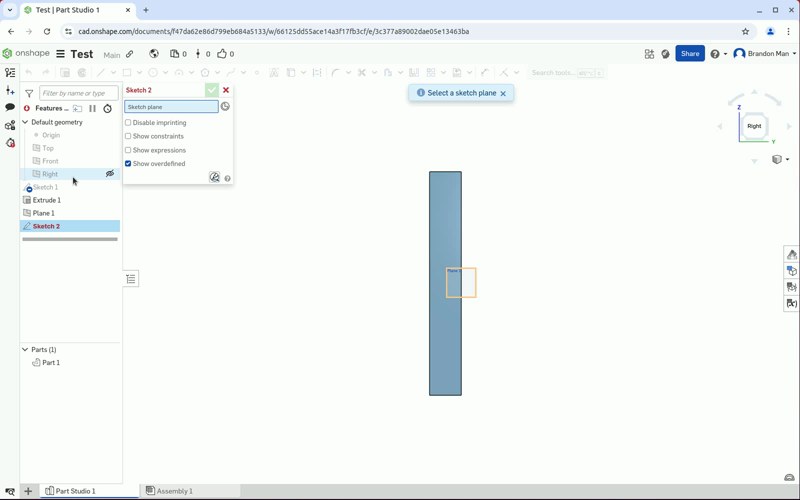
mouse_move(73, 215)
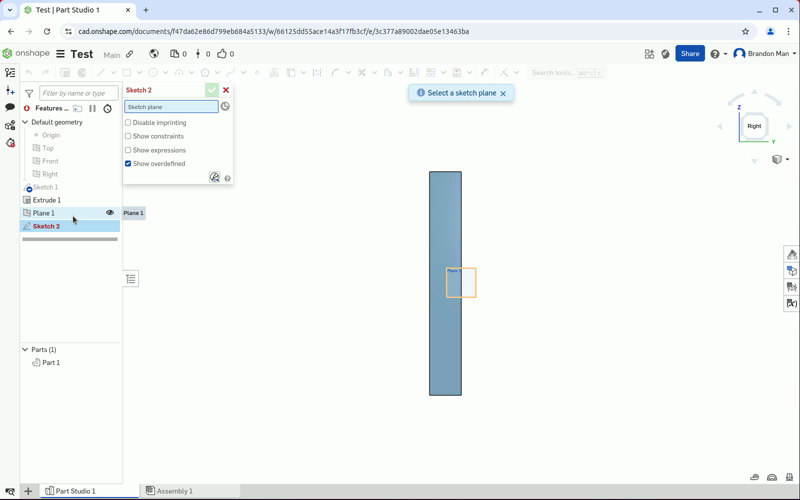
click(73, 215)
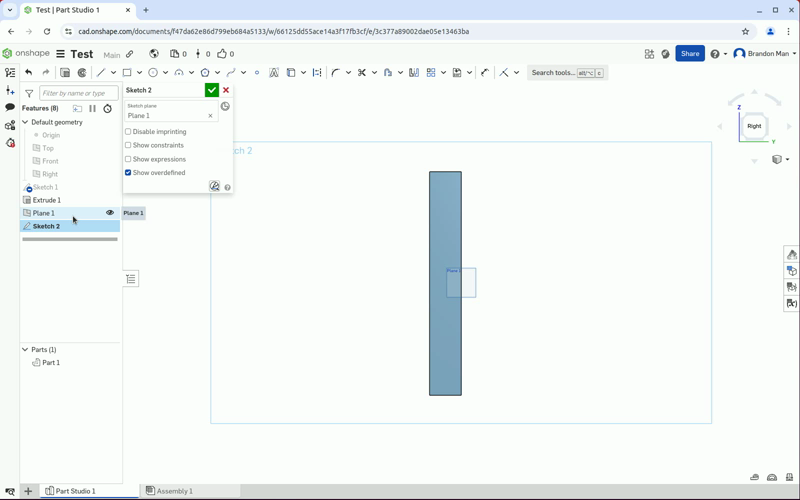
mouse_move(73, 352)
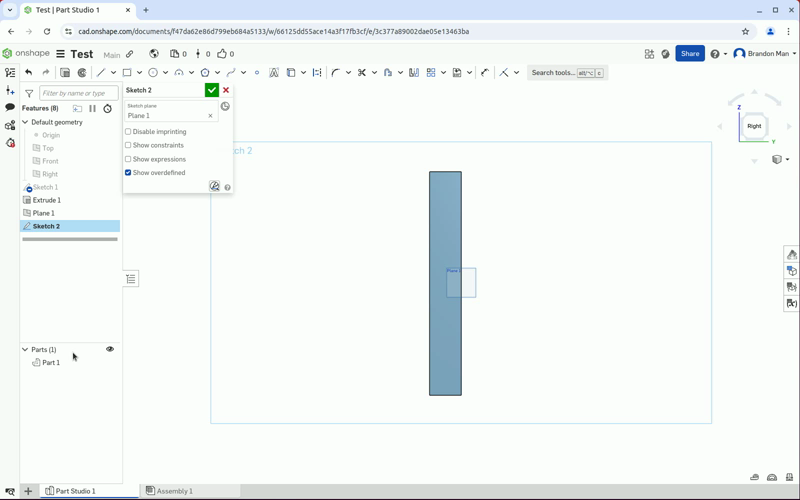
key(y)
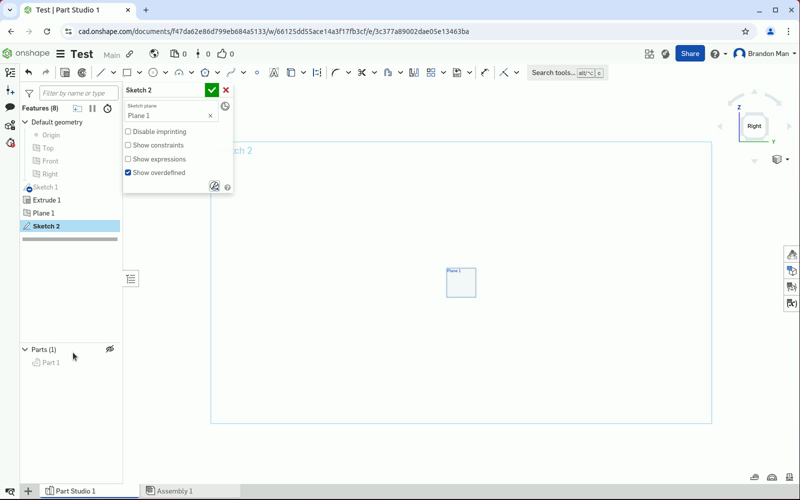
key(l)
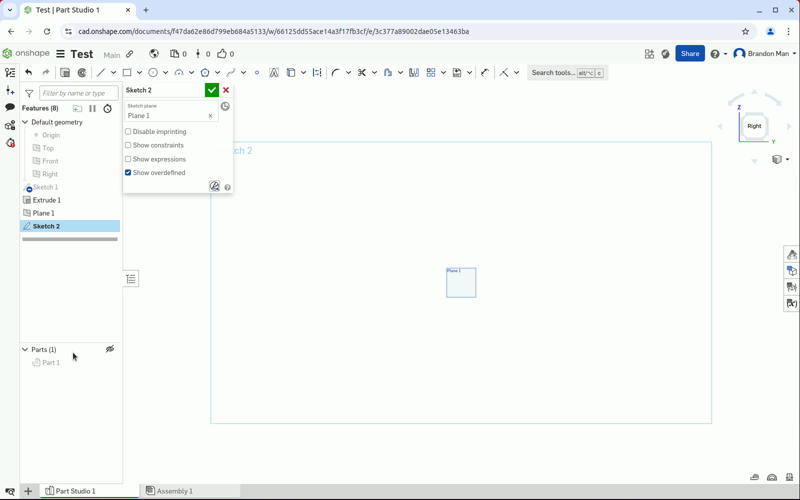
key_down(shift)
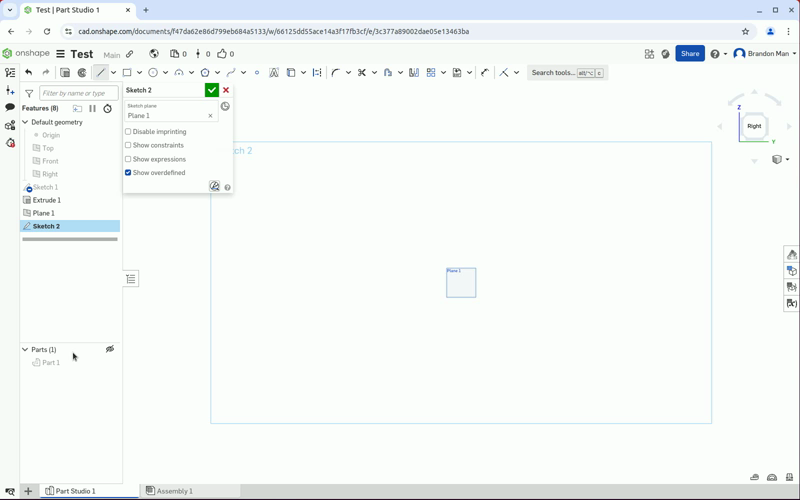
mouse_move(436, 186)
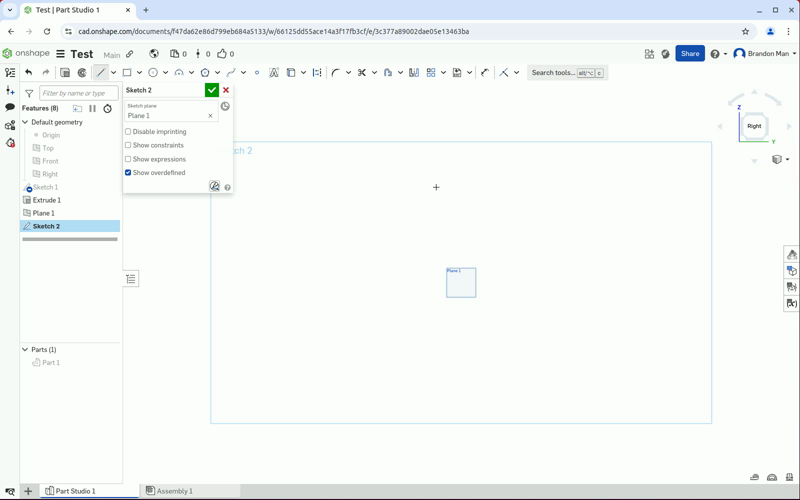
click(436, 186)
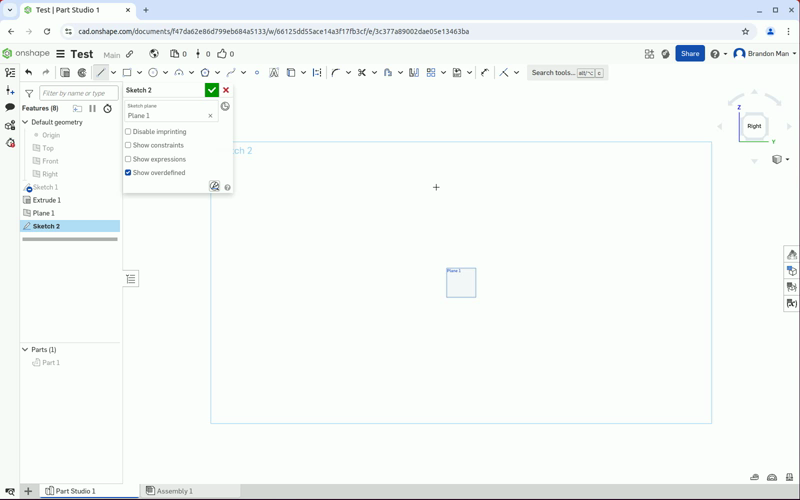
key_up(shift)
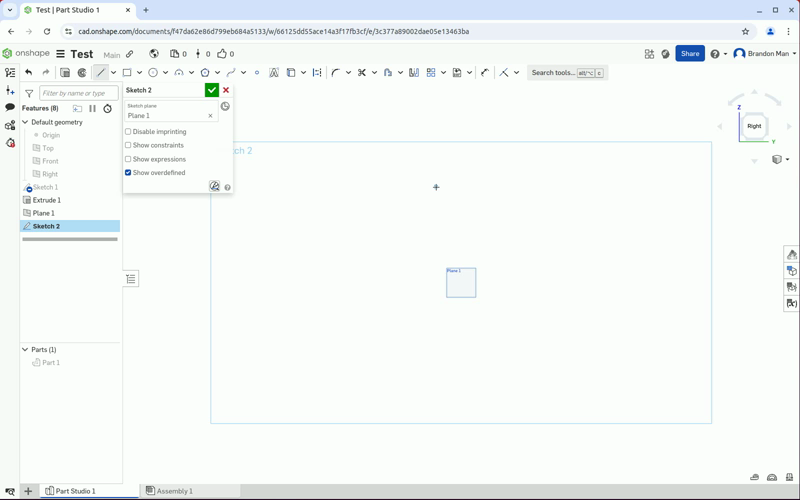
key_down(shift)
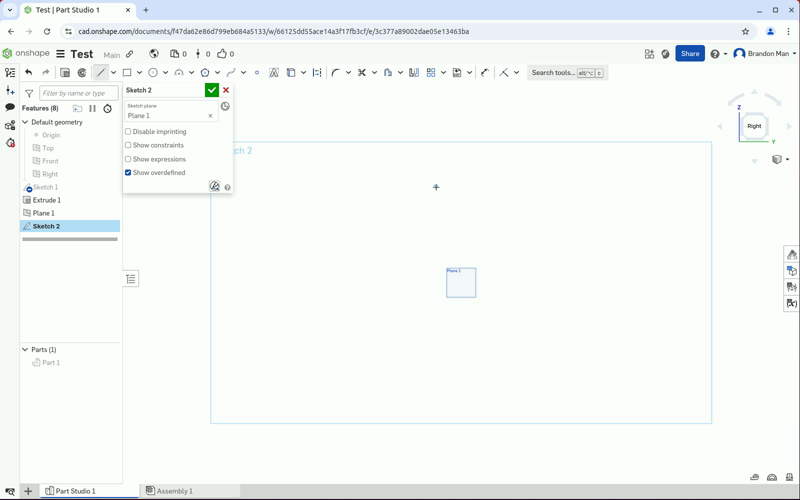
mouse_move(466, 186)
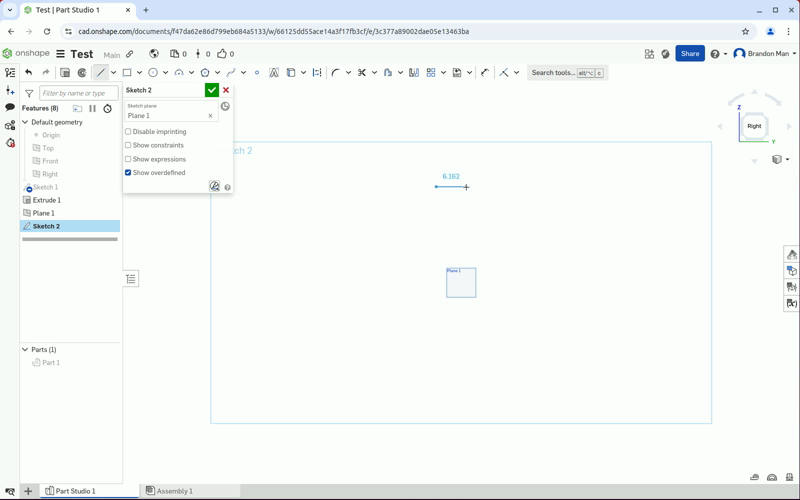
mouse_move(453, 186)
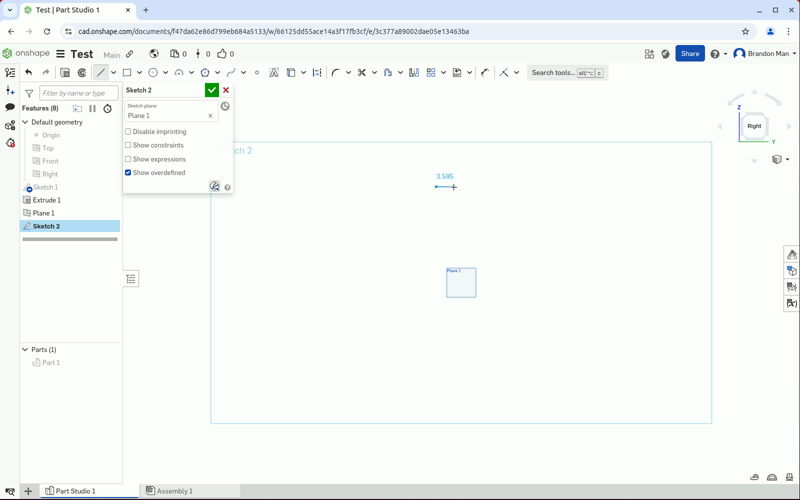
click(453, 186)
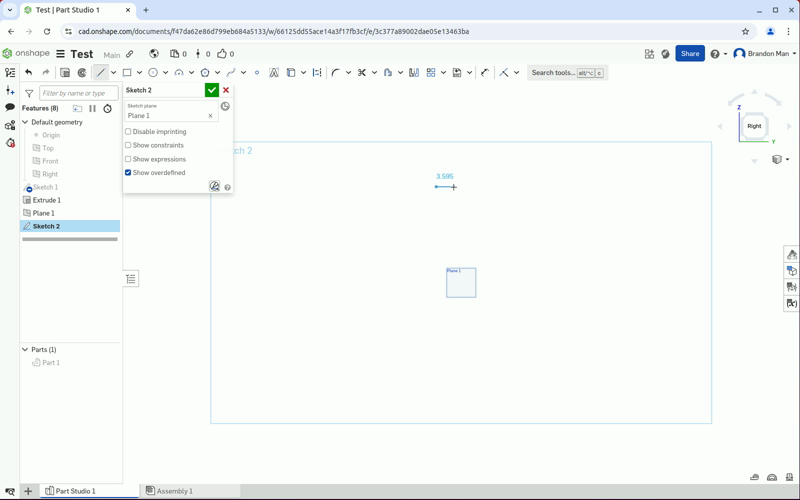
key_up(shift)
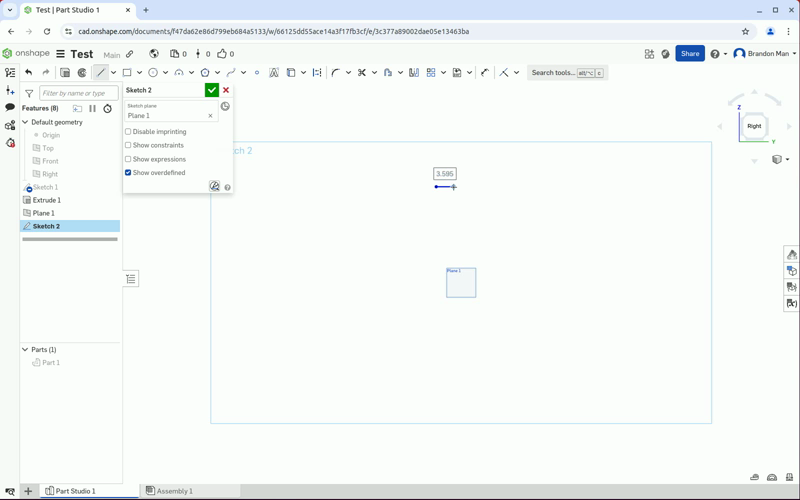
key_down(shift)
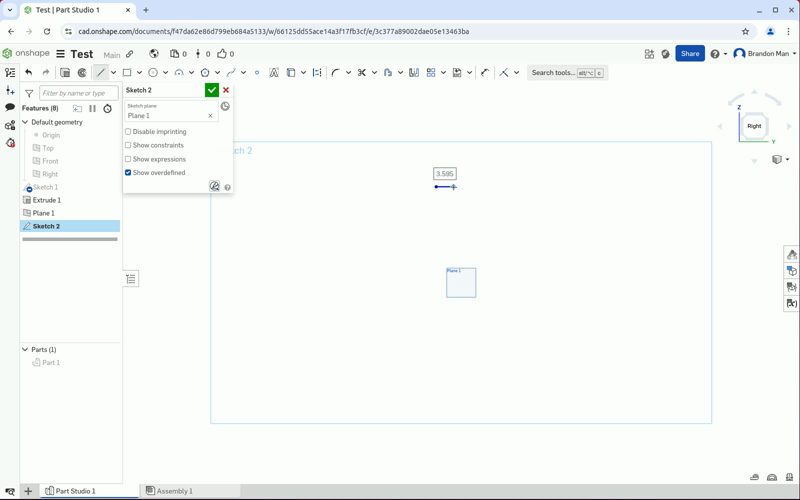
mouse_move(483, 186)
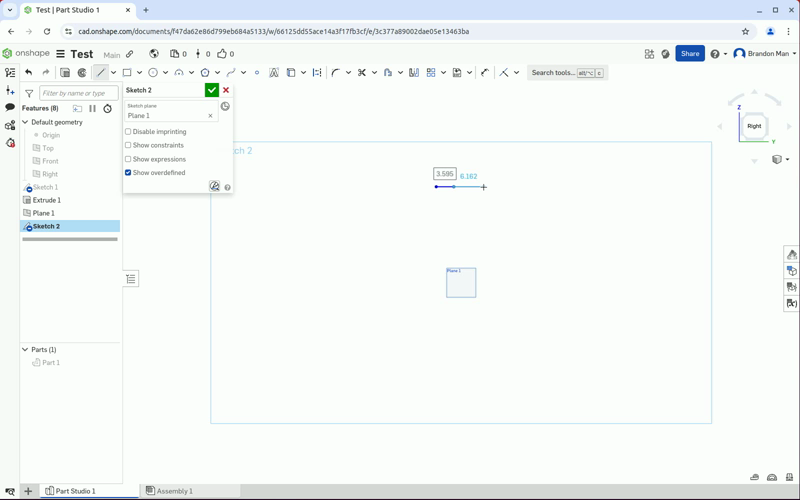
mouse_move(453, 169)
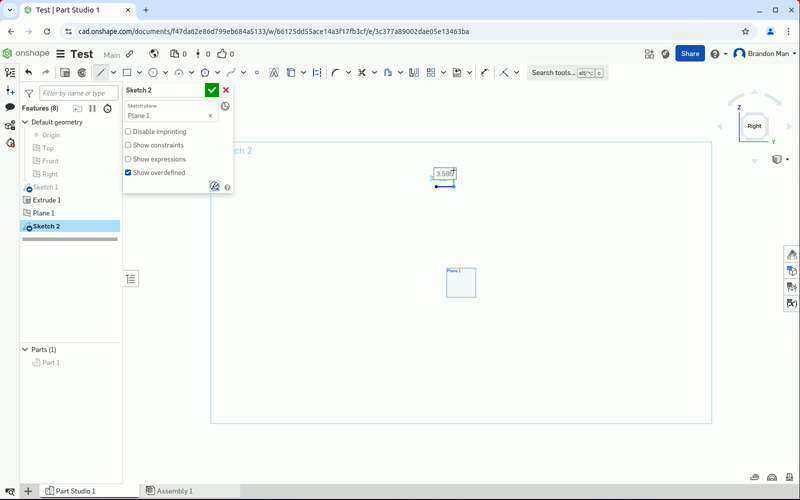
click(453, 169)
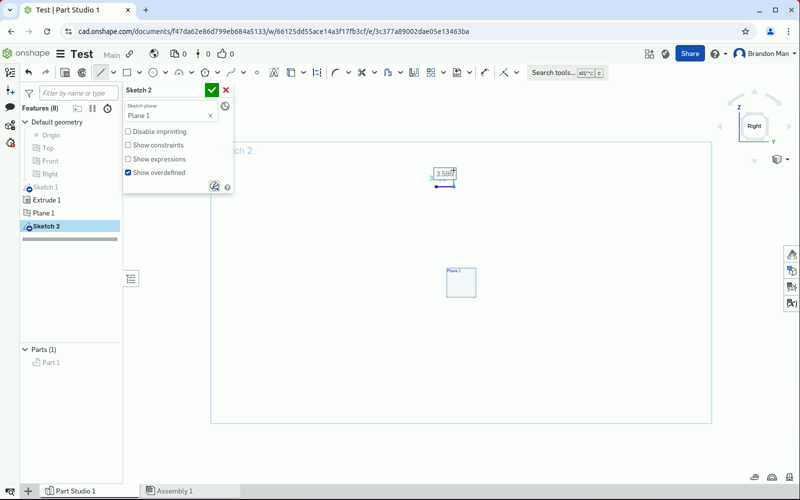
key_up(shift)
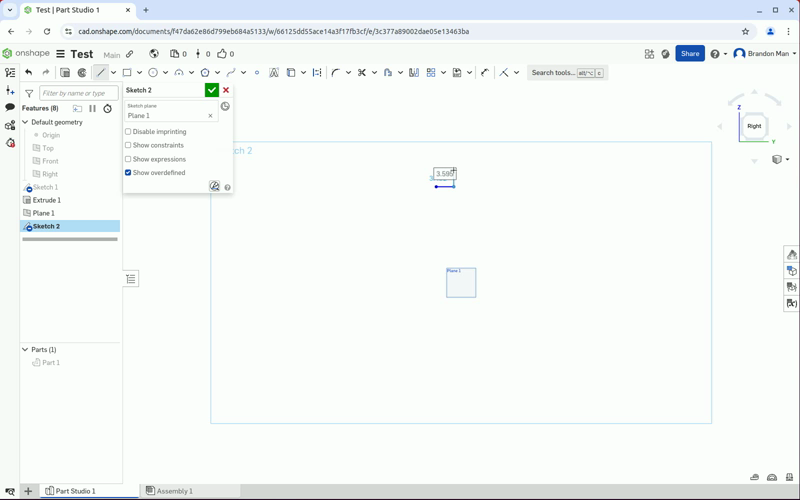
key_down(shift)
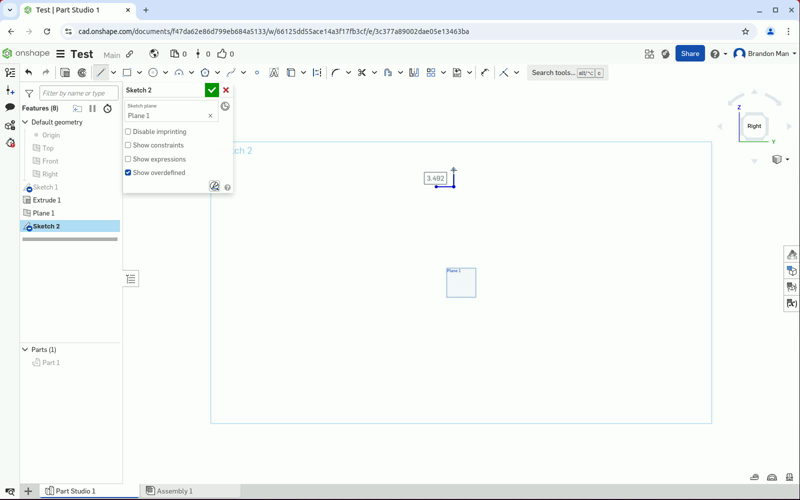
mouse_move(483, 169)
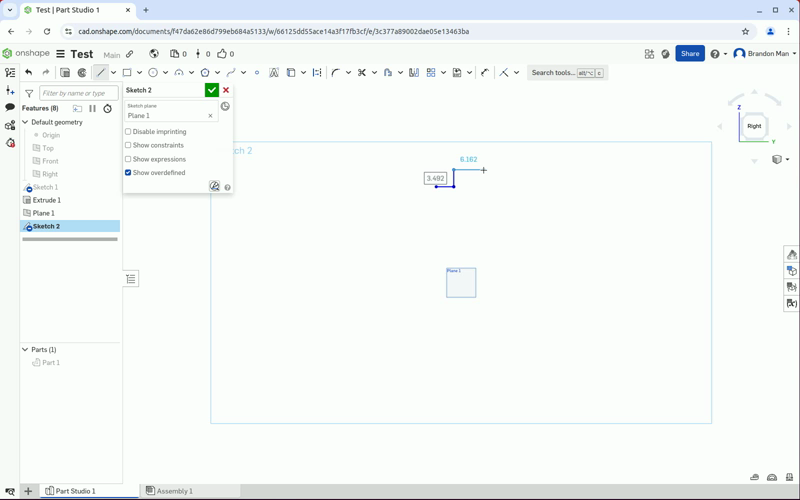
mouse_move(436, 169)
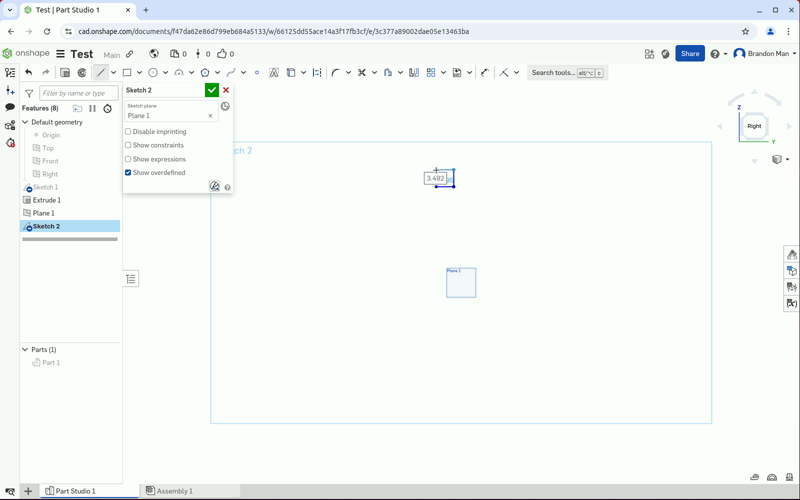
click(436, 169)
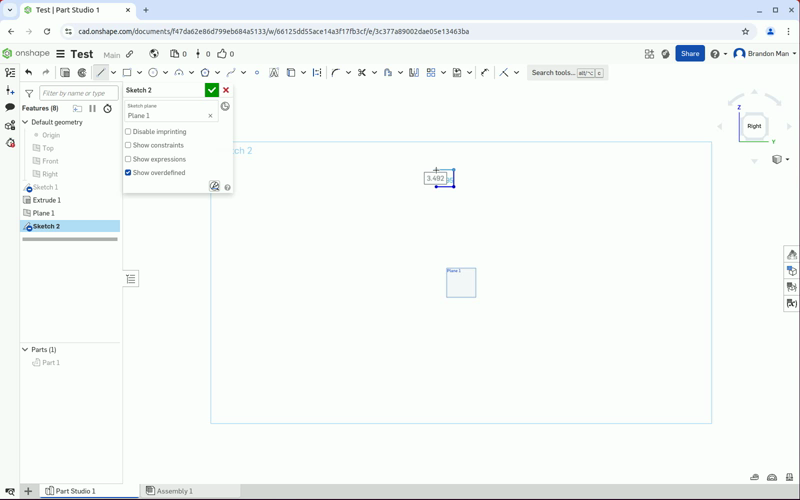
key_up(shift)
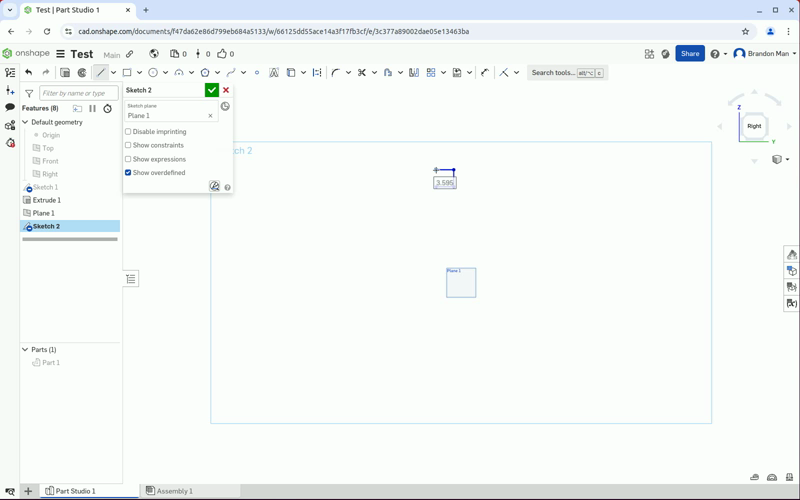
mouse_move(466, 169)
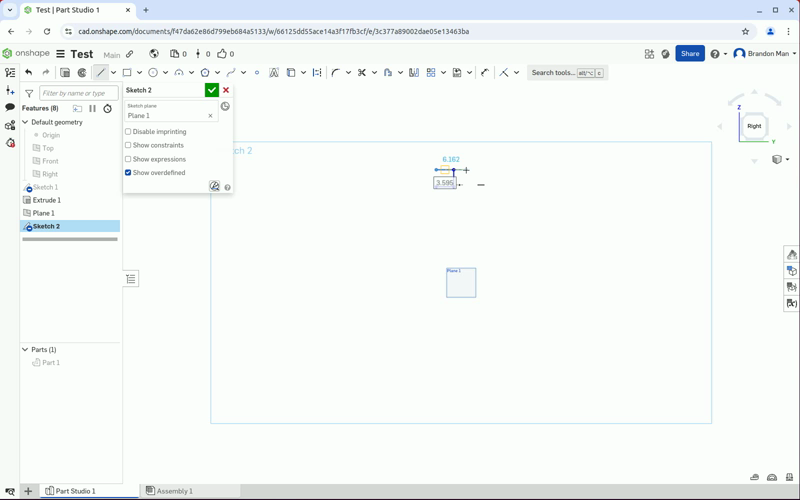
key_down(shift)
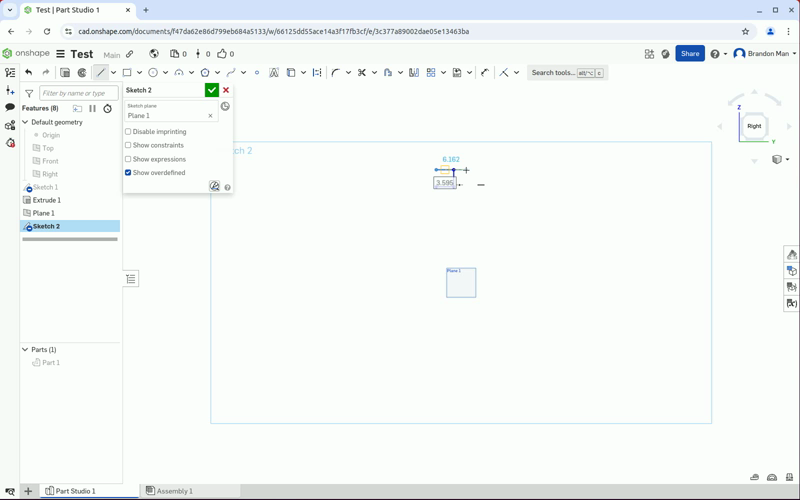
mouse_move(436, 186)
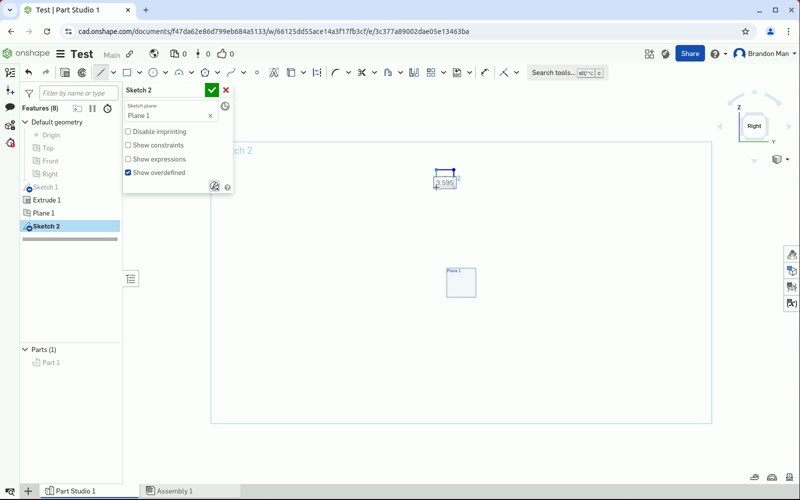
key_up(shift)
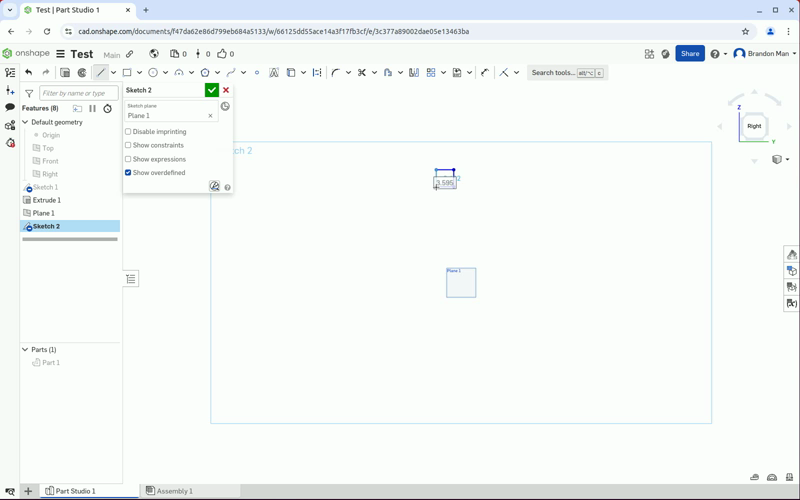
click(436, 186)
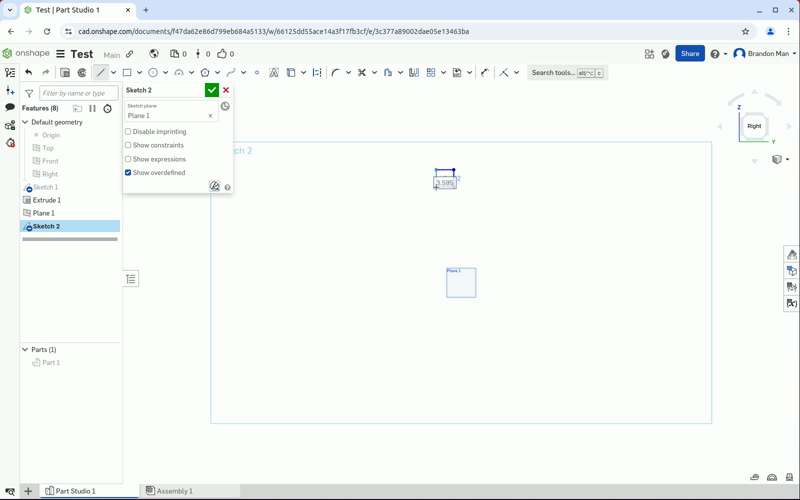
key(esc)
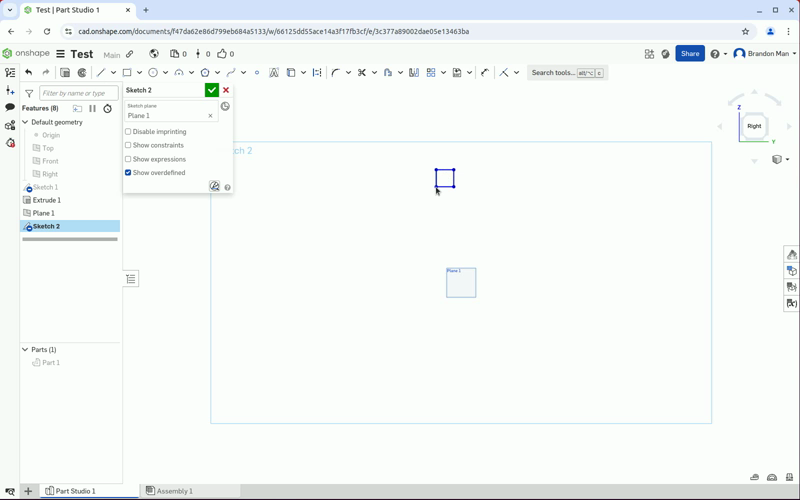
mouse_move(443, 174)
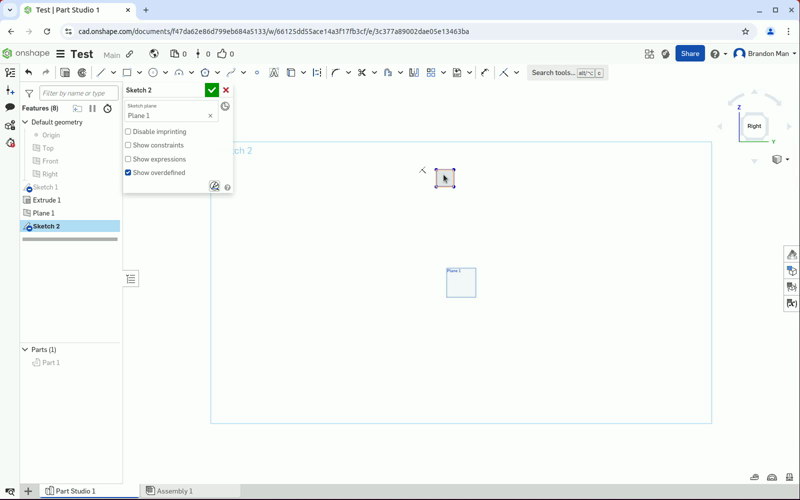
scroll(6)
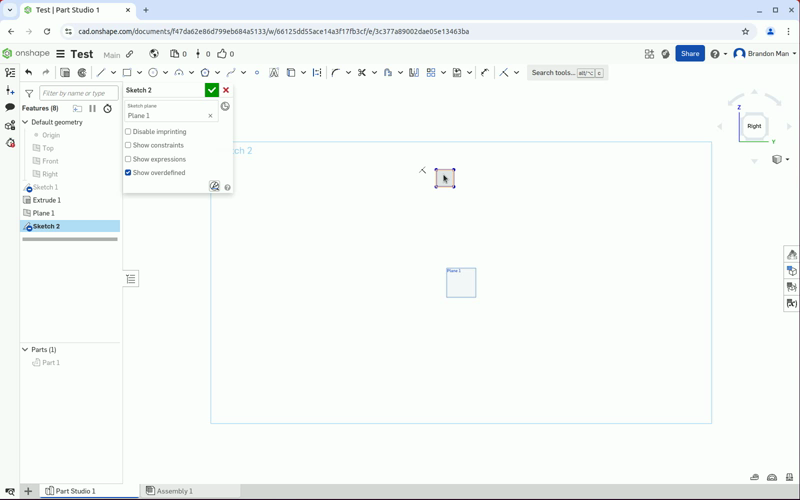
scroll(6)
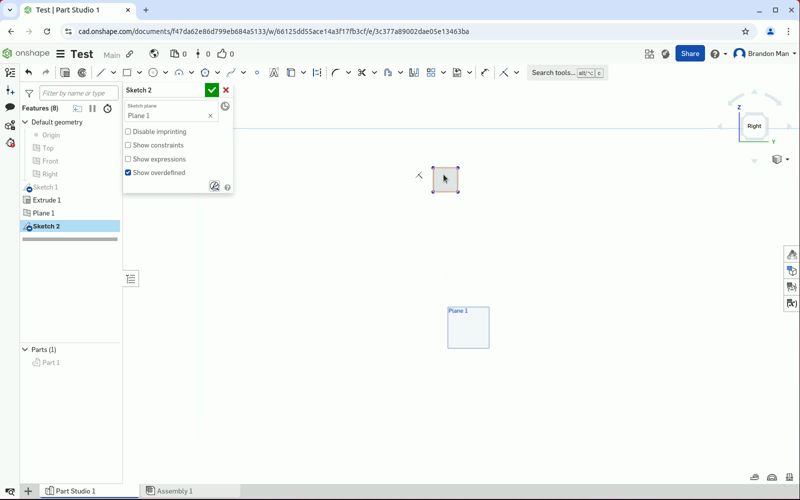
scroll(6)
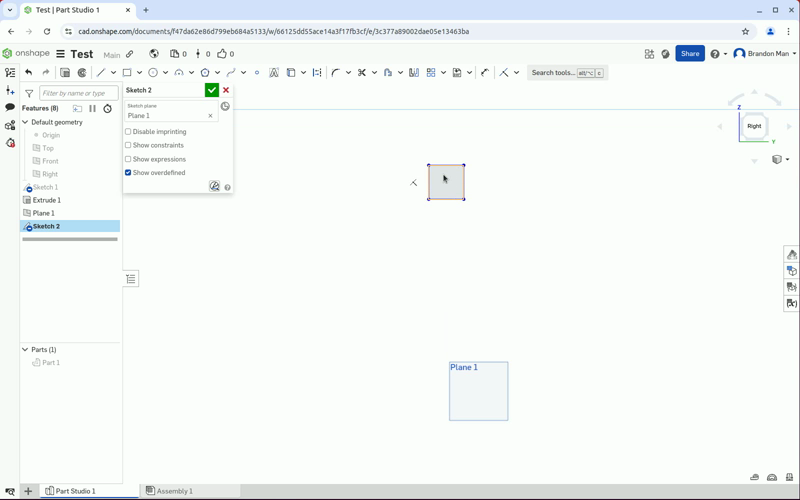
scroll(6)
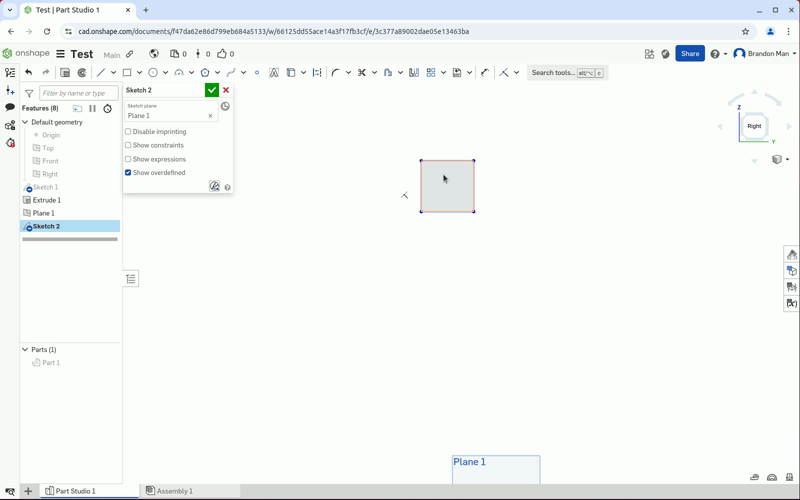
scroll(6)
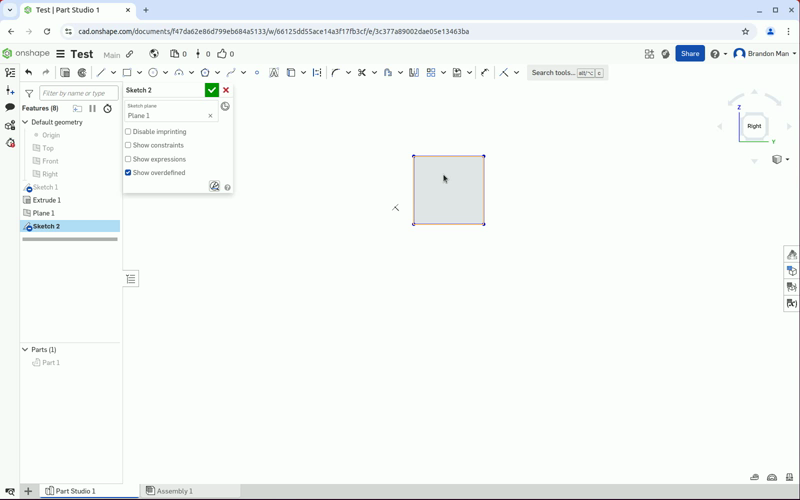
scroll(6)
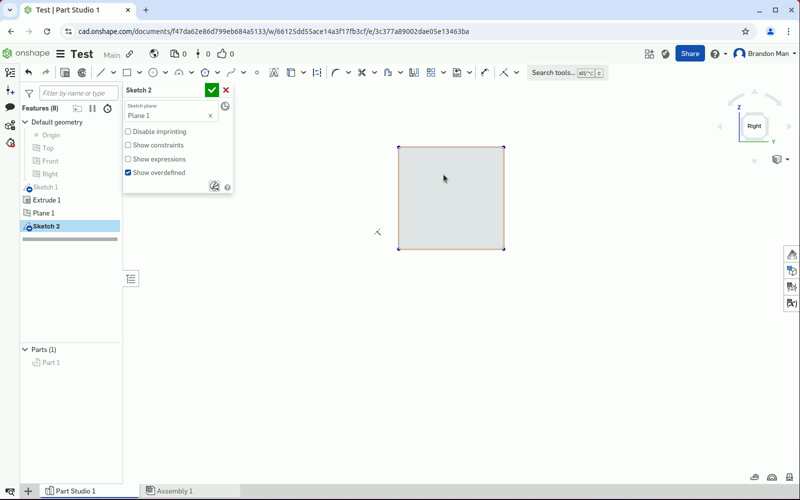
scroll(6)
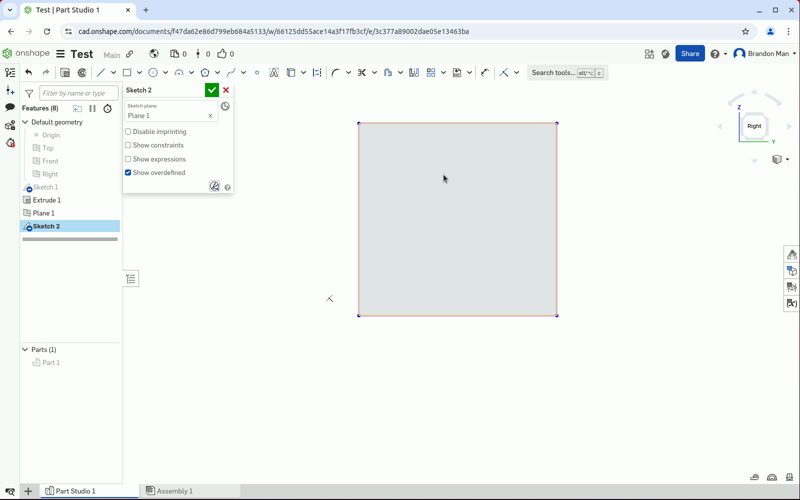
click(443, 174)
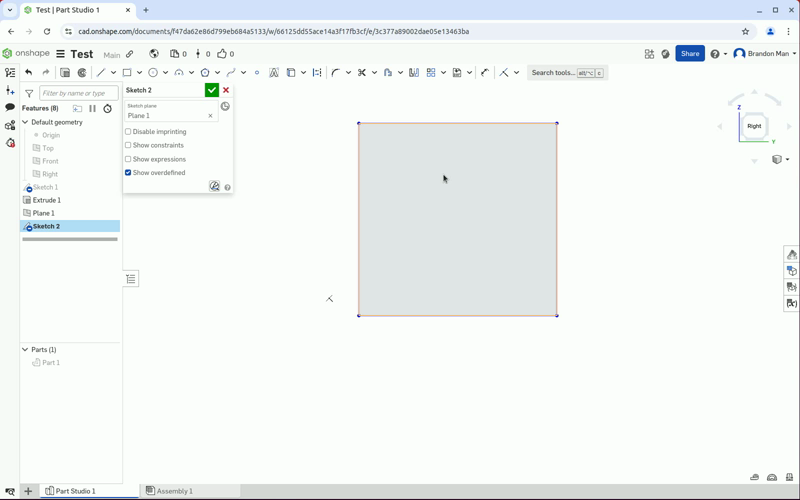
scroll(-6)
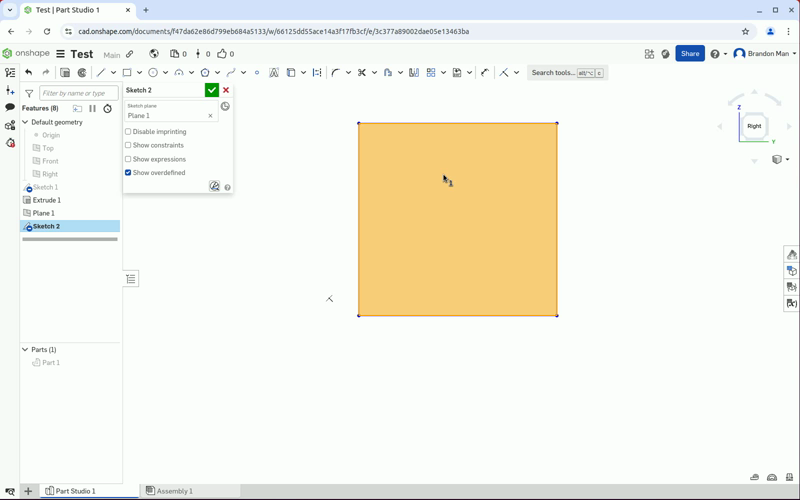
scroll(-6)
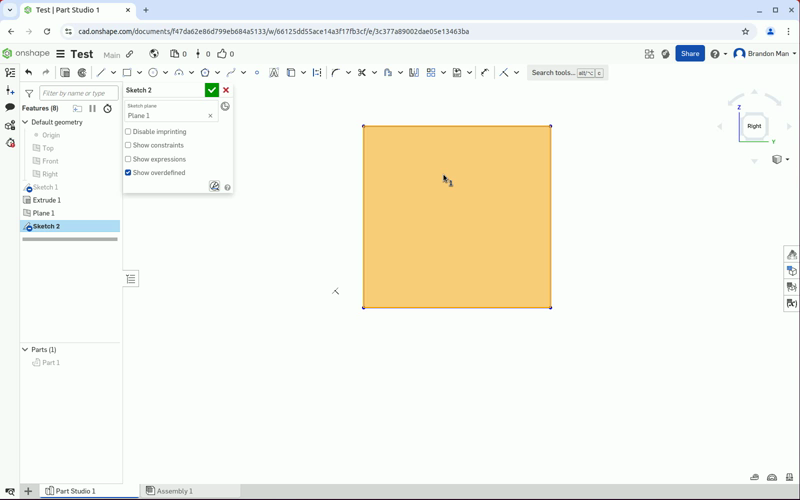
scroll(-6)
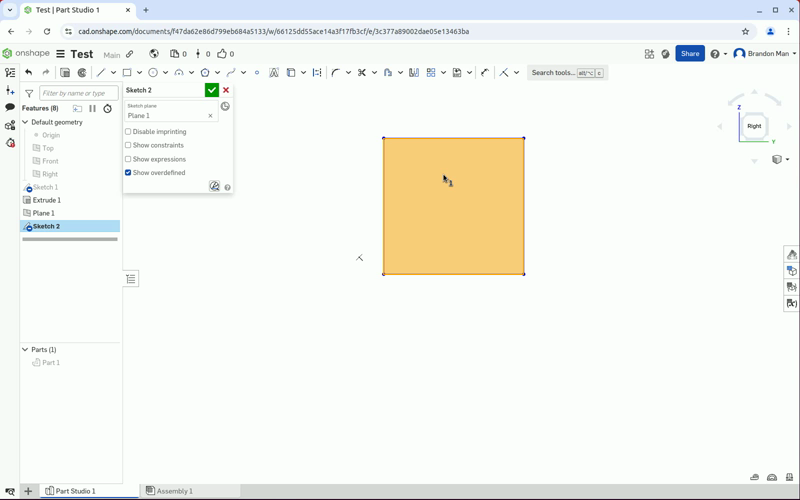
scroll(-6)
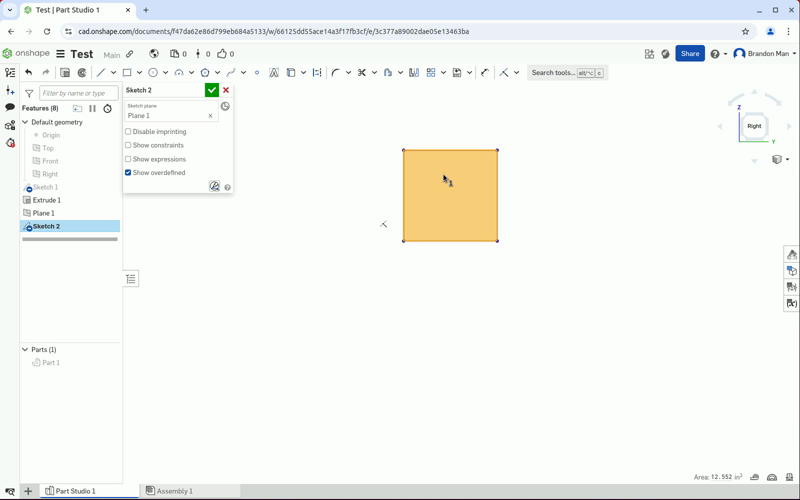
scroll(-6)
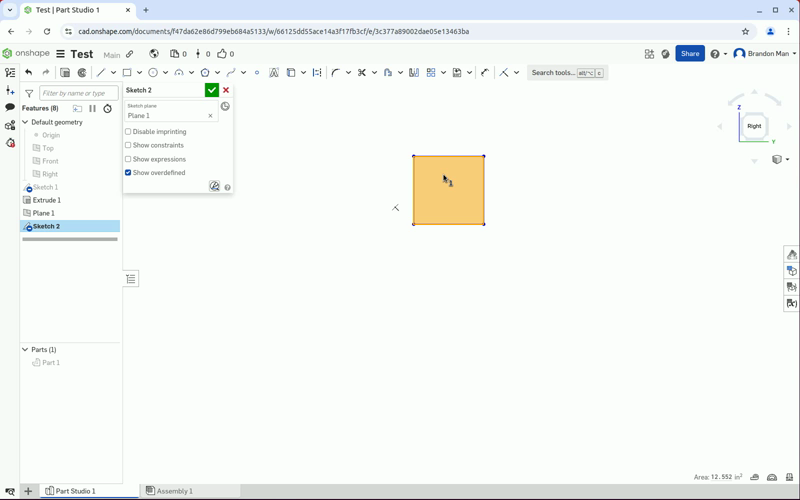
scroll(-6)
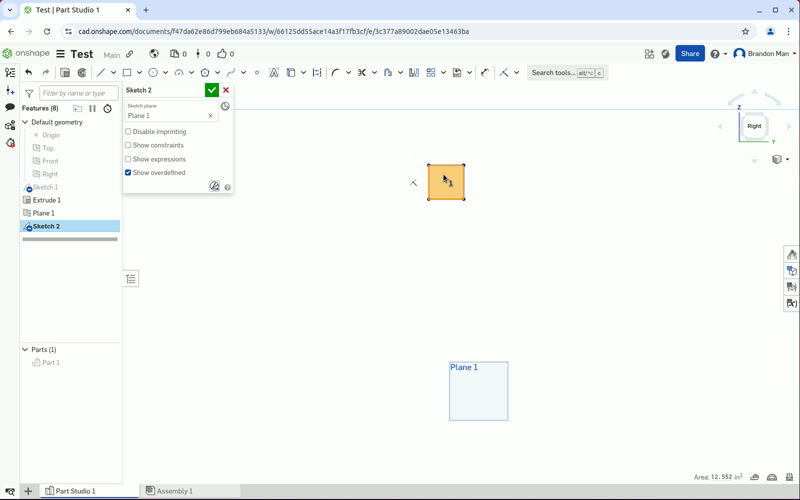
scroll(-6)
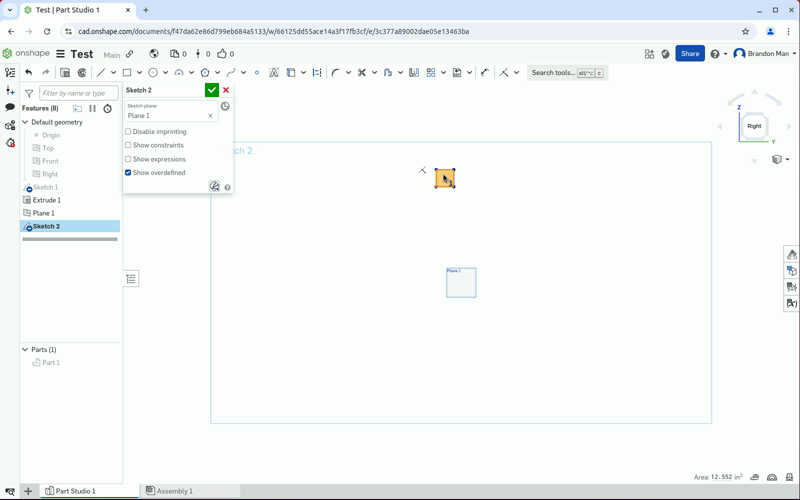
mouse_move(73, 352)
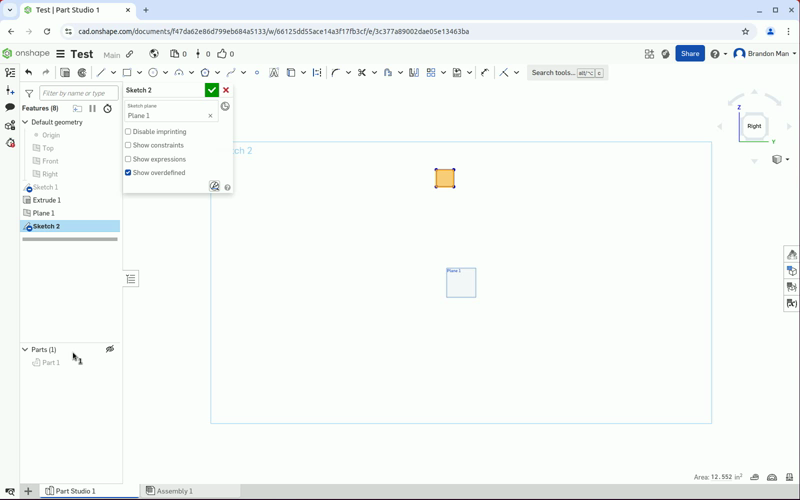
key(shift+y)
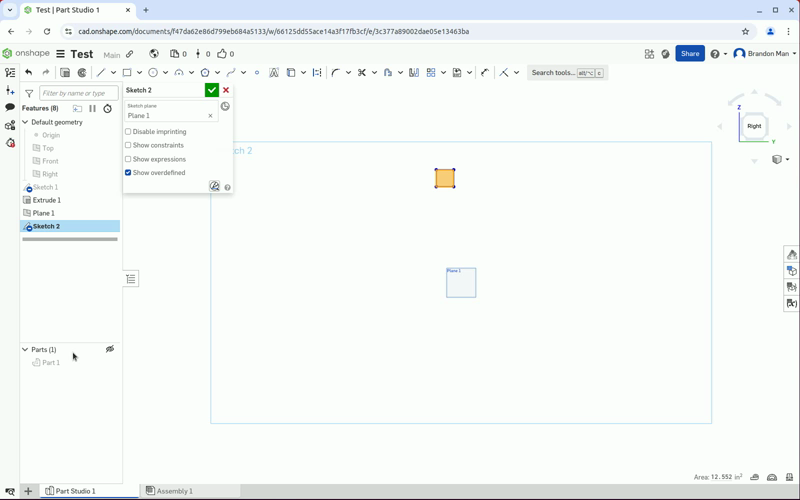
key(shift+e)
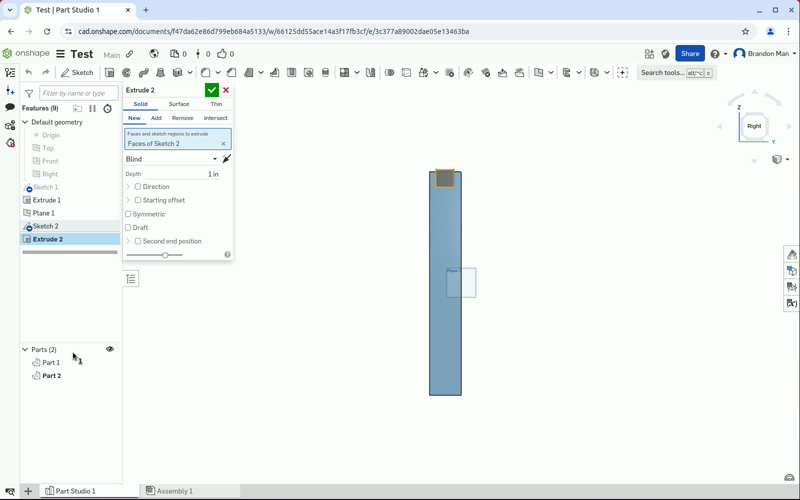
mouse_move(143, 106)
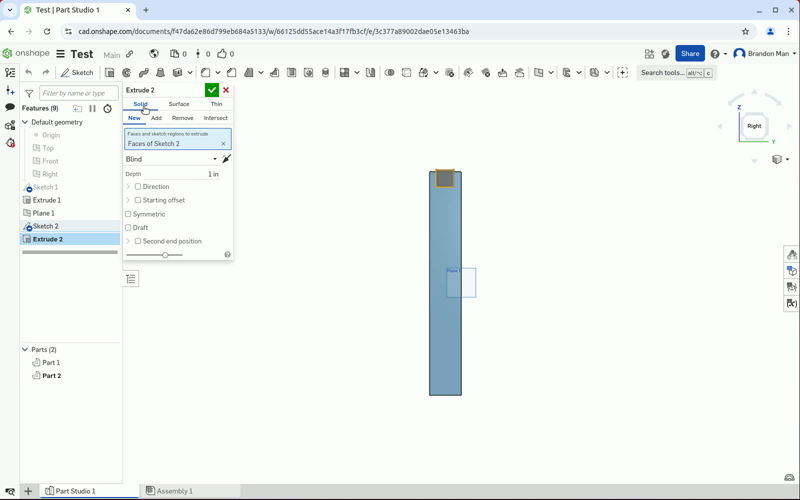
click(143, 106)
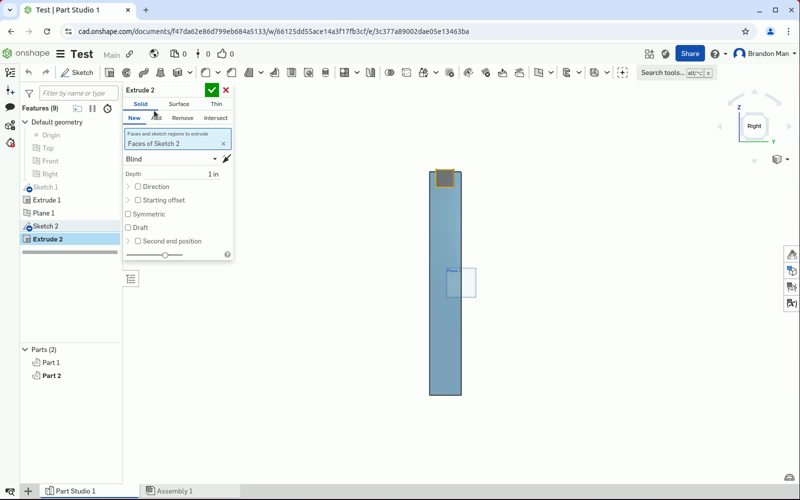
mouse_move(186, 120)
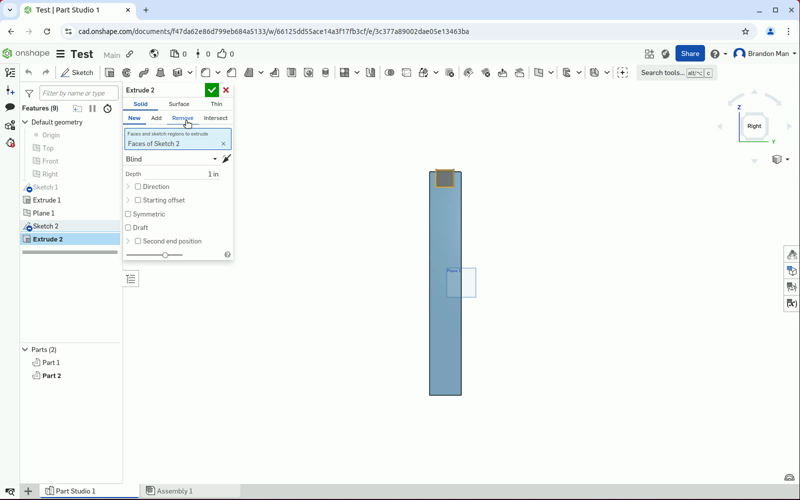
click(186, 120)
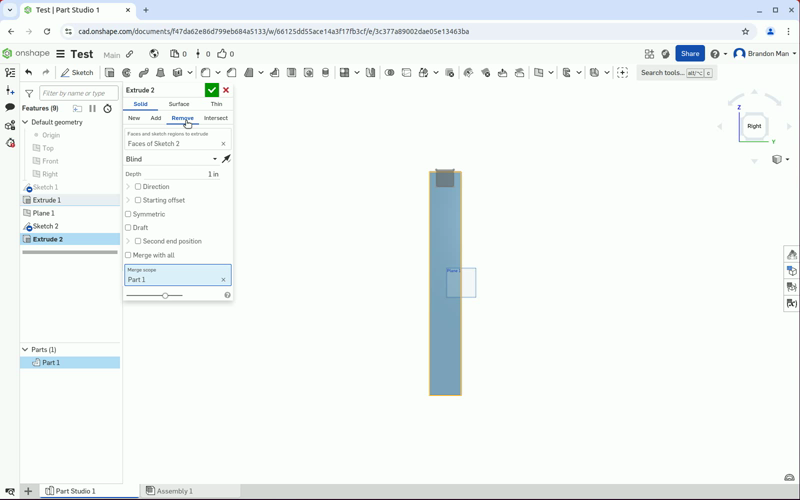
key(tab, 4)
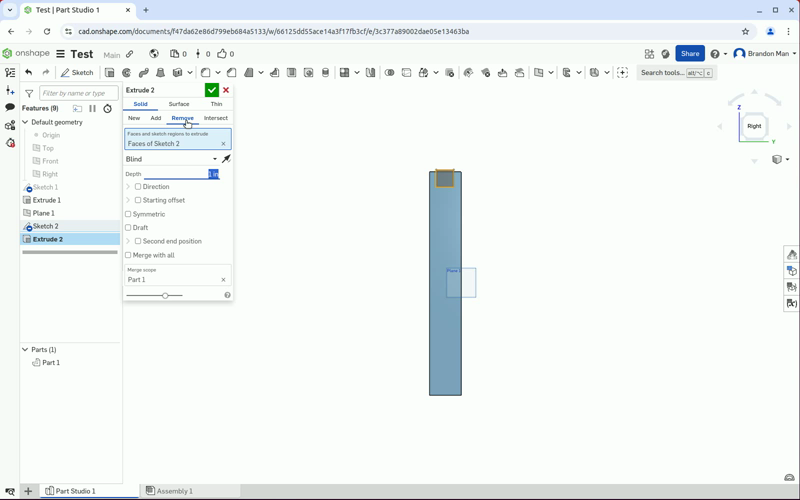
text(6.499)
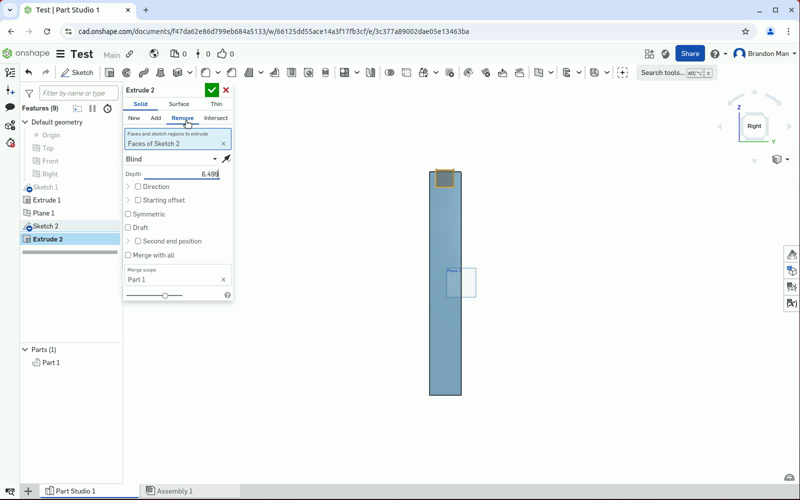
key(tab, 6)
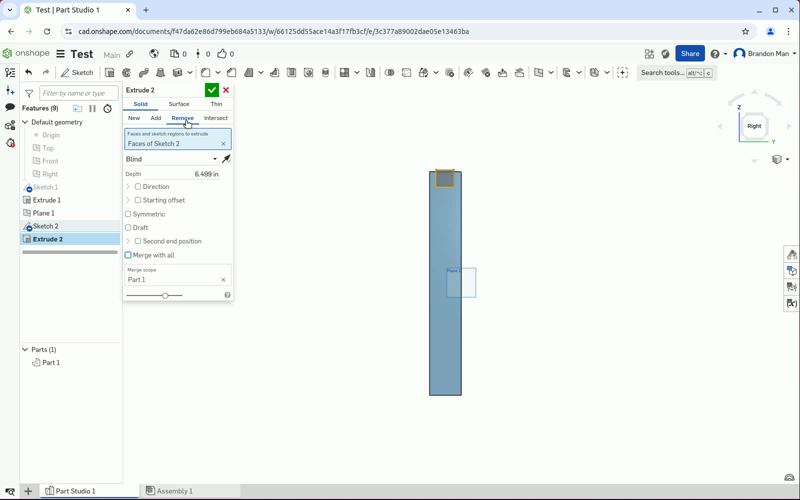
key(space)
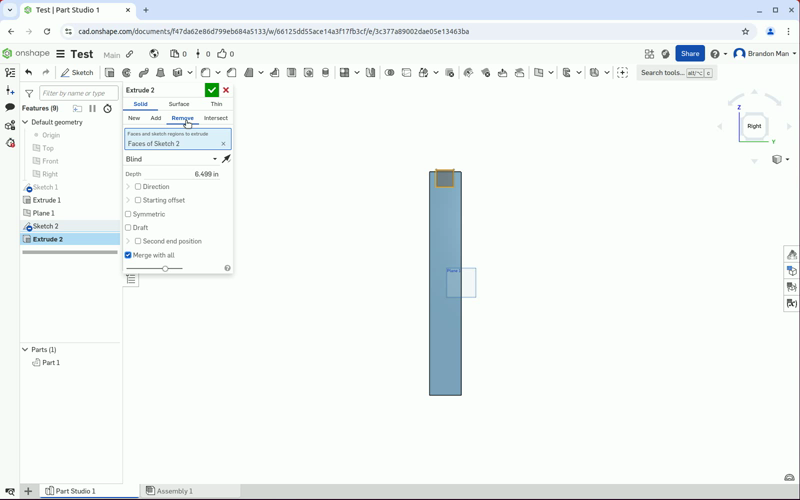
key(enter)
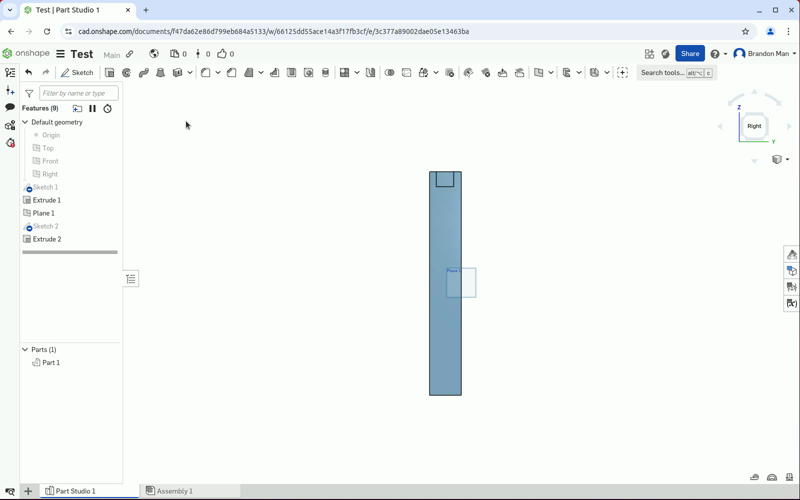
key(shift+h)
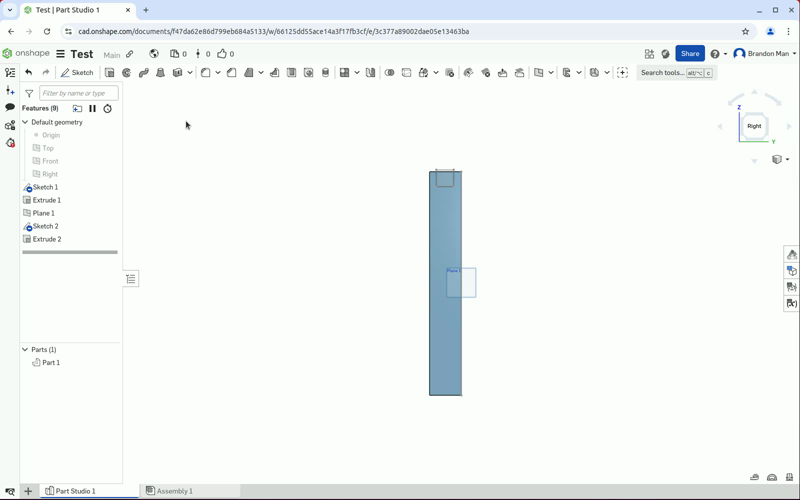
key(shift+h)
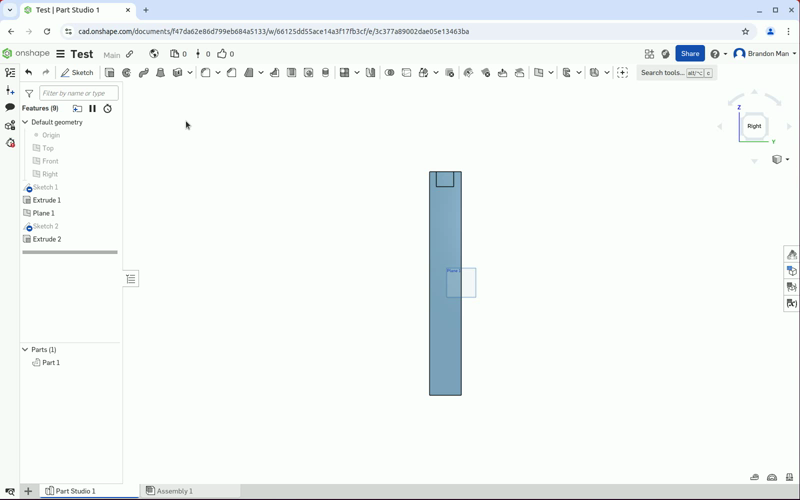
mouse_move(73, 189)
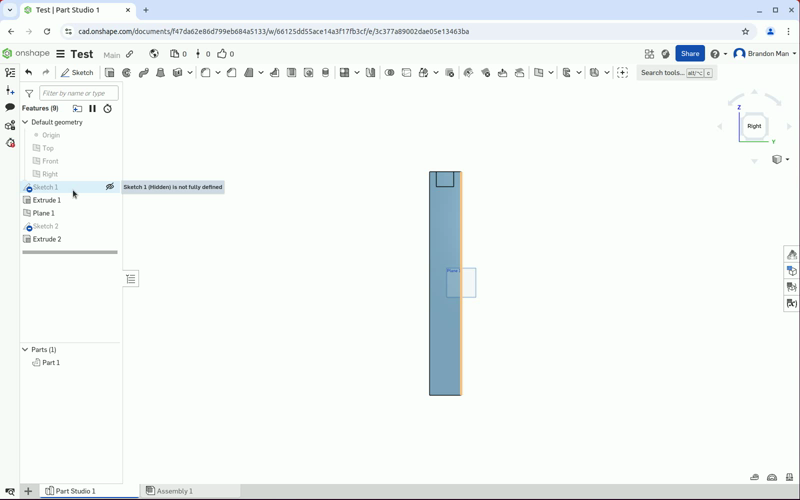
click(73, 189)
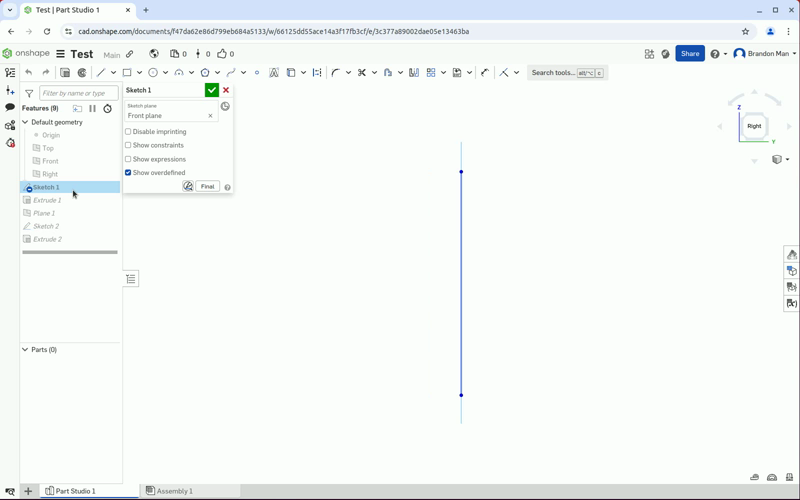
mouse_move(229, 92)
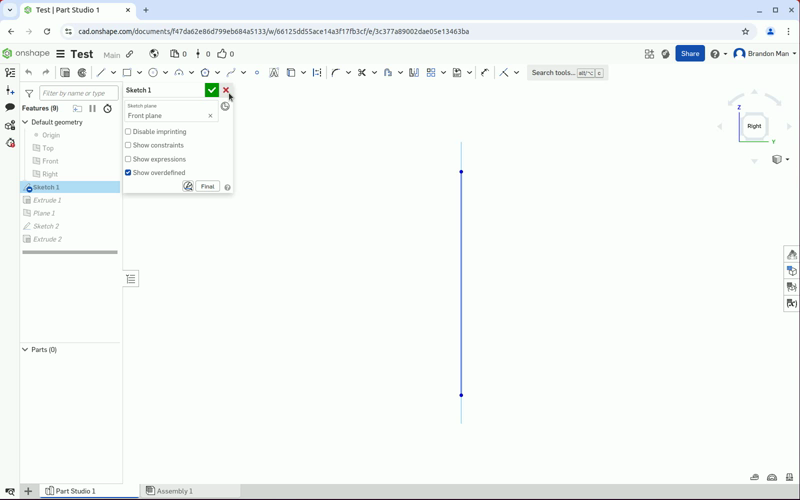
click(229, 92)
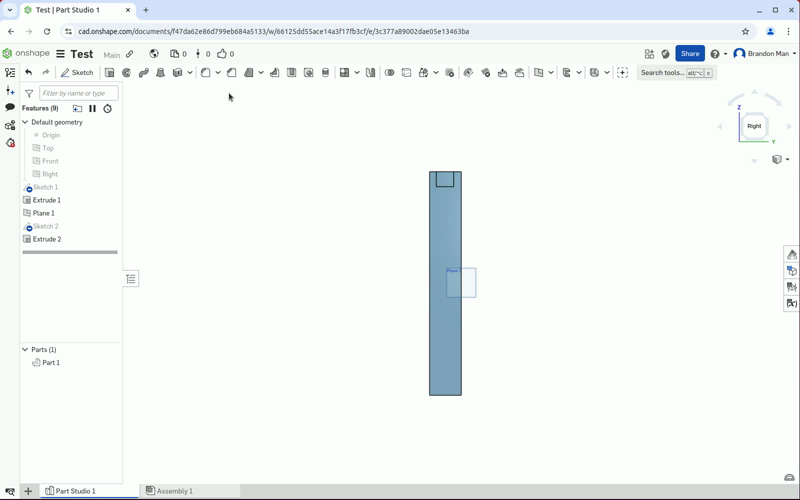
mouse_move(73, 352)
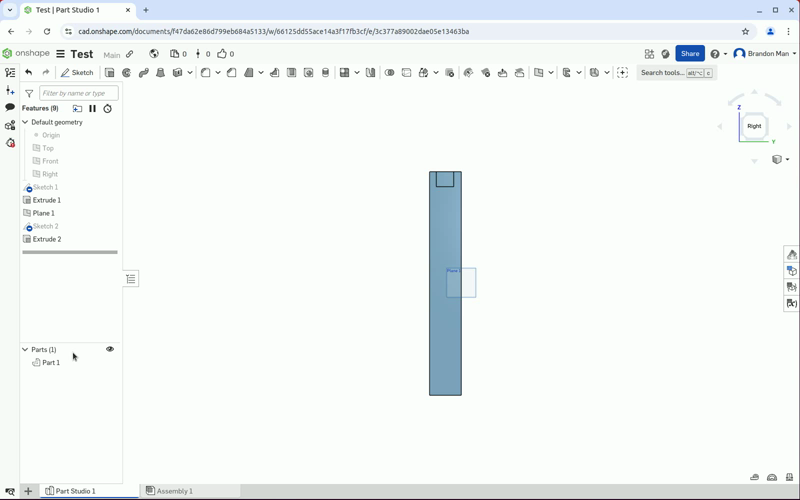
key(y)
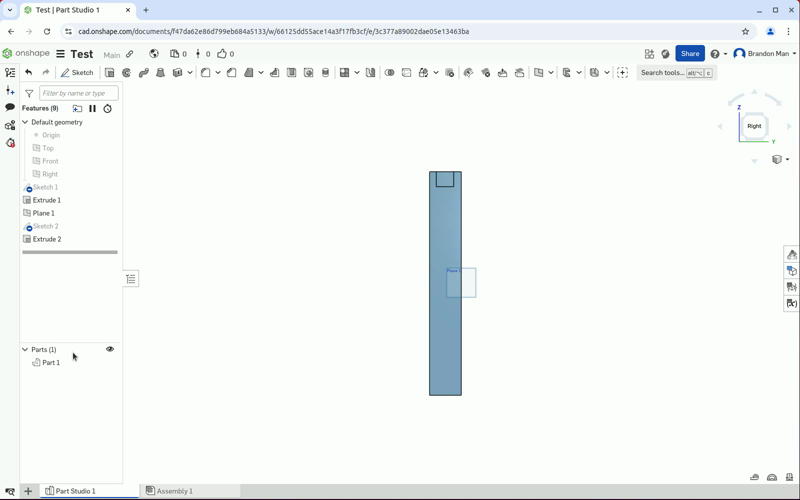
key(shift+p)
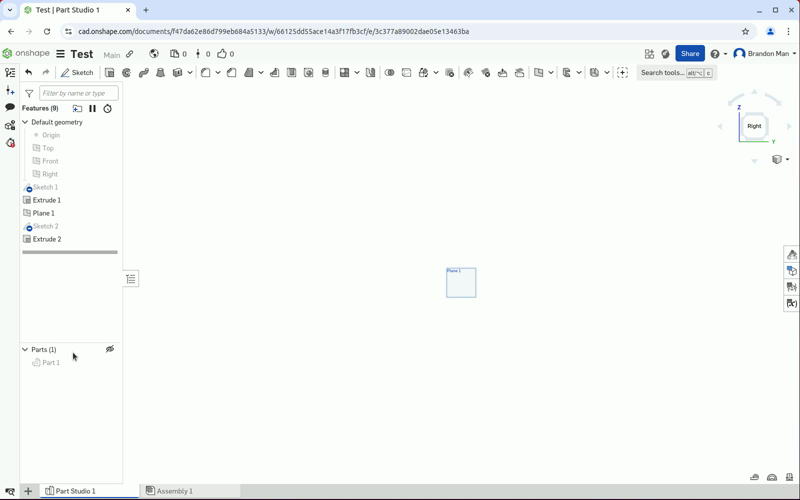
key(space)
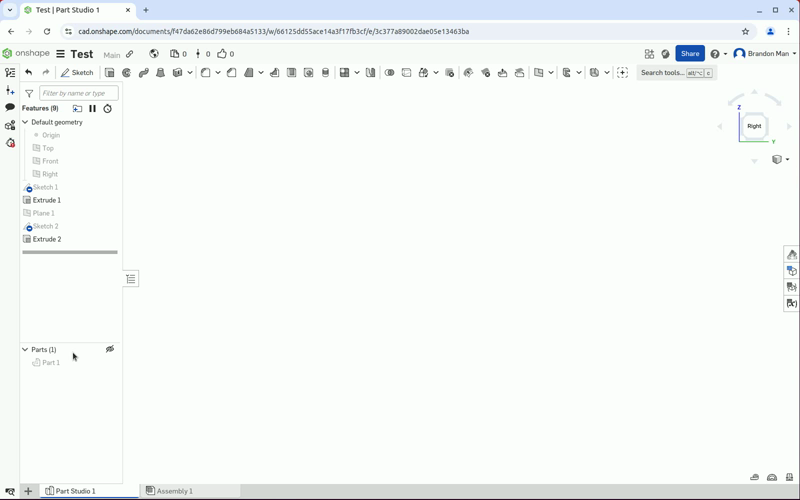
key_down(shift)
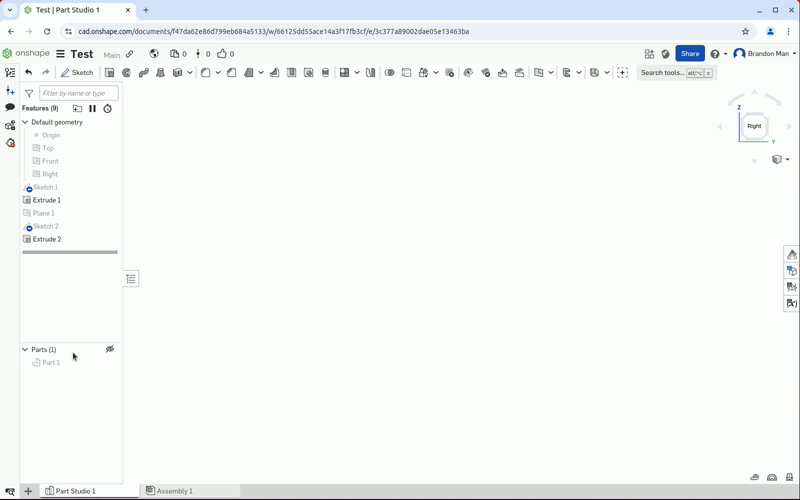
key(right)
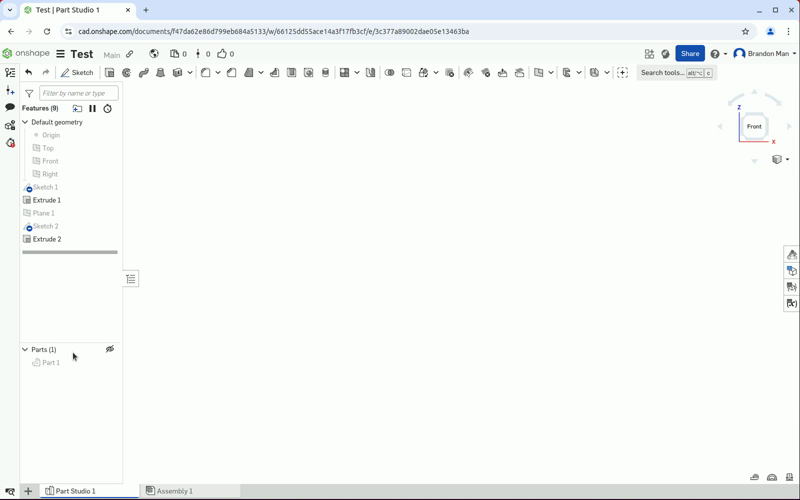
key_up(shift)
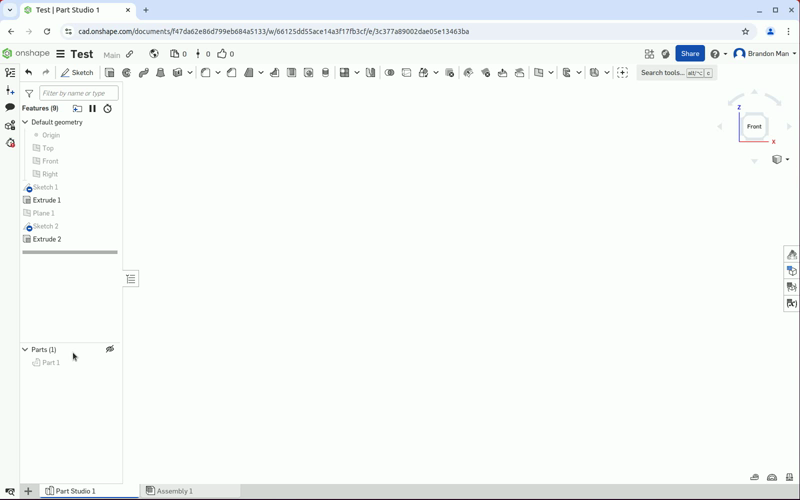
mouse_move(73, 352)
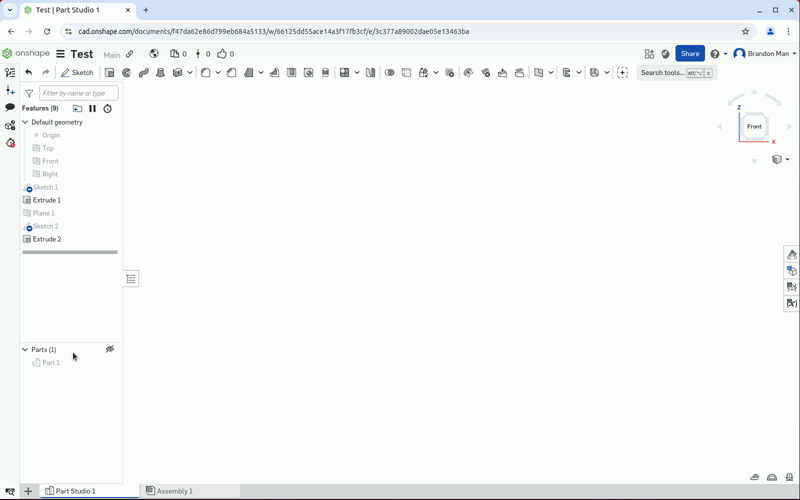
key(shift+y)
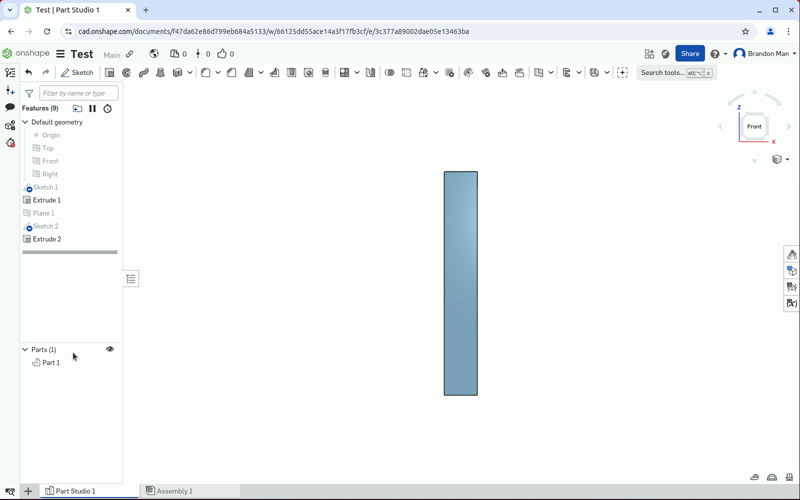
mouse_move(541, 75)
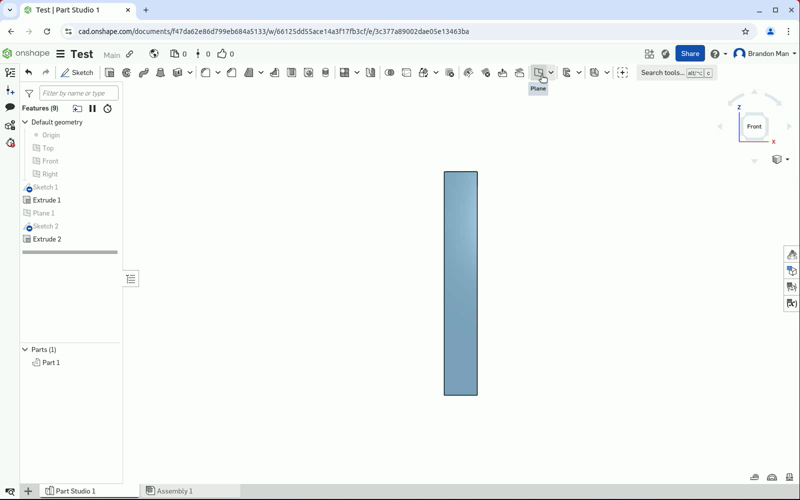
click(541, 75)
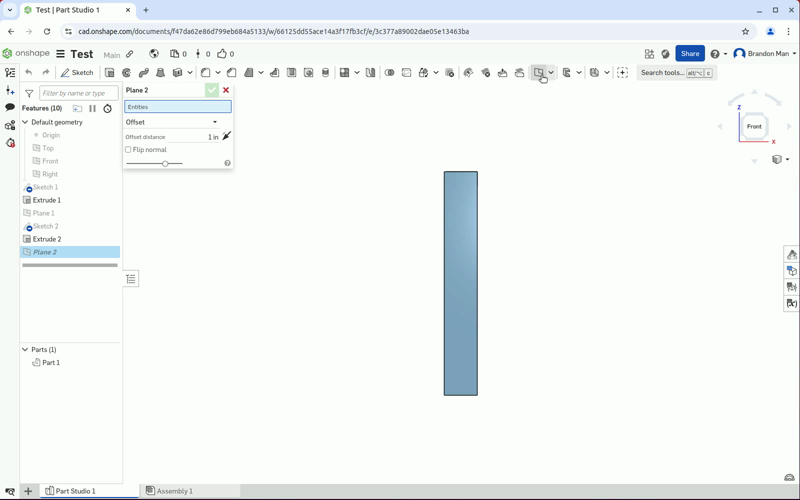
mouse_move(73, 163)
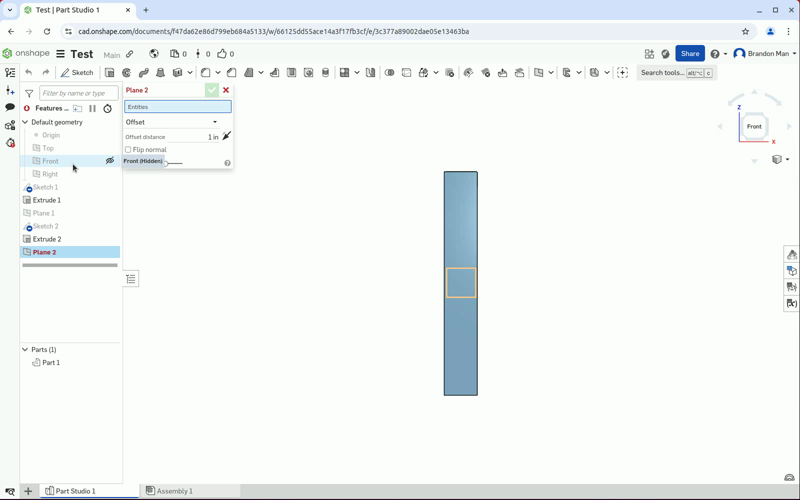
click(73, 163)
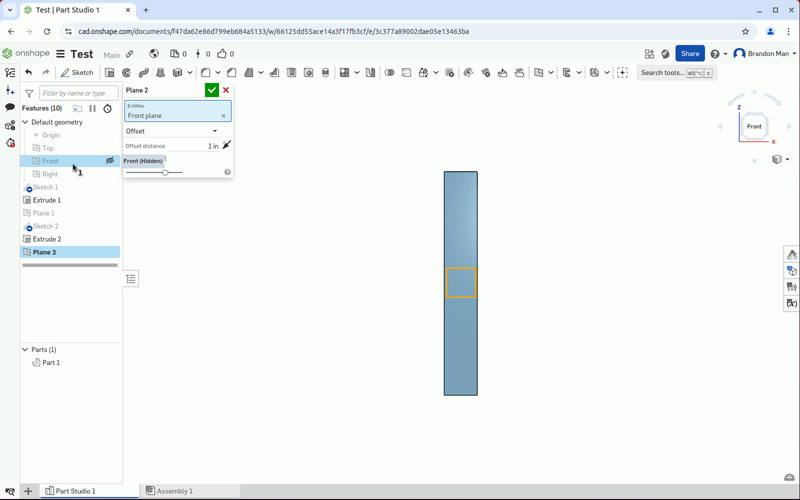
key(tab, 2)
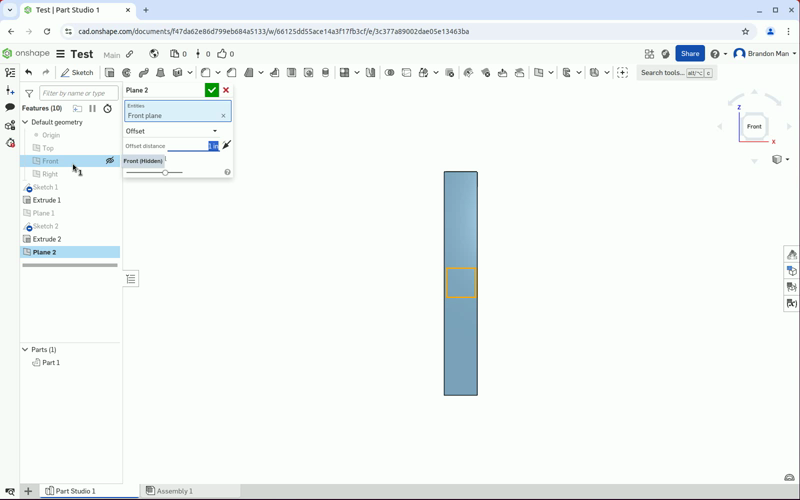
text(6.501)
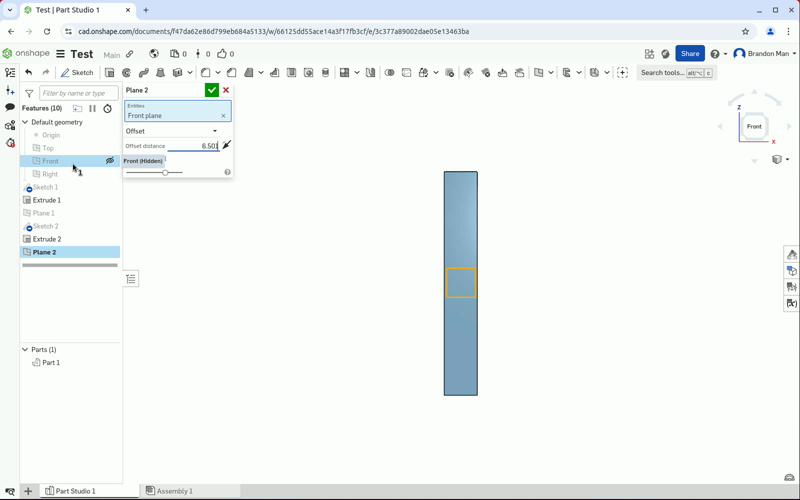
key(enter, 2)
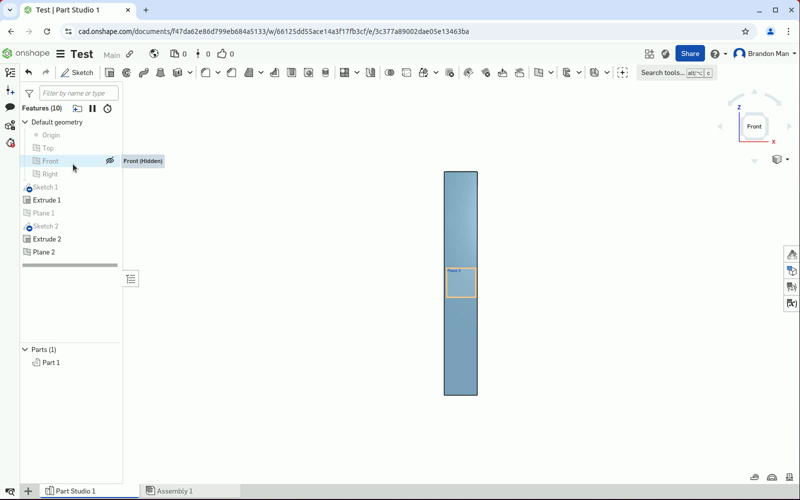
key(shift+s)
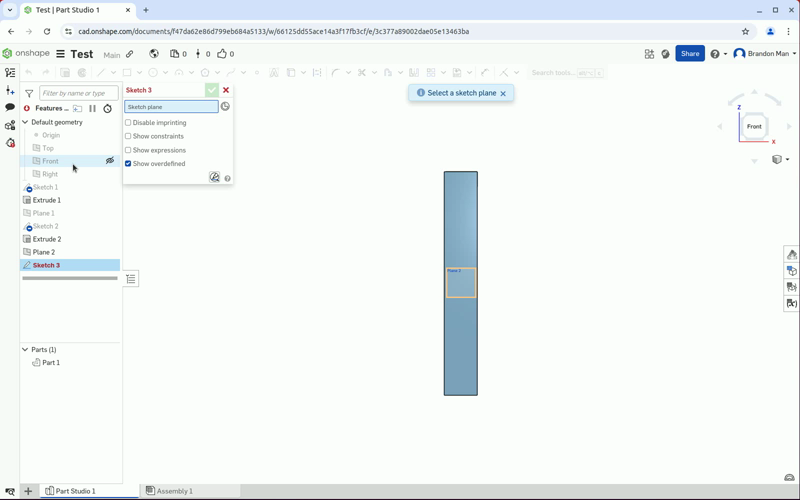
mouse_move(73, 254)
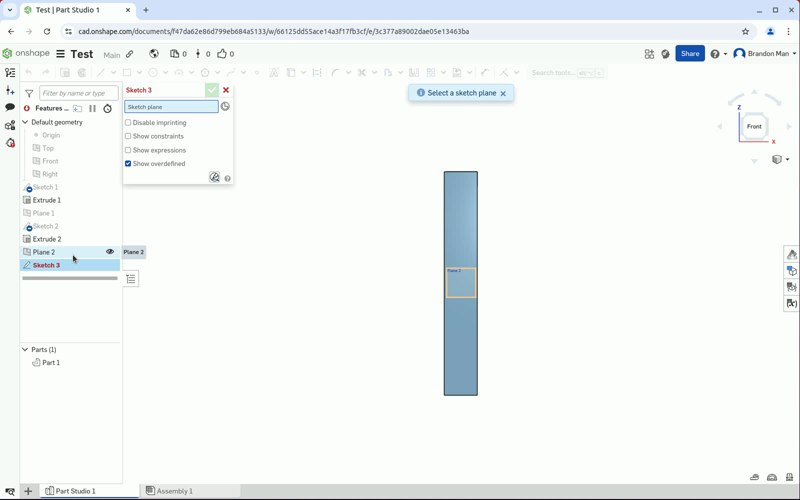
click(73, 254)
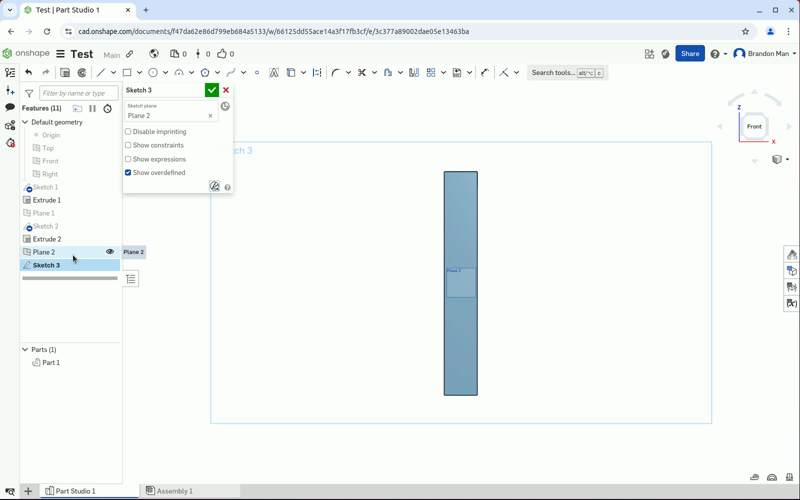
mouse_move(73, 352)
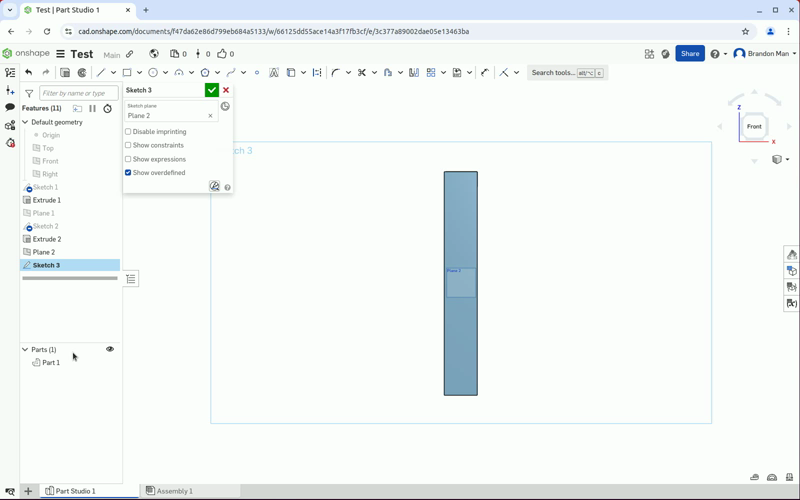
key(y)
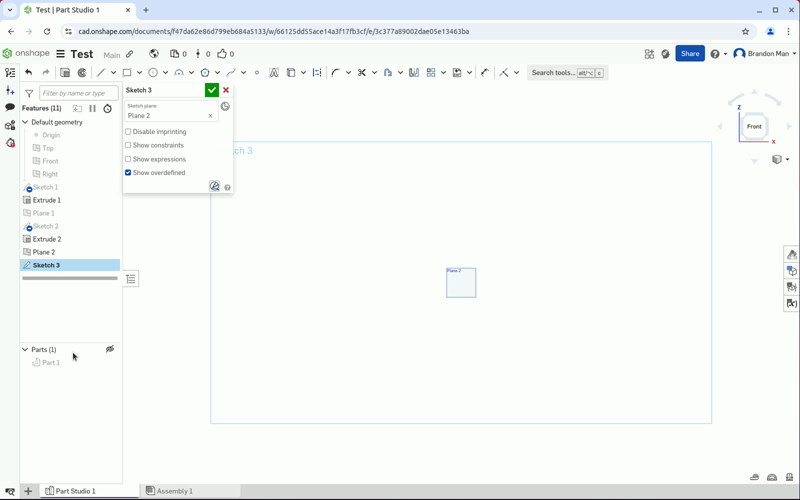
key(l)
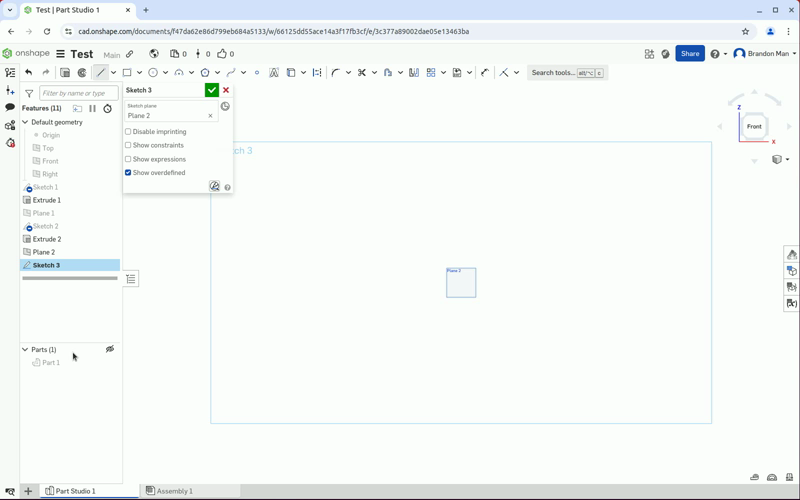
key_down(shift)
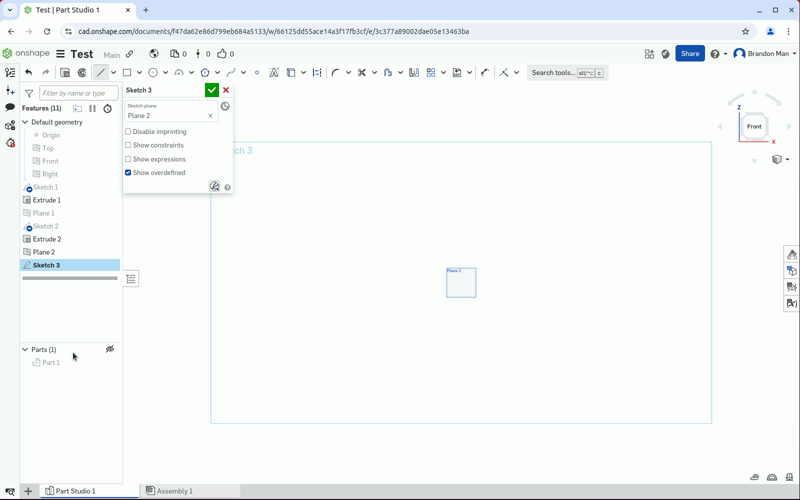
mouse_move(452, 186)
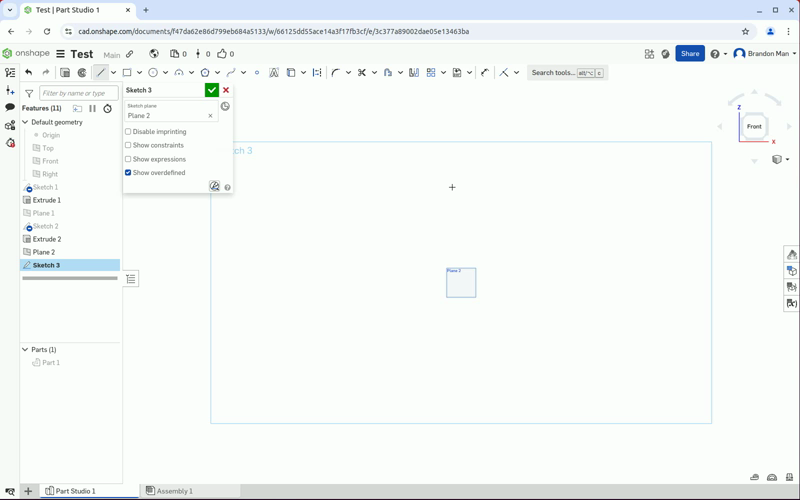
click(452, 186)
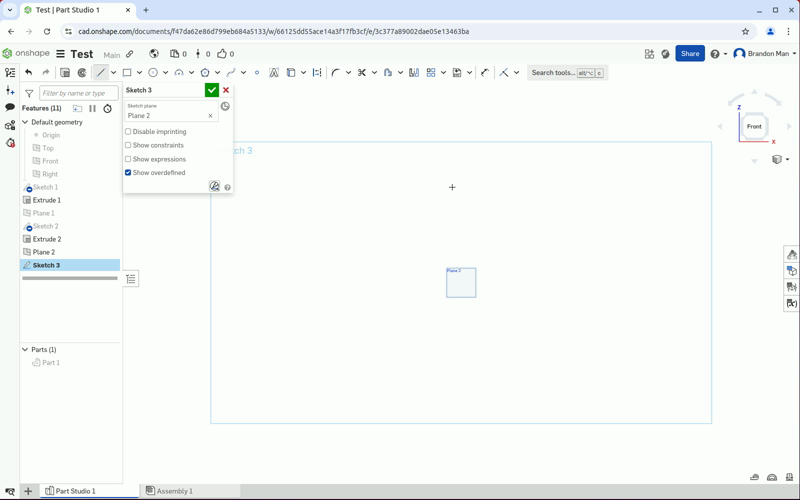
key_up(shift)
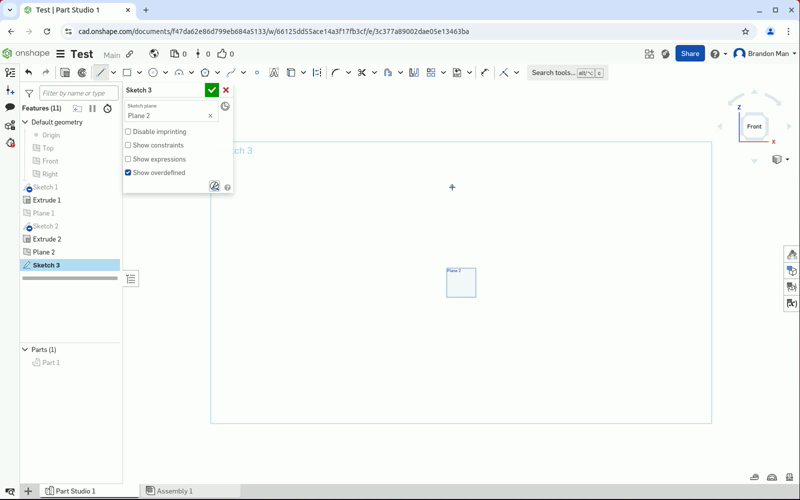
key_down(shift)
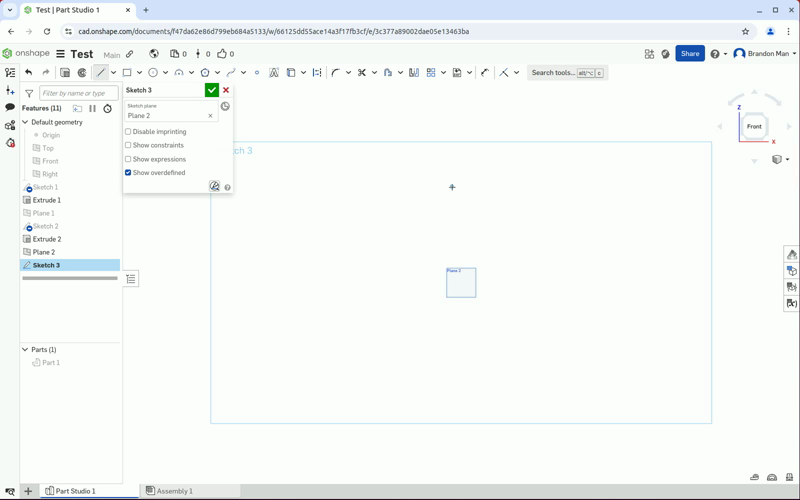
mouse_move(482, 186)
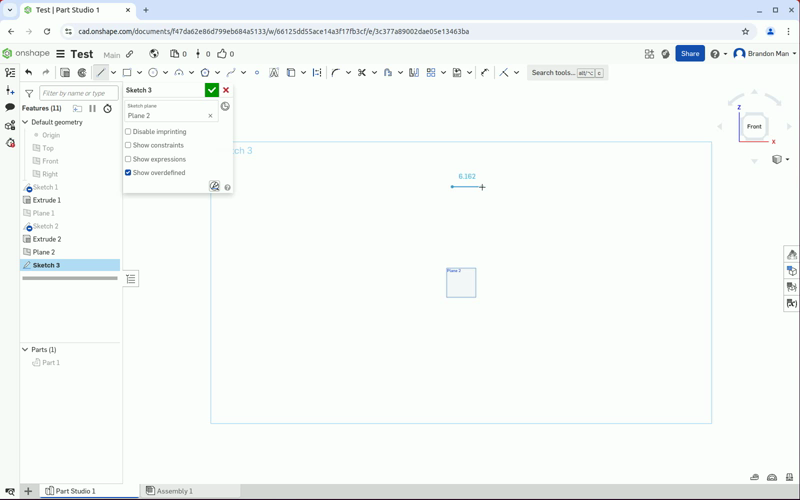
mouse_move(469, 186)
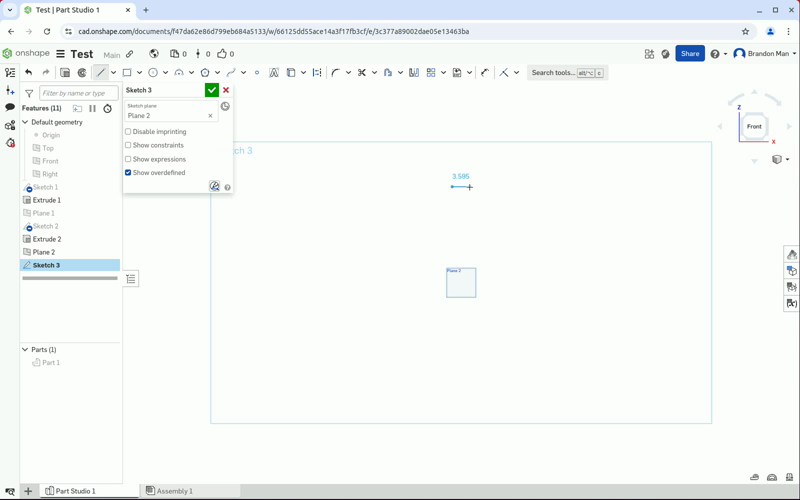
click(469, 186)
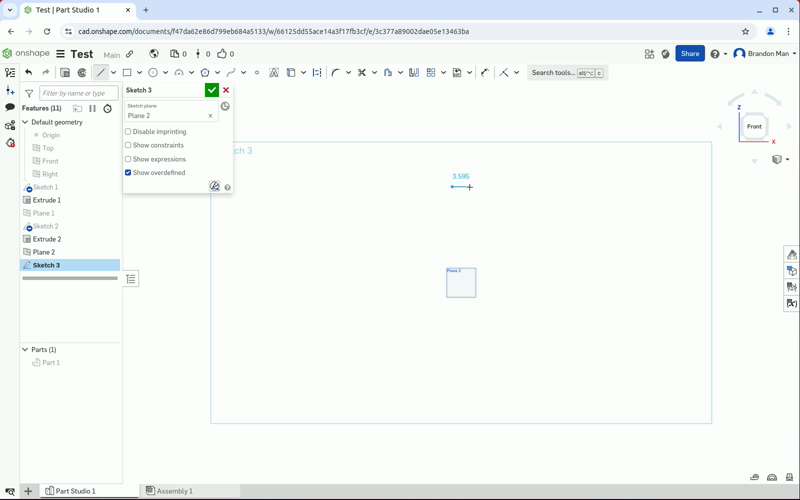
key_up(shift)
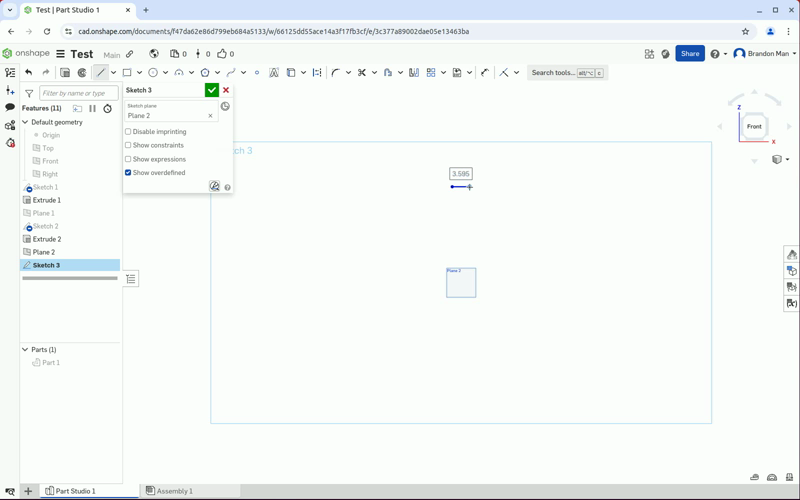
key_down(shift)
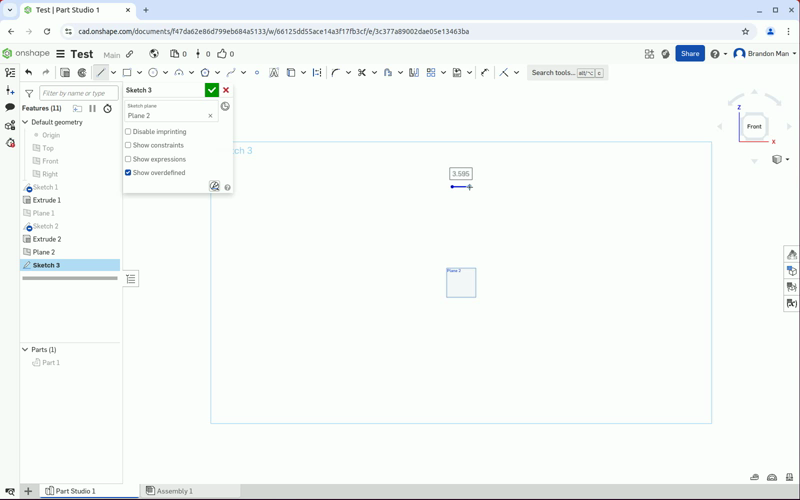
mouse_move(499, 186)
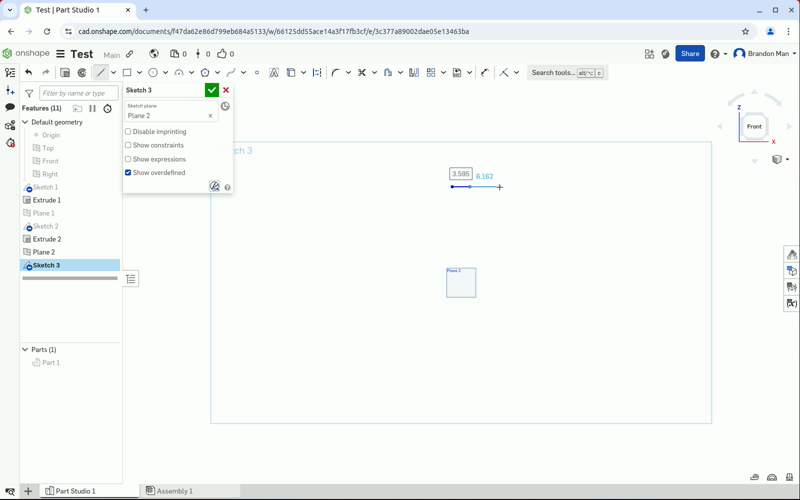
mouse_move(469, 169)
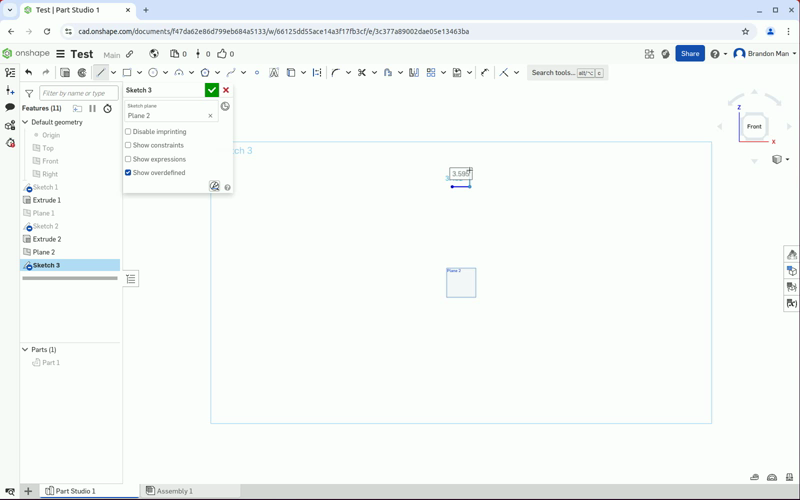
click(469, 169)
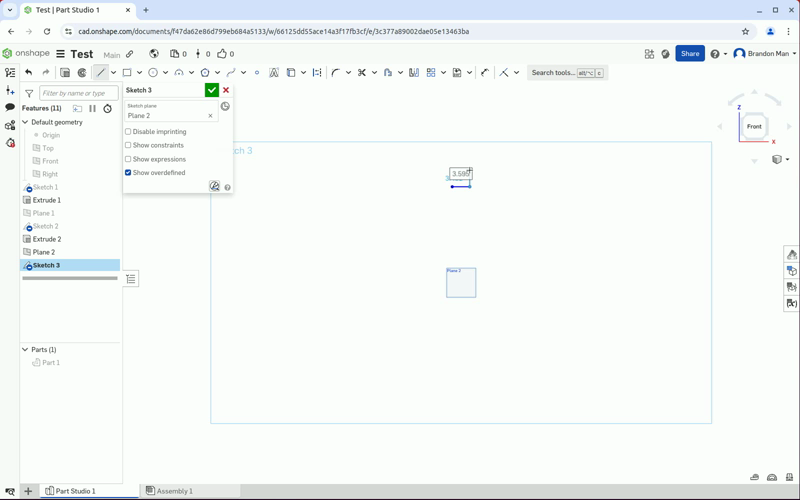
key_up(shift)
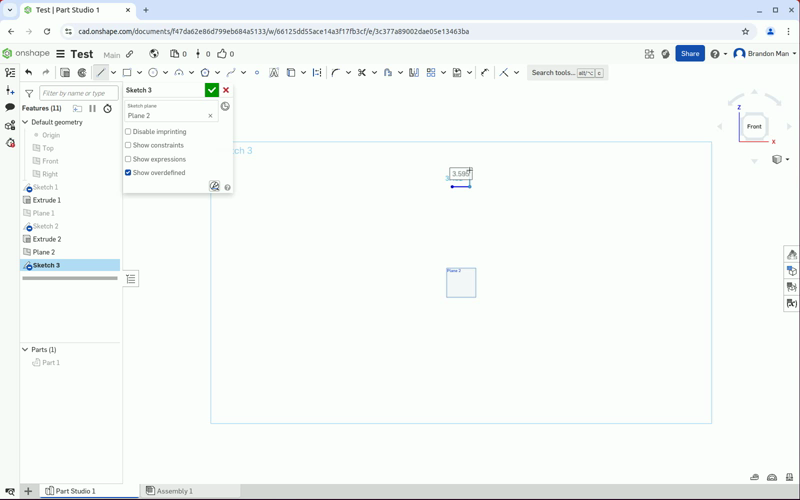
key_down(shift)
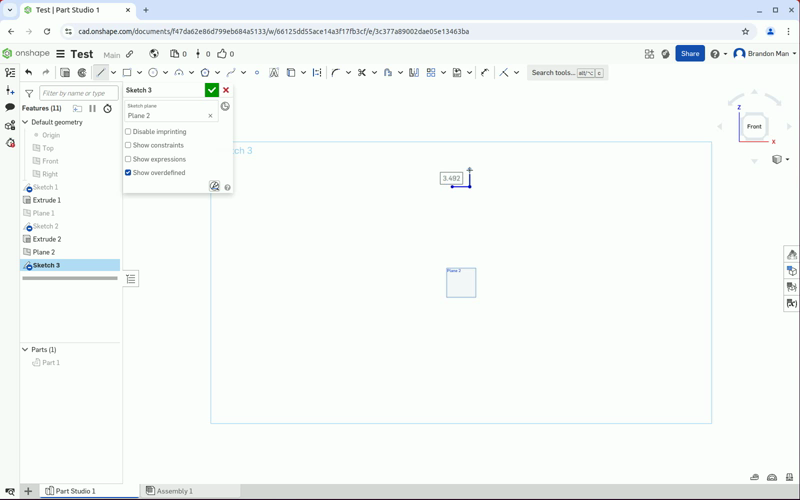
mouse_move(499, 169)
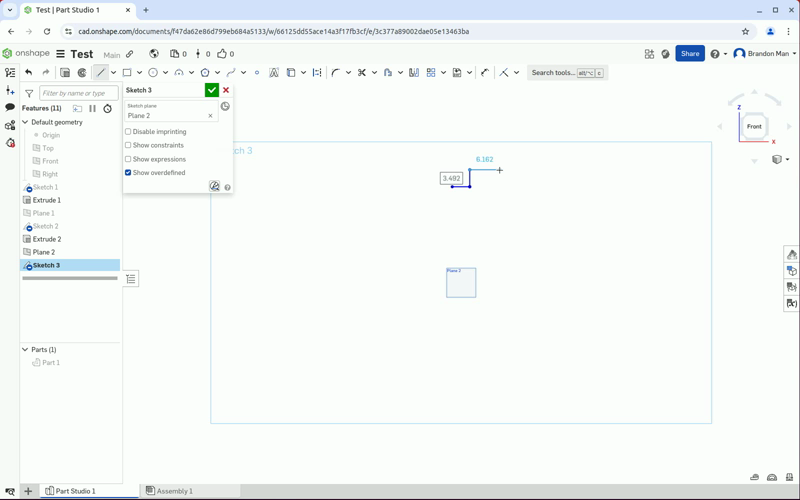
mouse_move(452, 169)
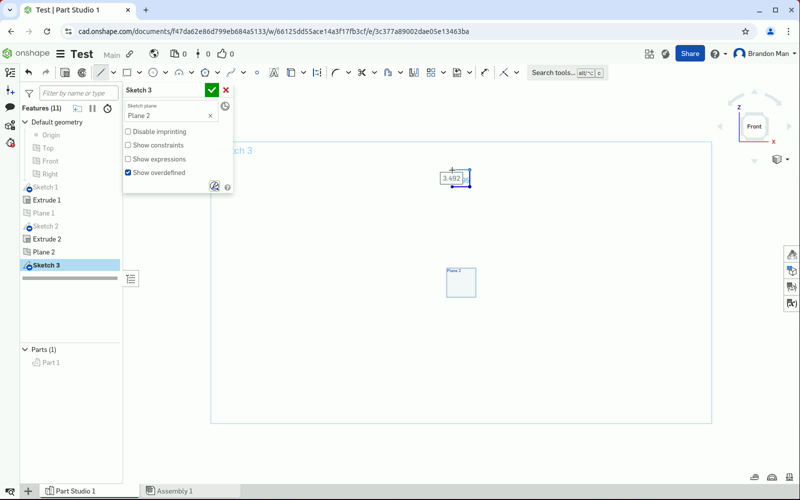
click(452, 169)
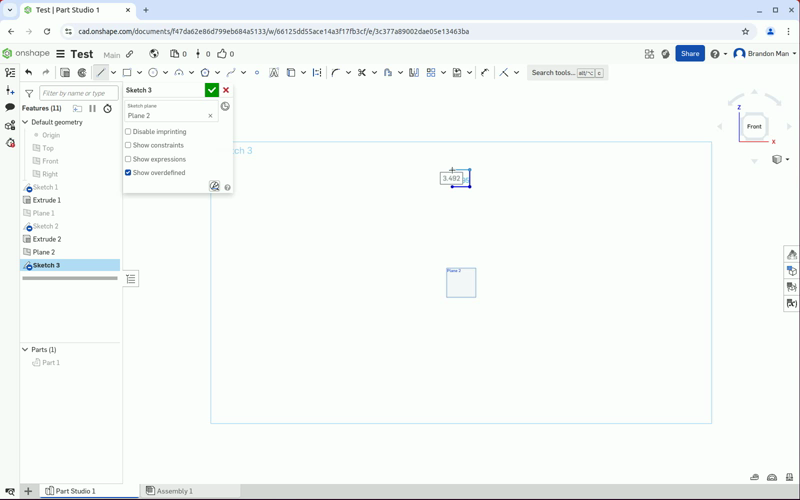
key_up(shift)
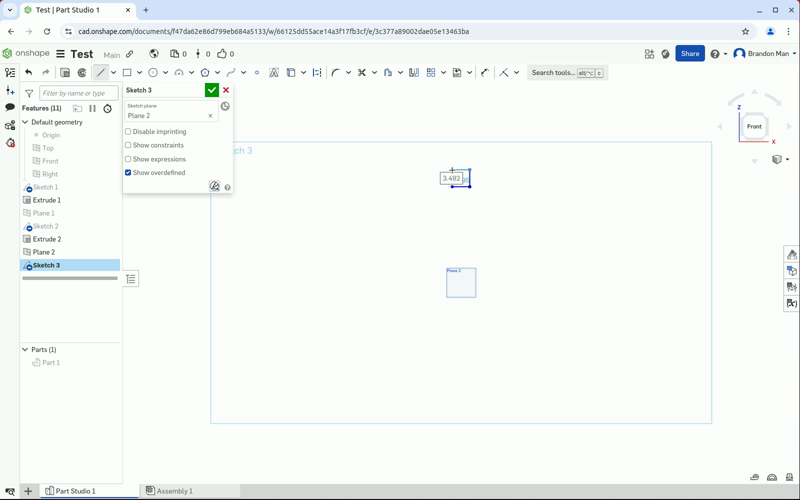
mouse_move(482, 169)
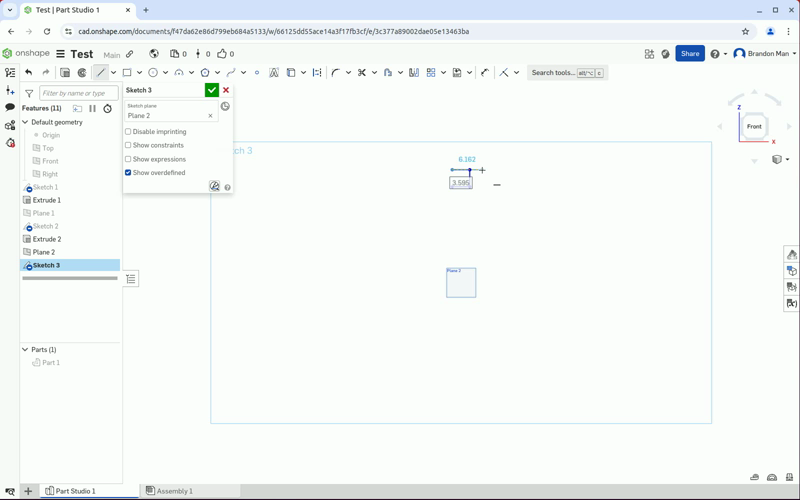
key_down(shift)
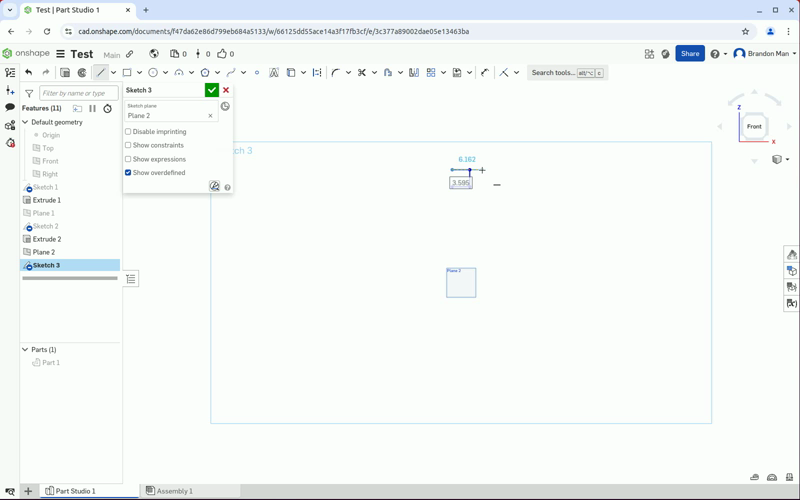
mouse_move(452, 186)
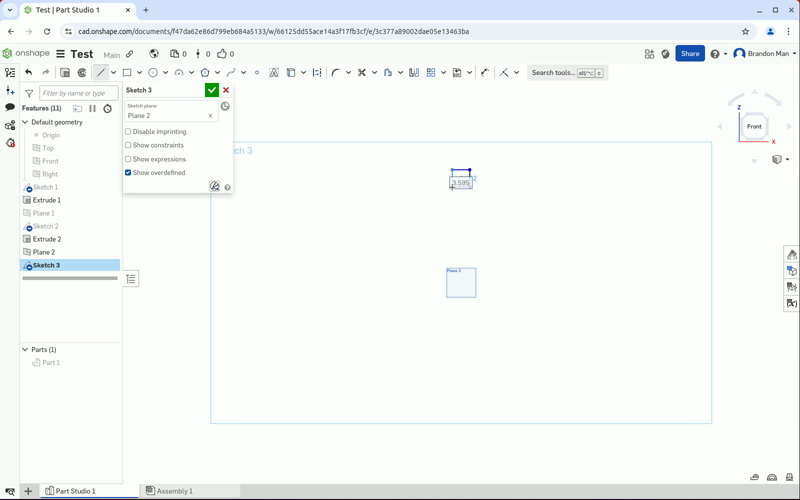
key_up(shift)
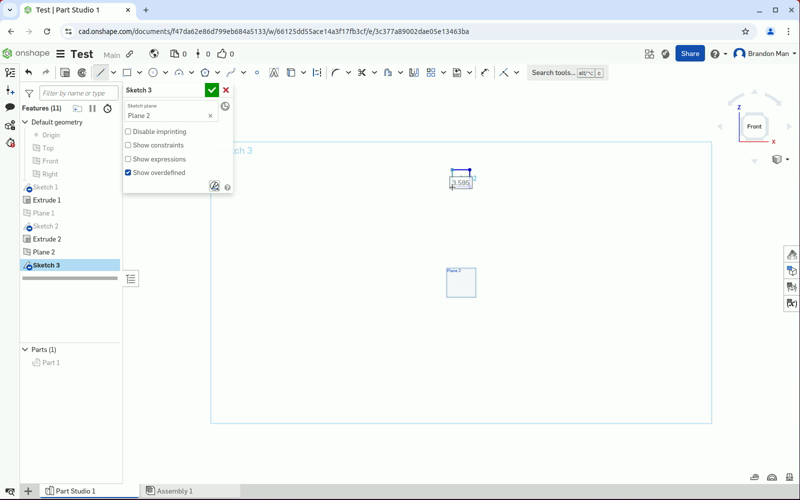
click(452, 186)
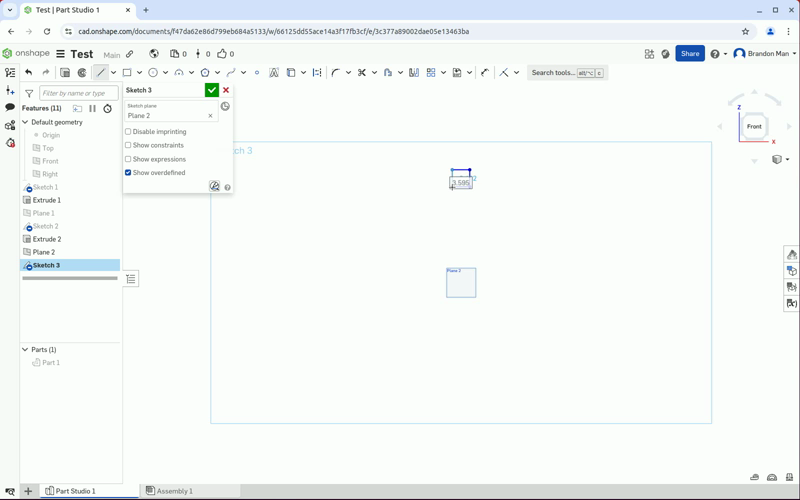
key(esc)
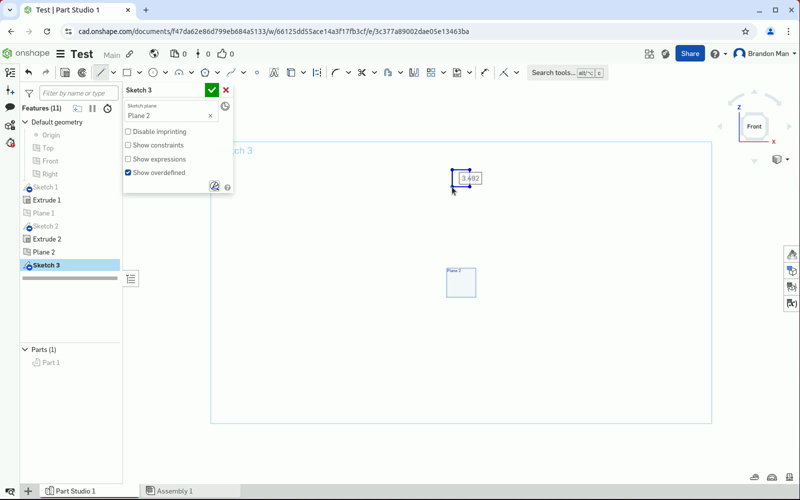
mouse_move(460, 178)
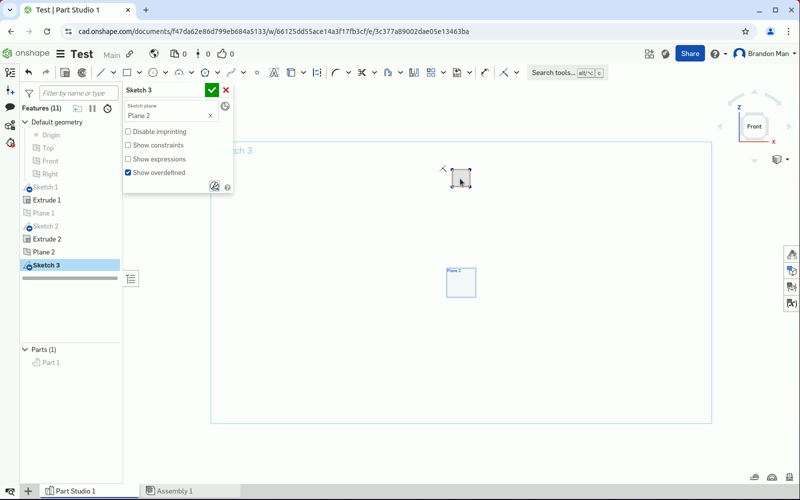
scroll(6)
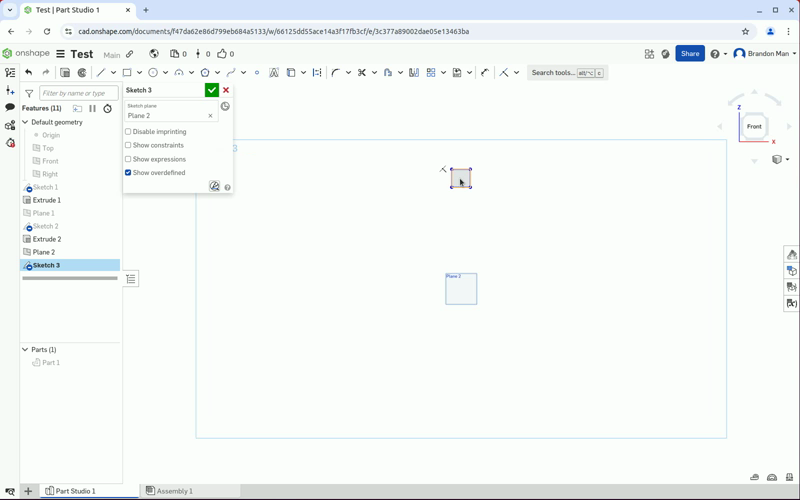
scroll(6)
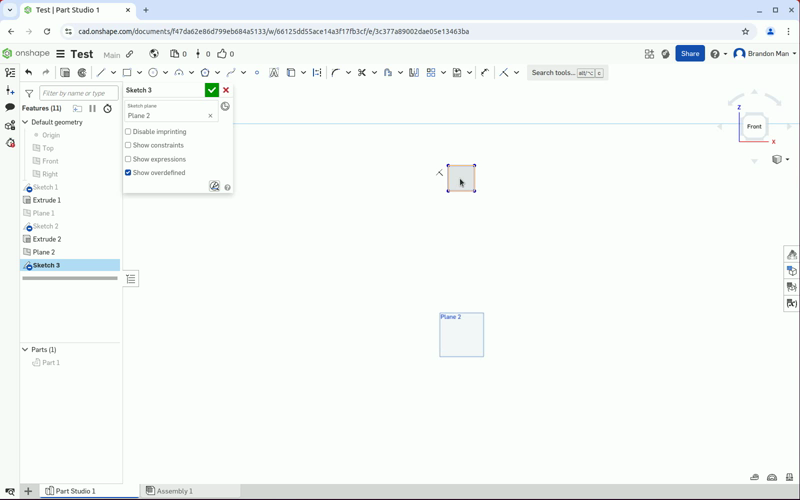
scroll(6)
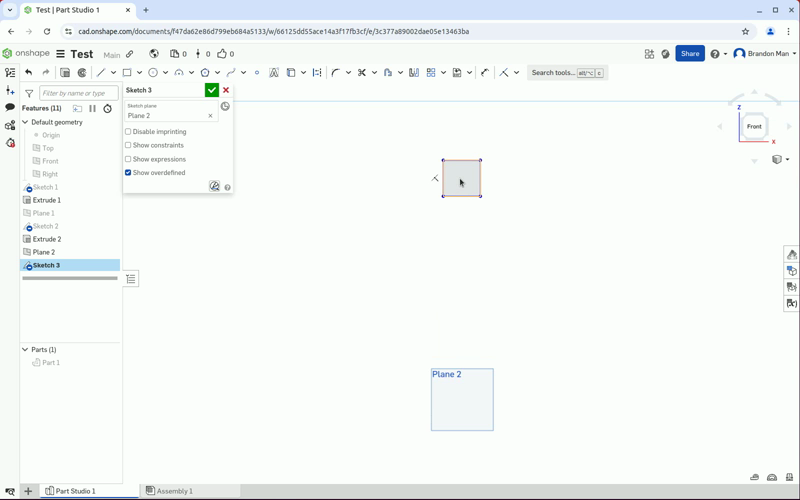
scroll(6)
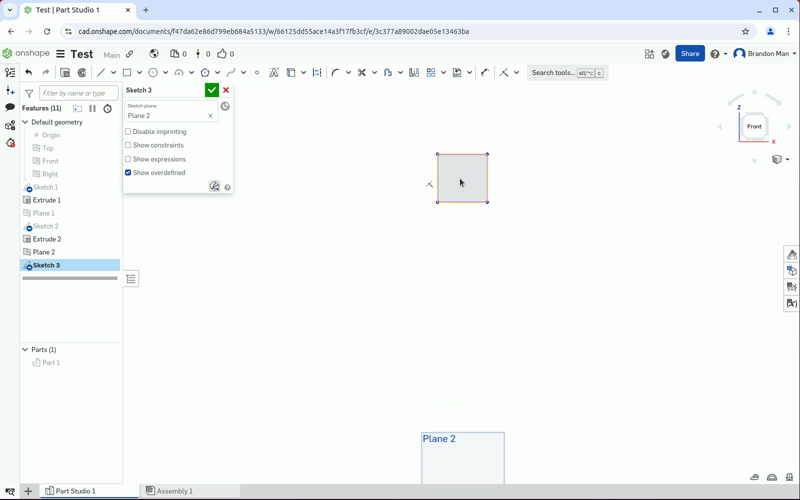
scroll(6)
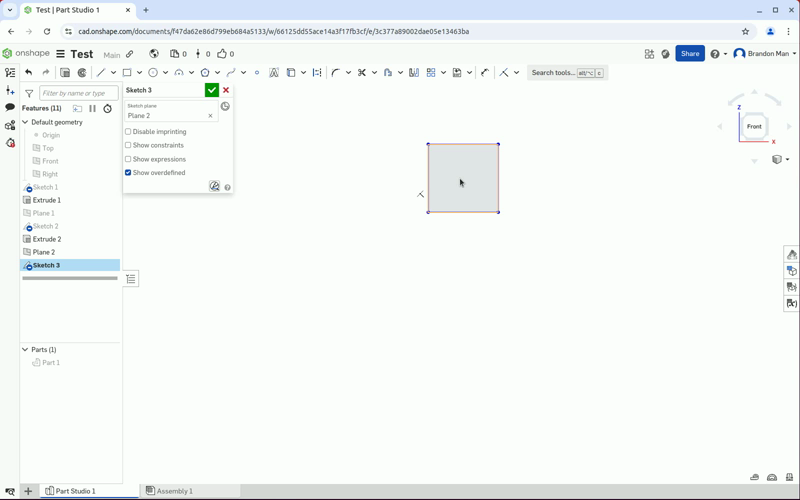
scroll(6)
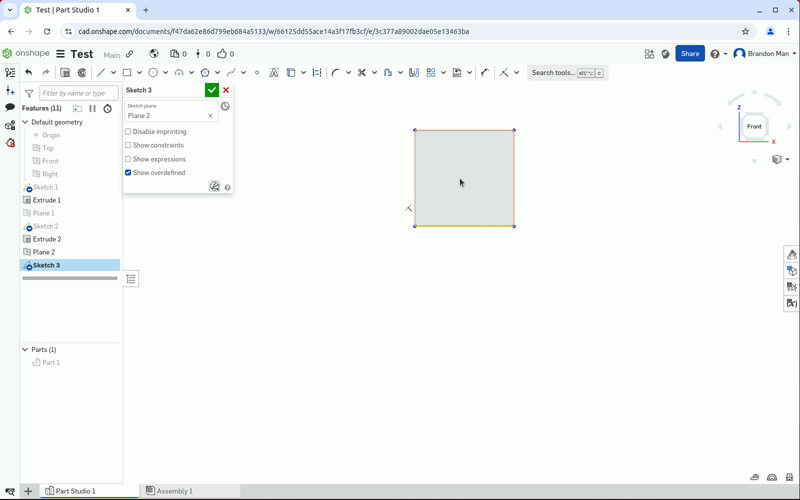
scroll(6)
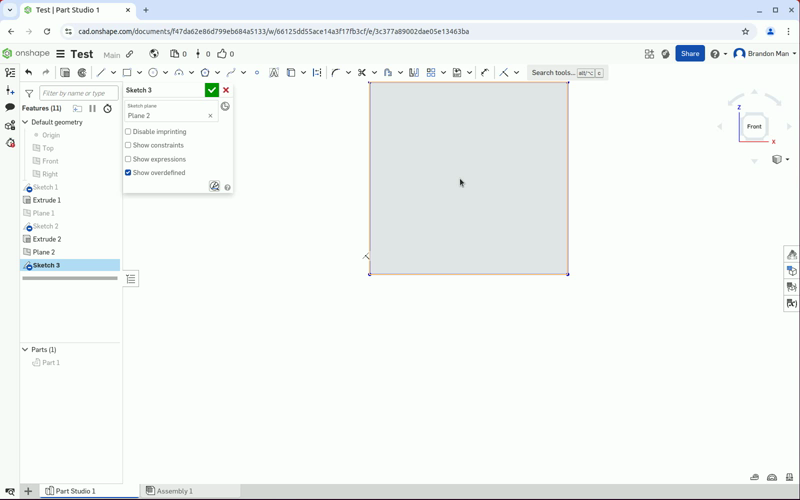
click(460, 178)
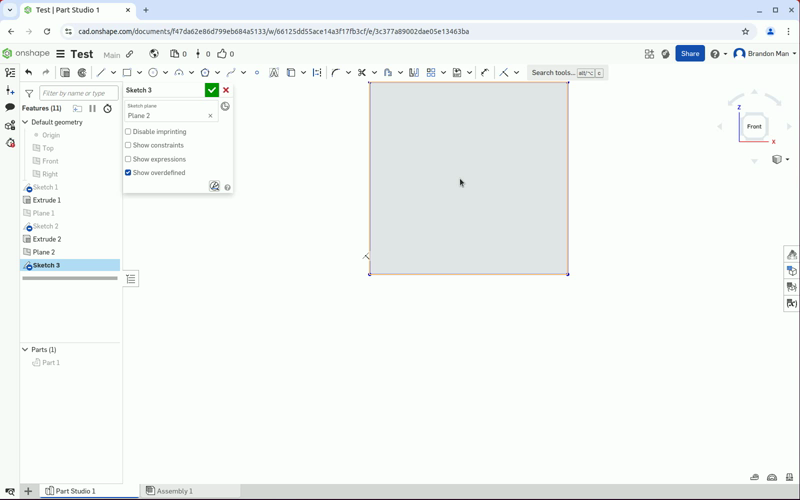
scroll(-6)
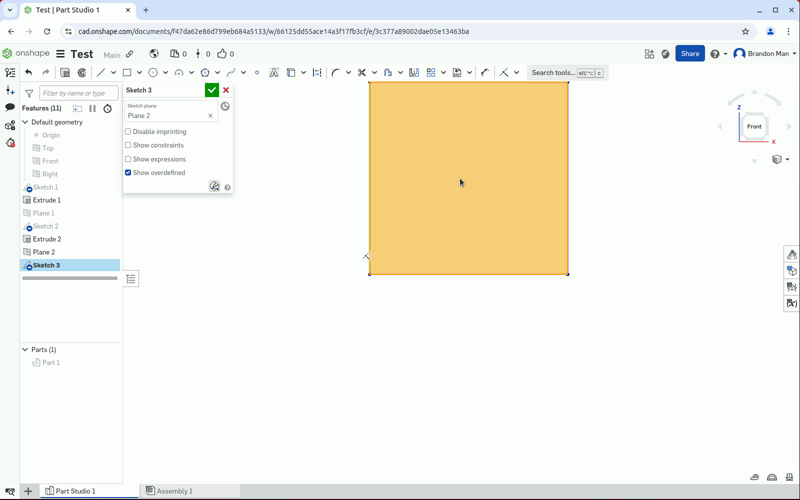
scroll(-6)
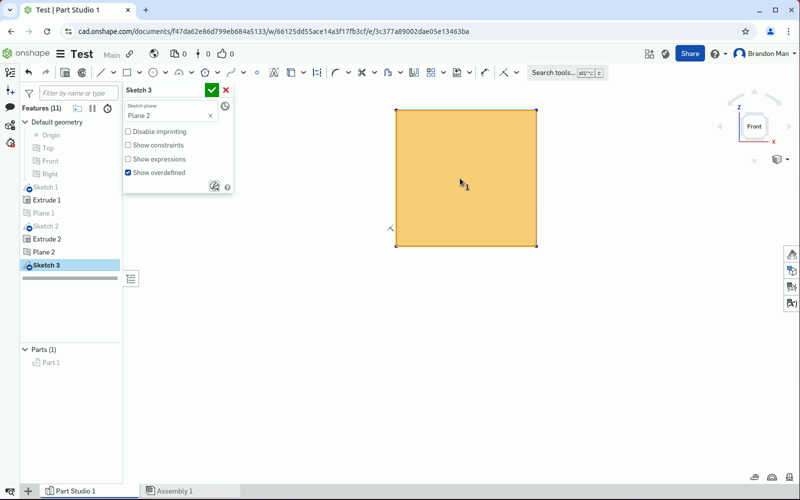
scroll(-6)
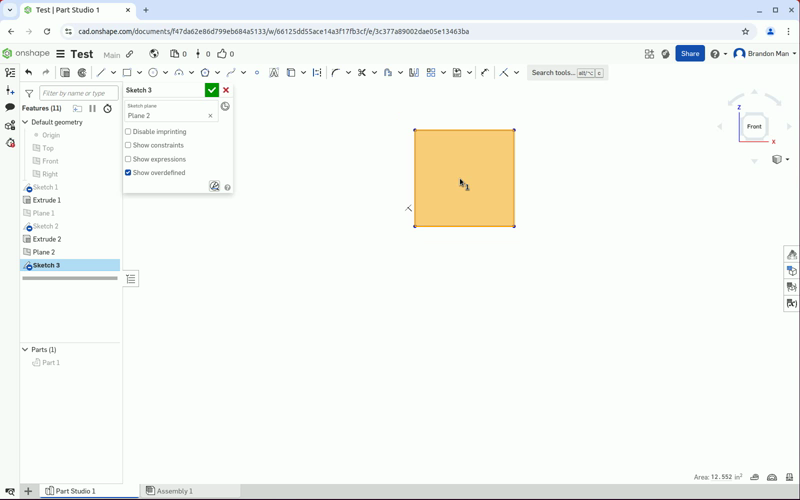
scroll(-6)
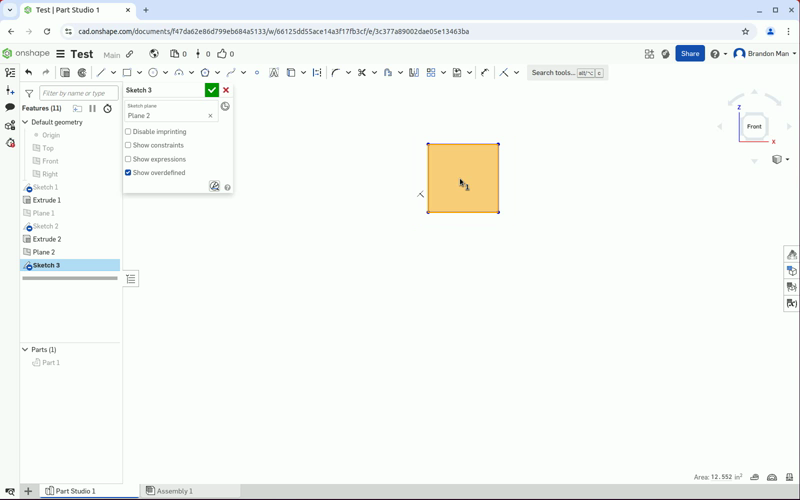
scroll(-6)
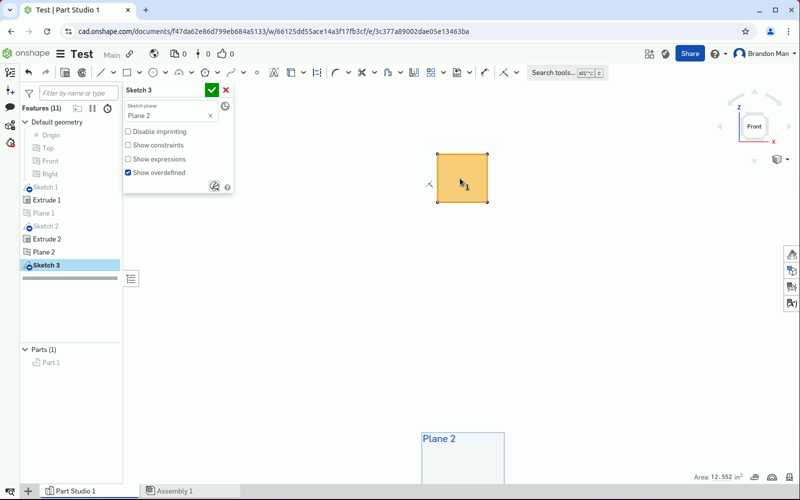
scroll(-6)
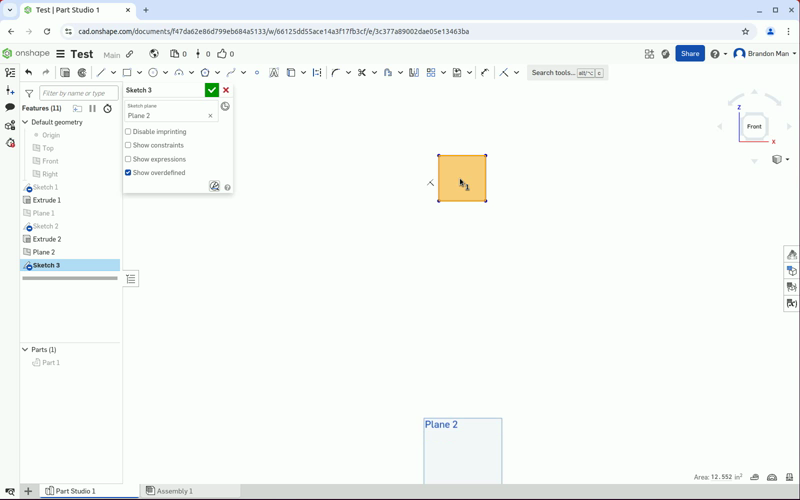
scroll(-6)
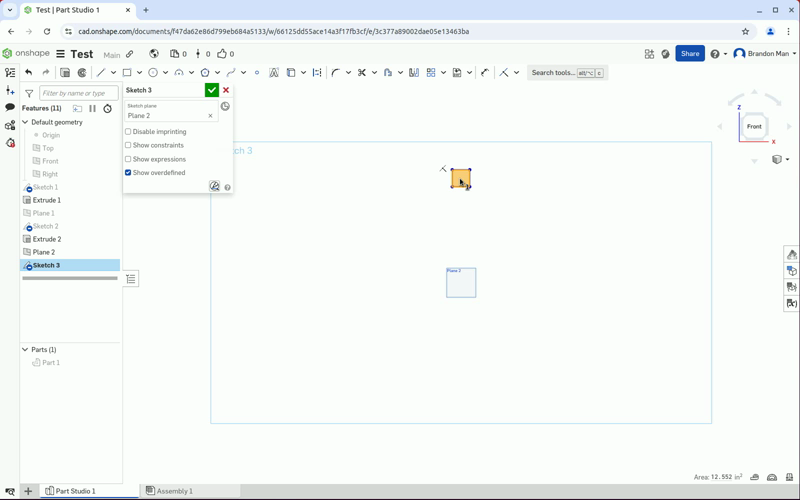
mouse_move(73, 352)
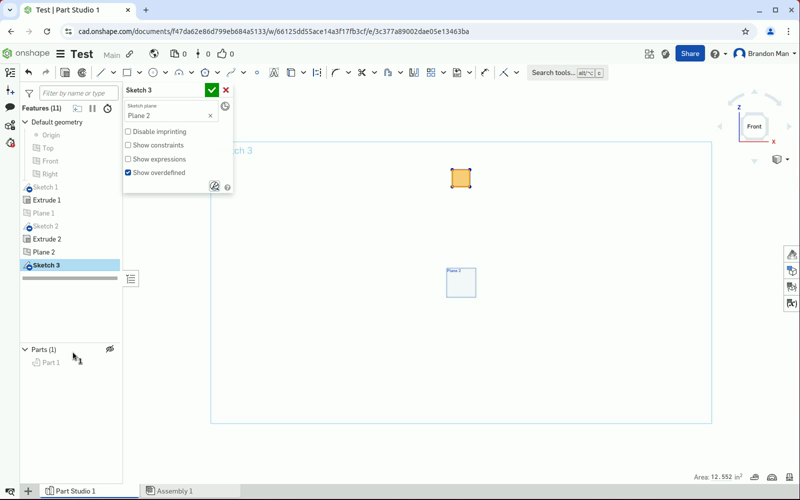
key(shift+y)
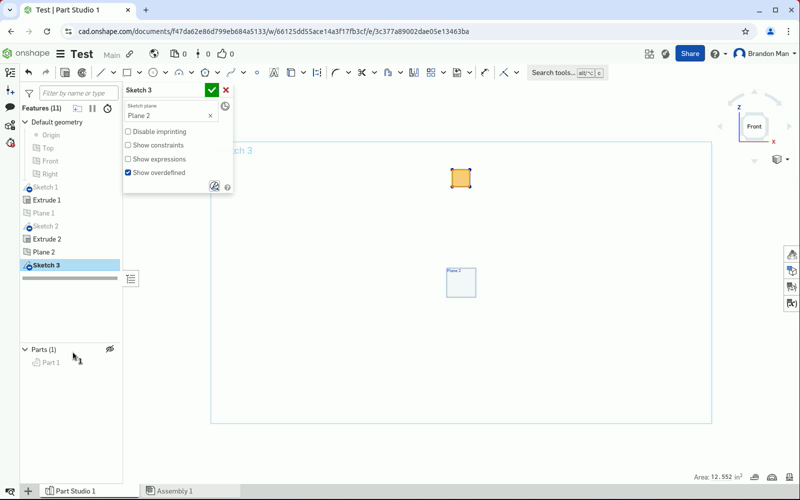
key(shift+e)
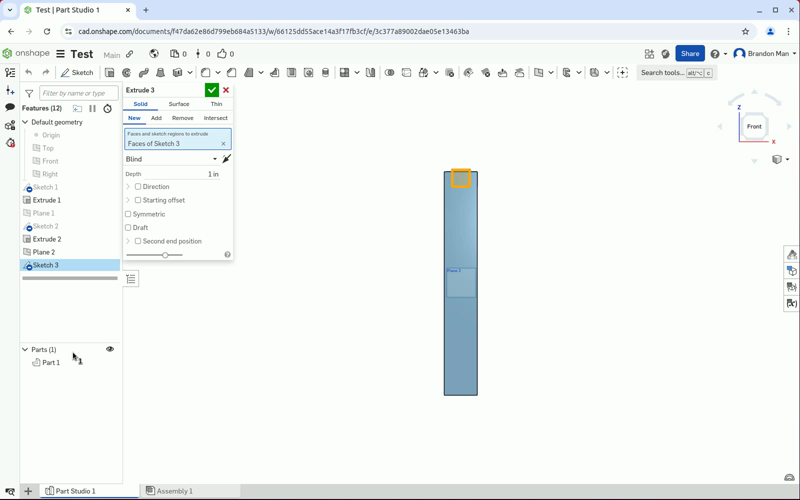
mouse_move(143, 106)
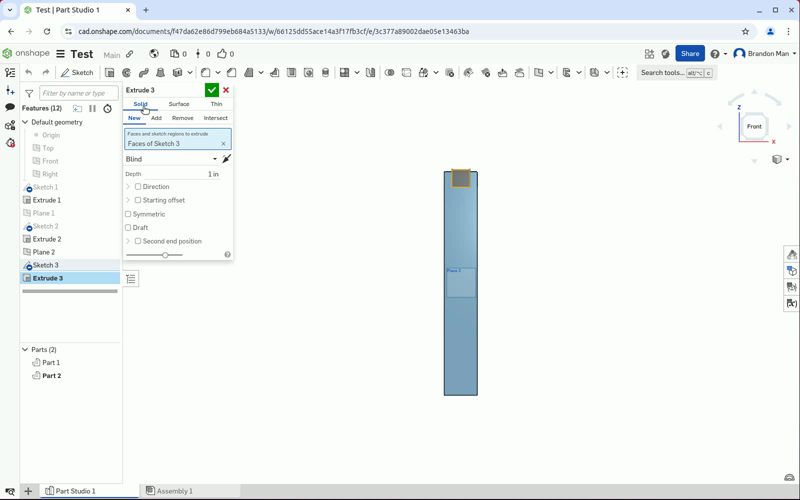
click(143, 106)
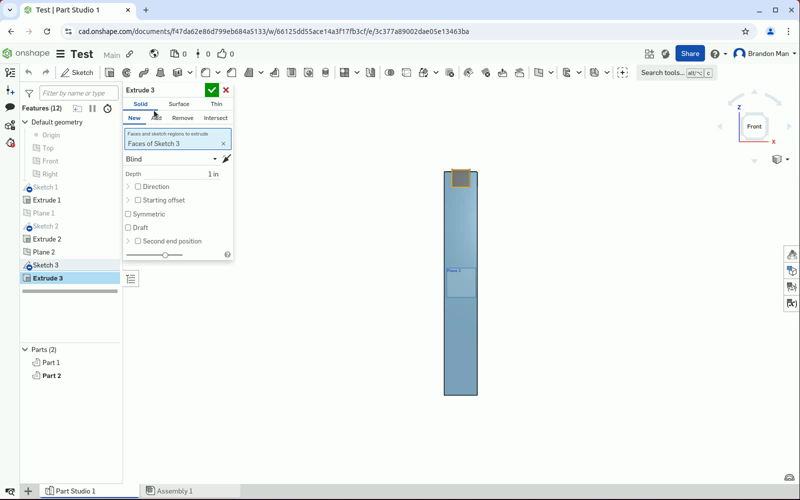
mouse_move(186, 120)
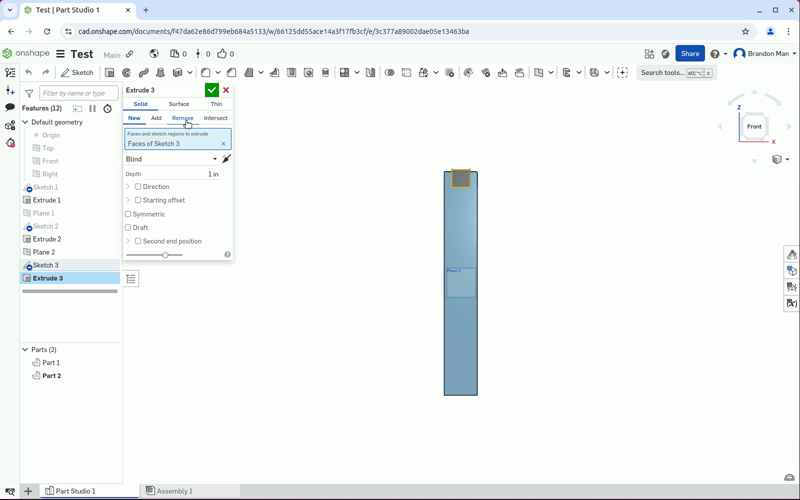
click(186, 120)
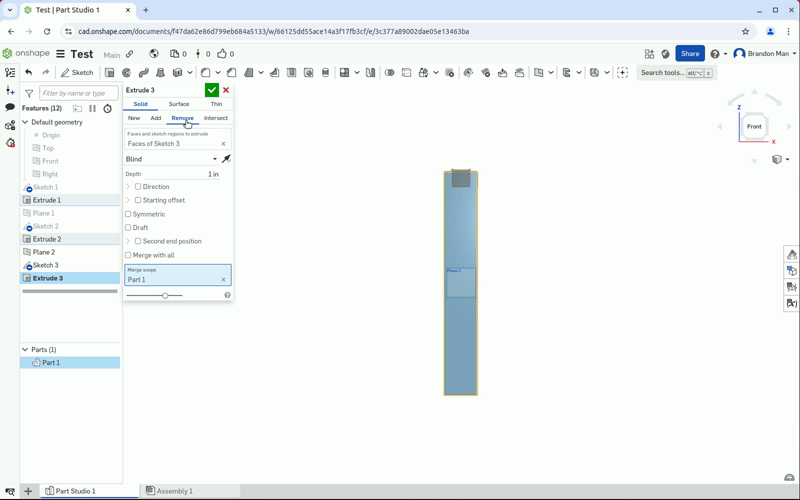
key(tab, 4)
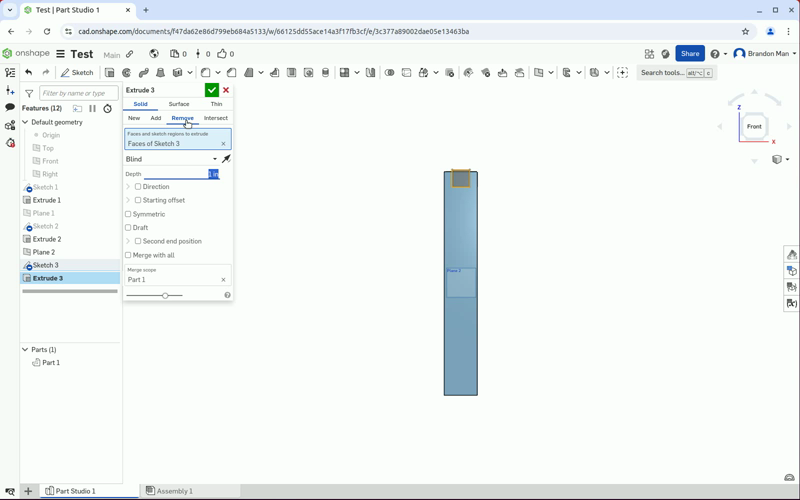
text(1.685)
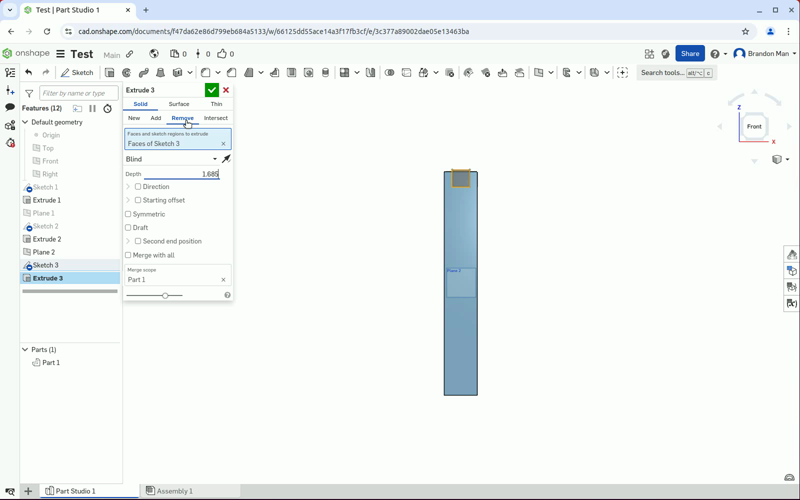
key(tab, 6)
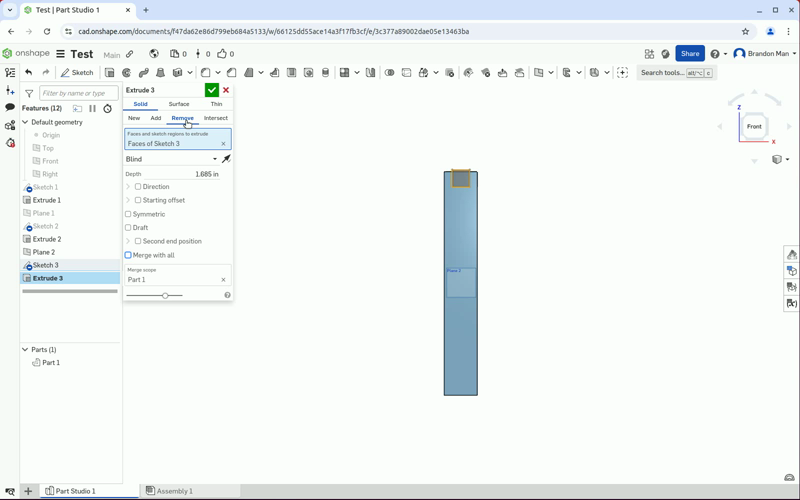
key(space)
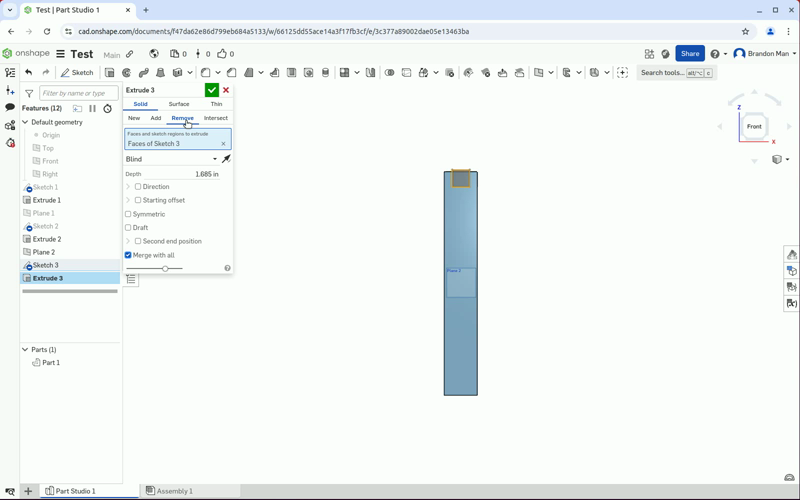
key(enter)
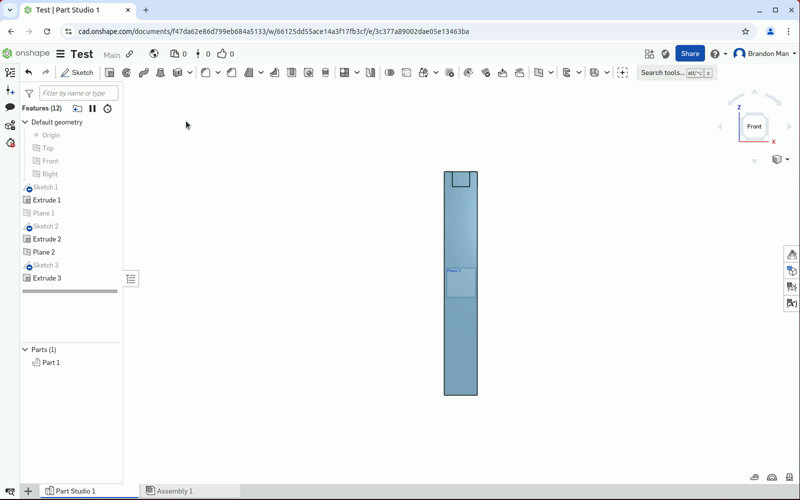
key(shift+h)
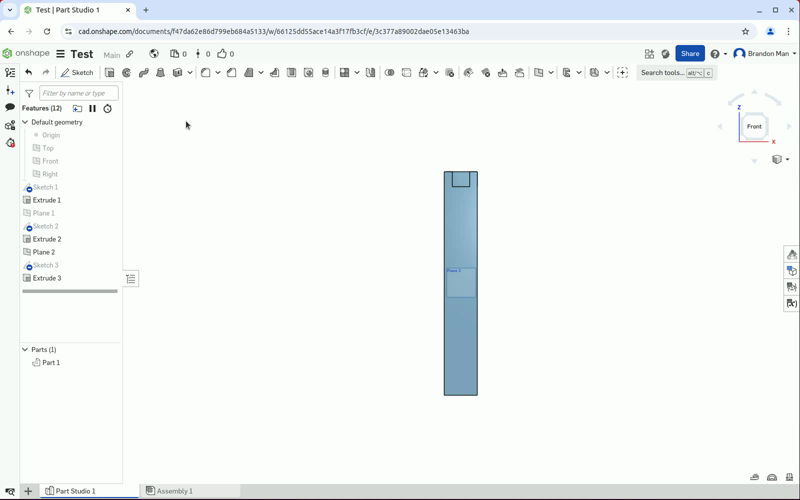
key(shift+h)
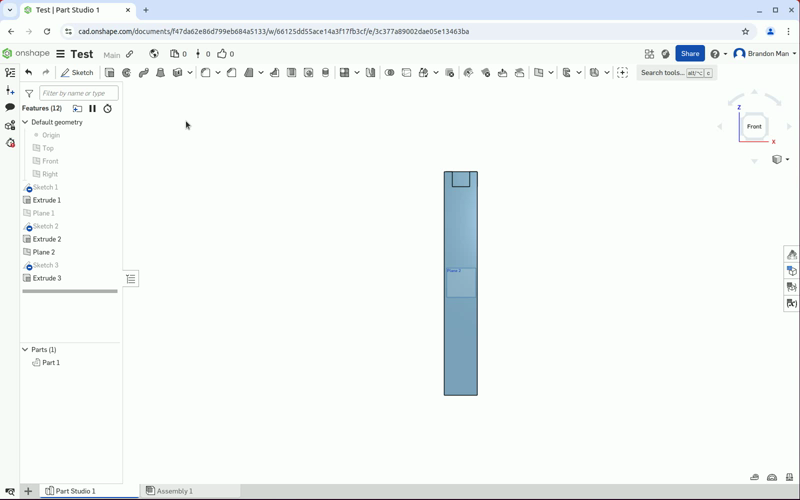
mouse_move(73, 189)
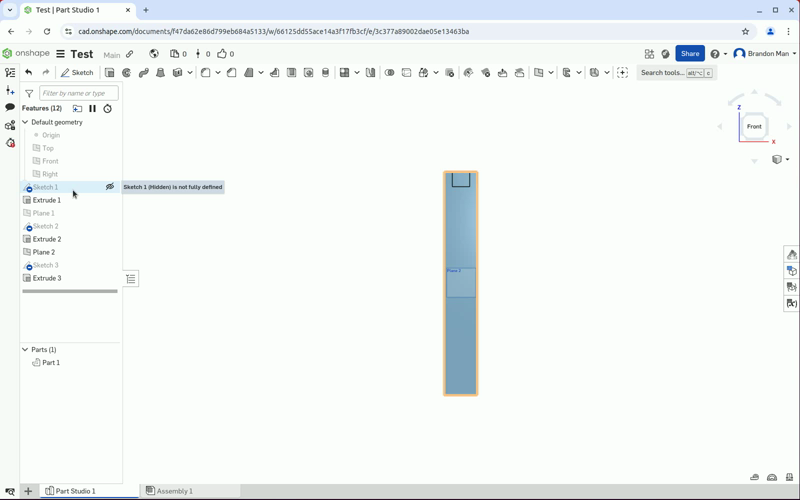
click(73, 189)
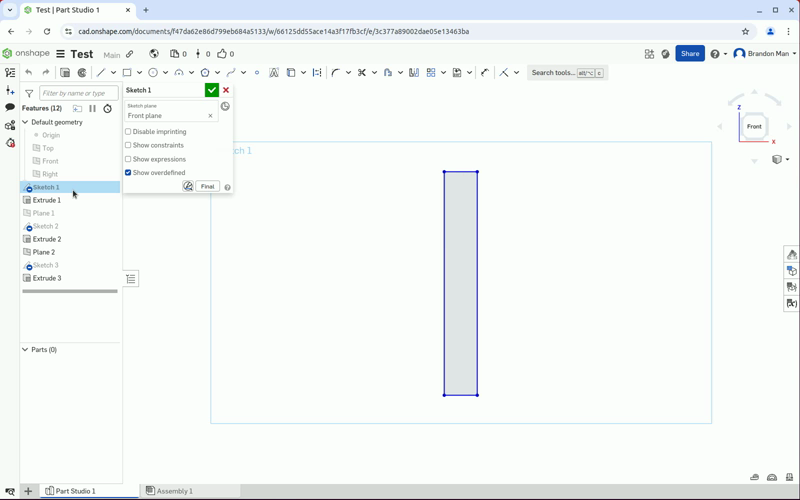
mouse_move(229, 92)
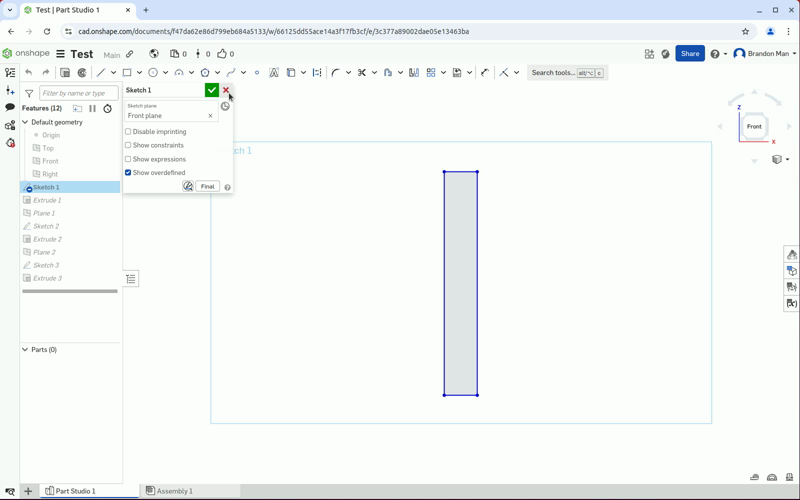
click(229, 92)
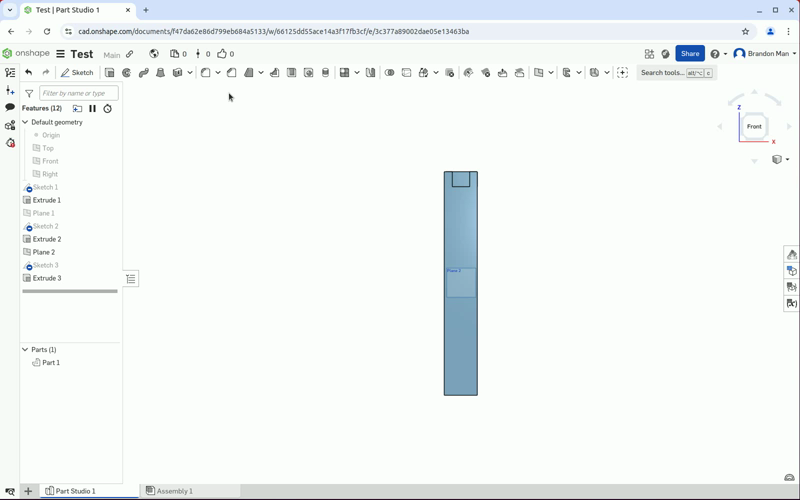
mouse_move(73, 352)
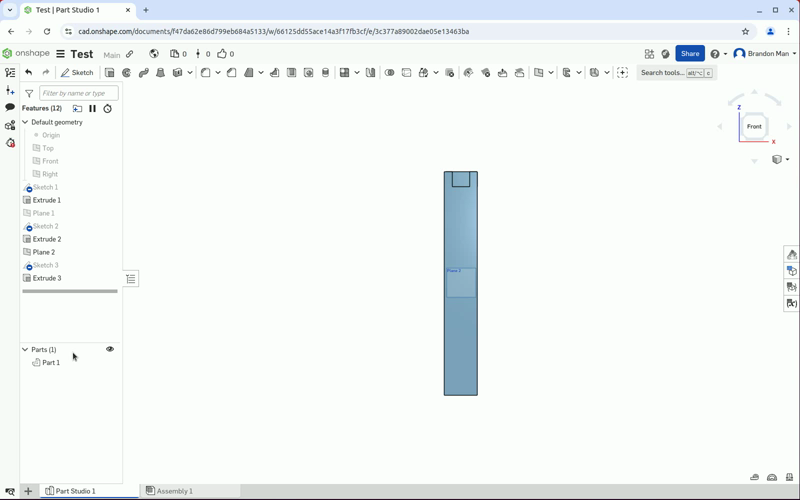
key(y)
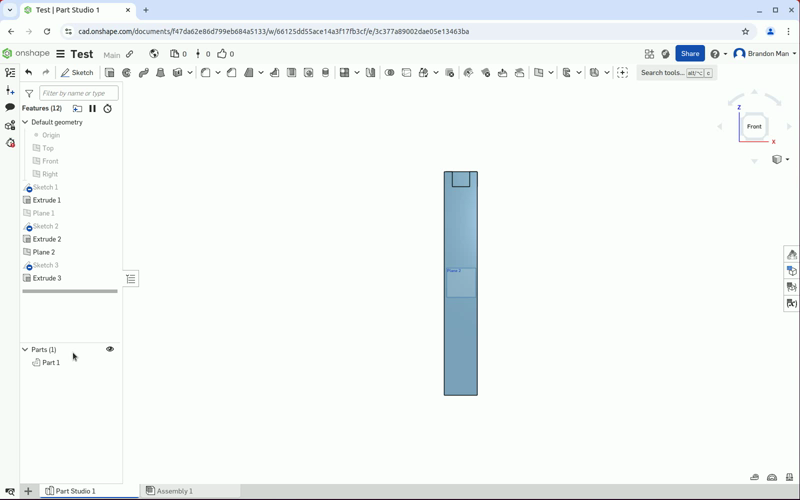
key(shift+p)
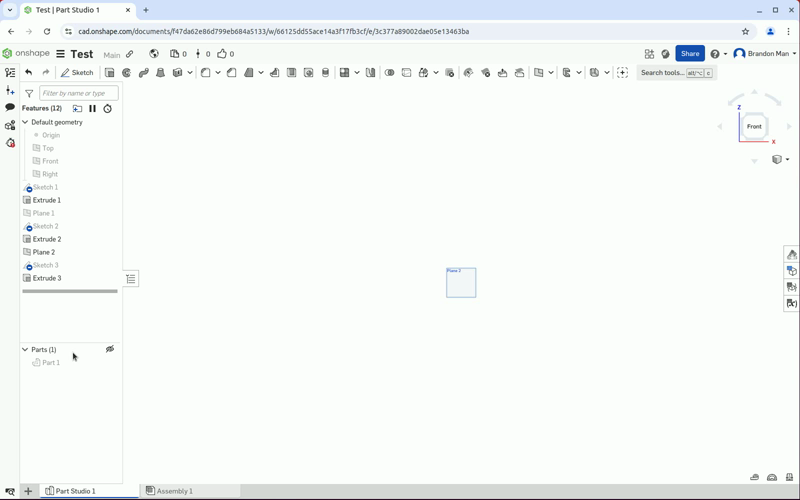
key(space)
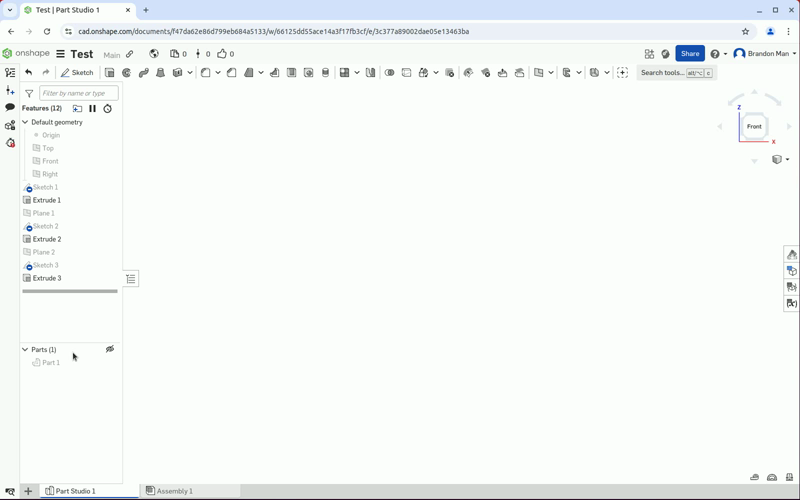
key_down(shift)
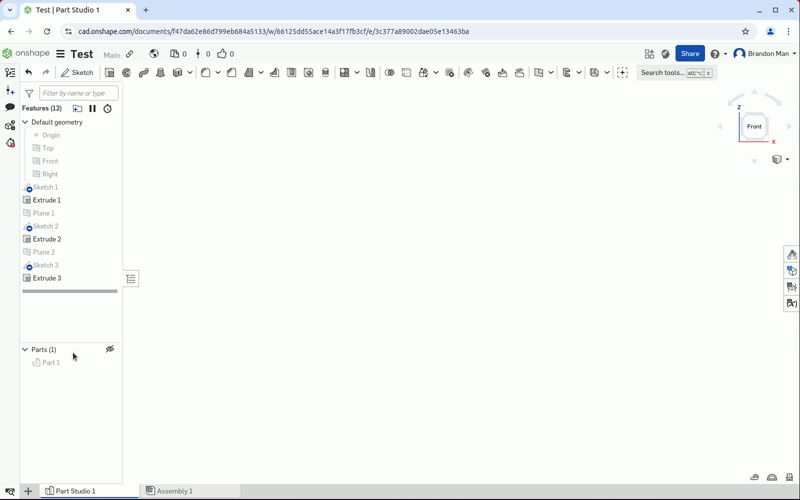
key(left)
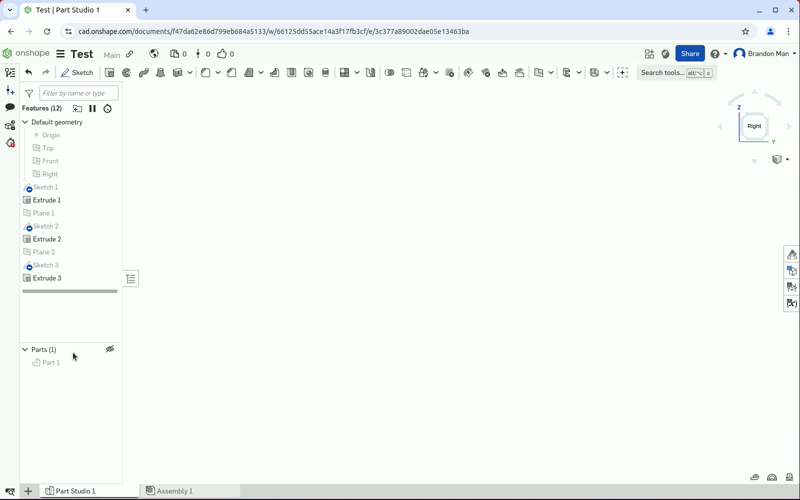
key_up(shift)
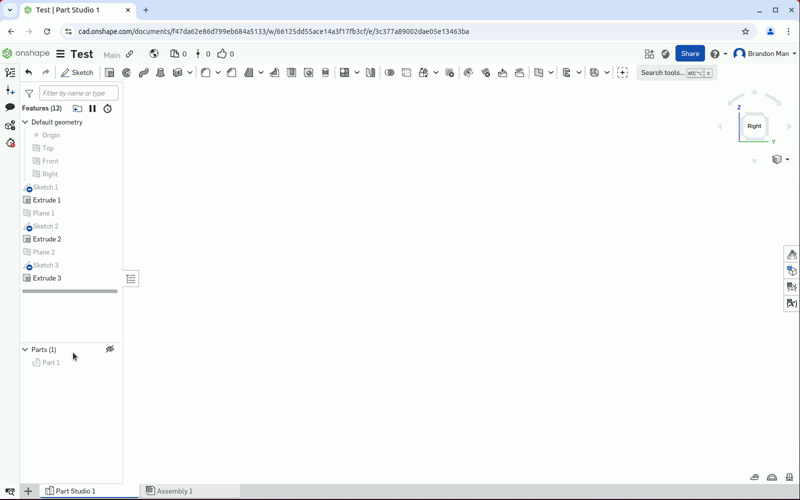
mouse_move(73, 352)
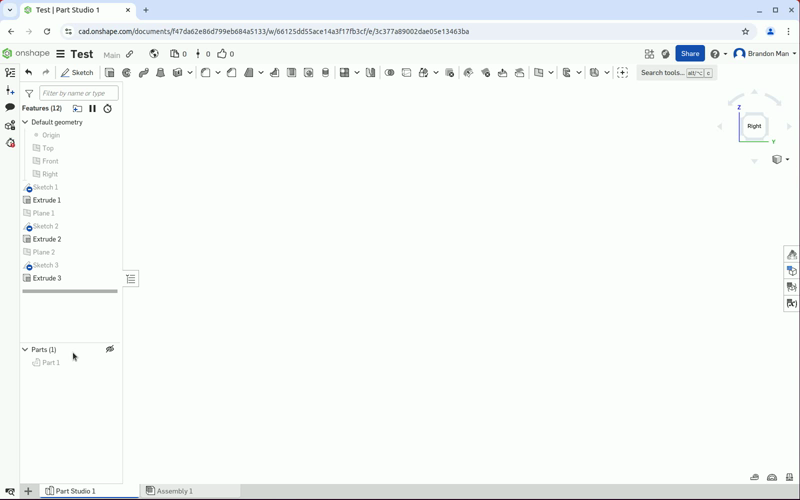
key(shift+y)
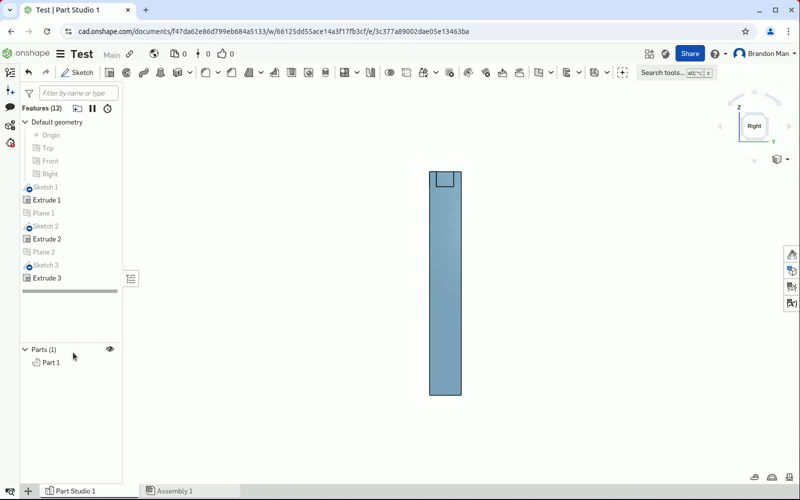
mouse_move(541, 75)
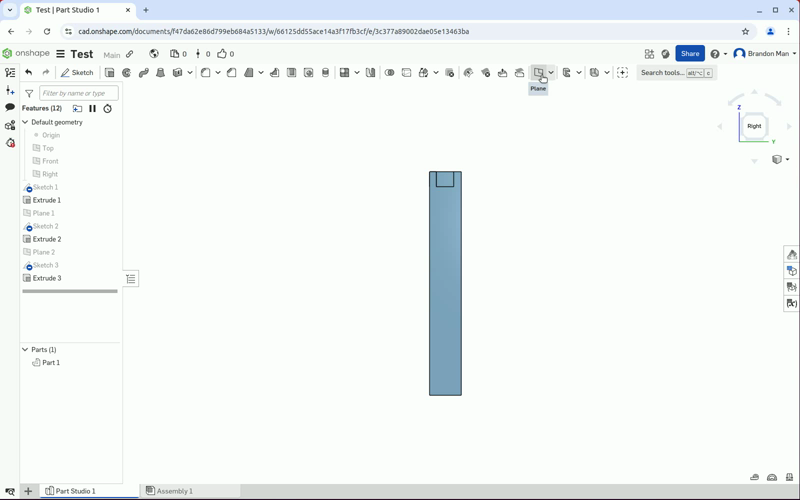
click(541, 75)
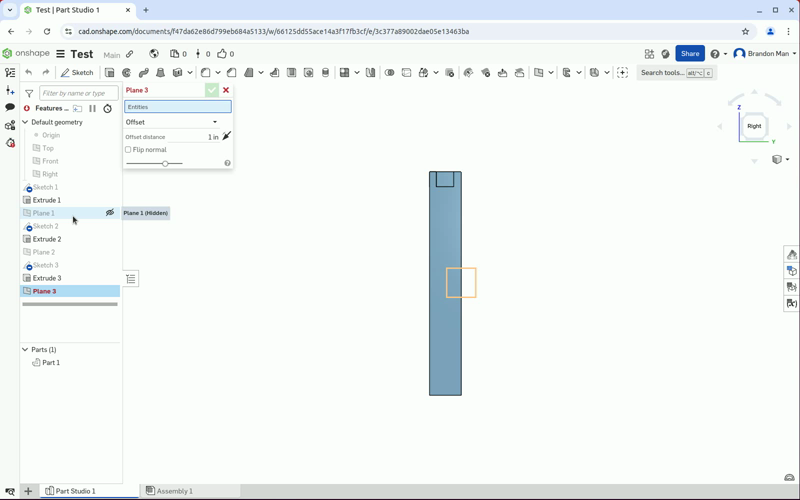
scroll(3)
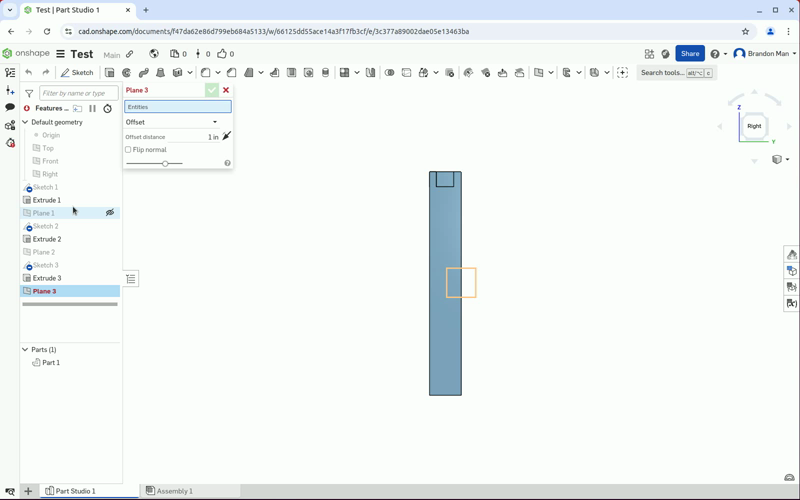
mouse_move(73, 176)
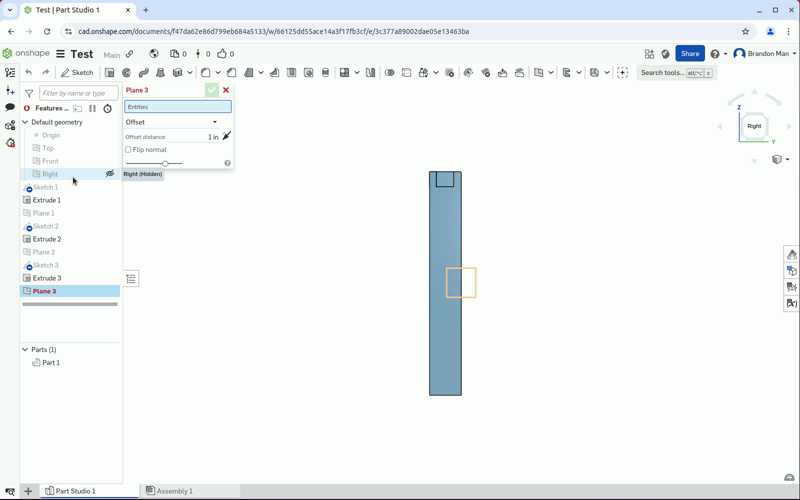
click(73, 176)
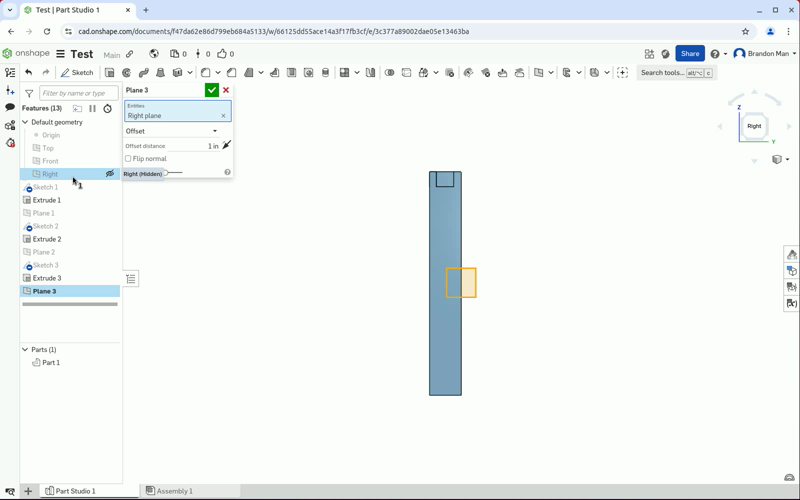
key(tab, 2)
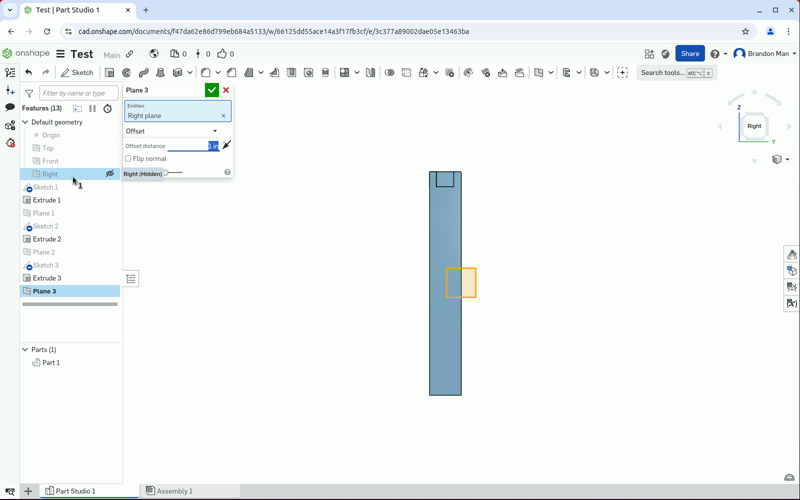
text(3.358)
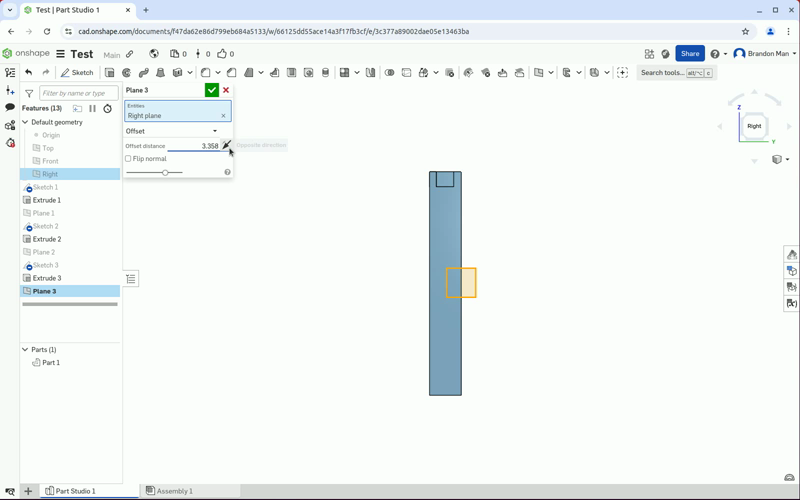
mouse_move(229, 147)
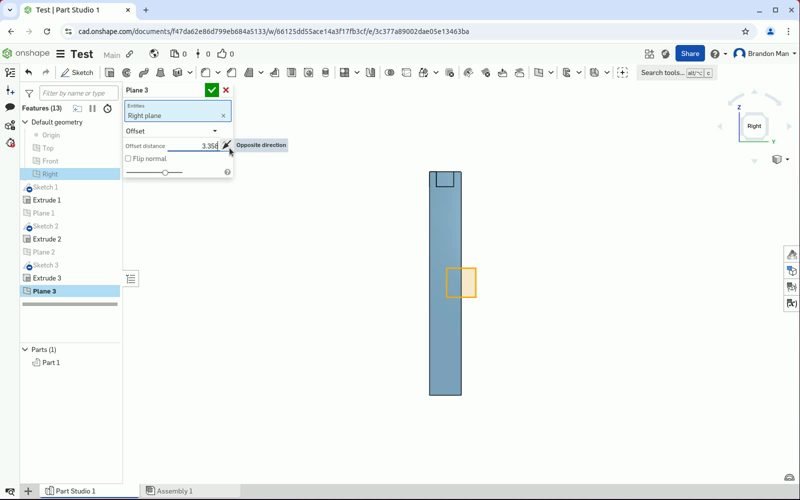
click(229, 147)
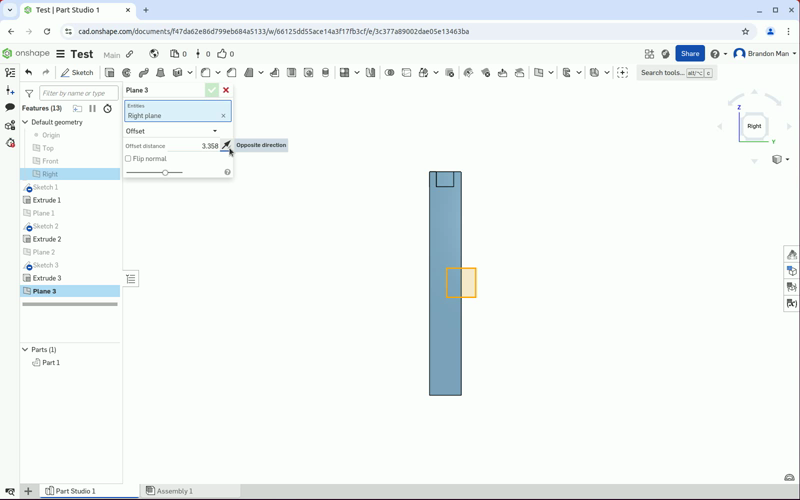
key(enter, 2)
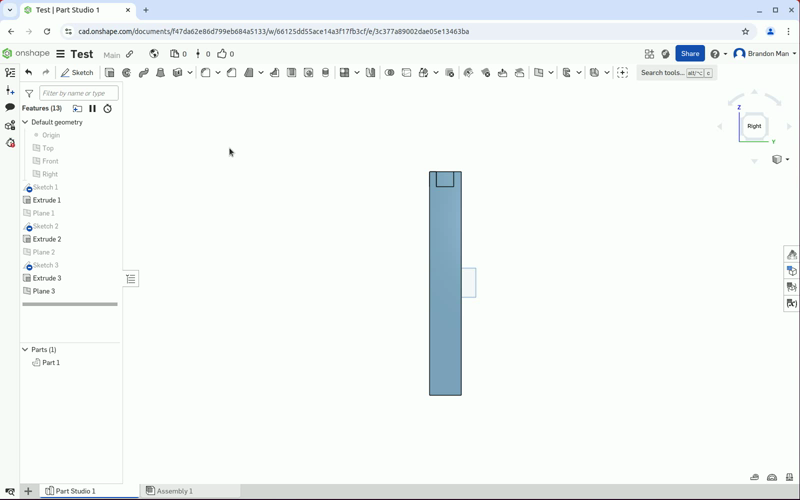
key(shift+s)
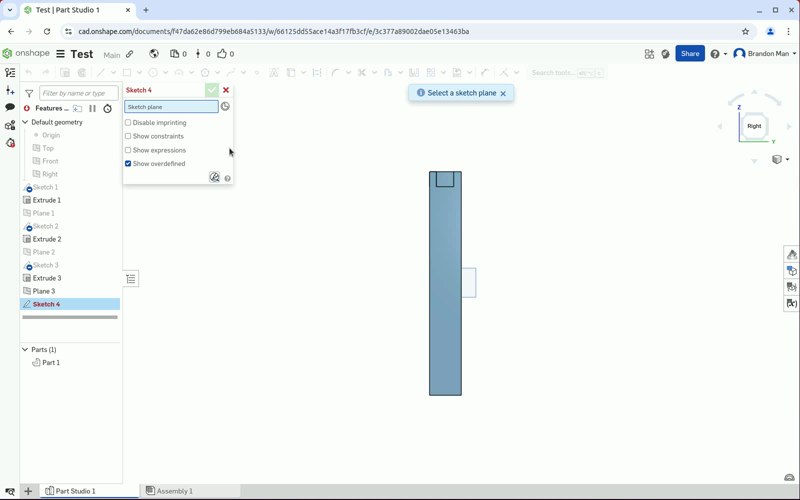
mouse_move(73, 293)
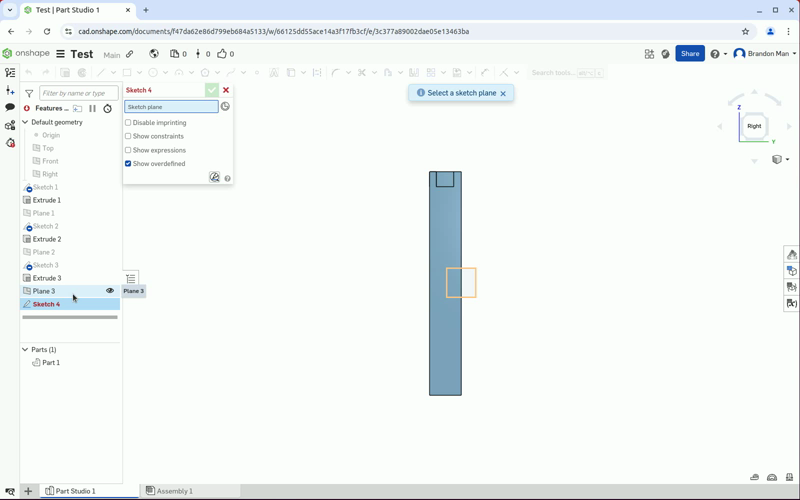
click(73, 293)
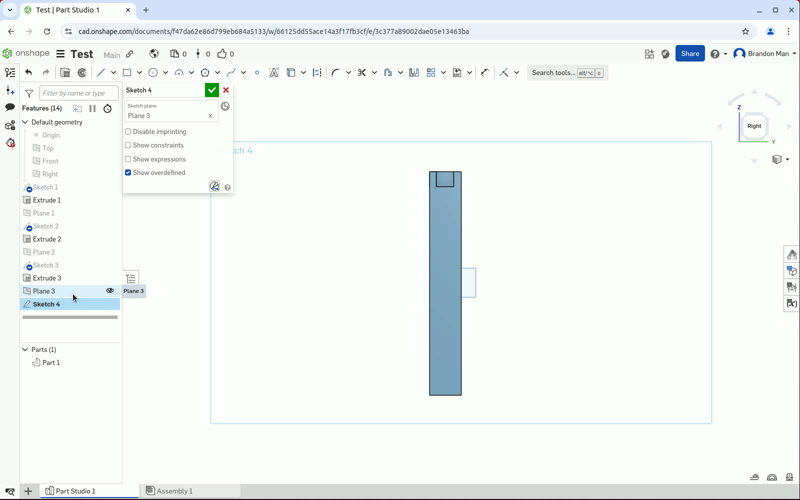
mouse_move(73, 352)
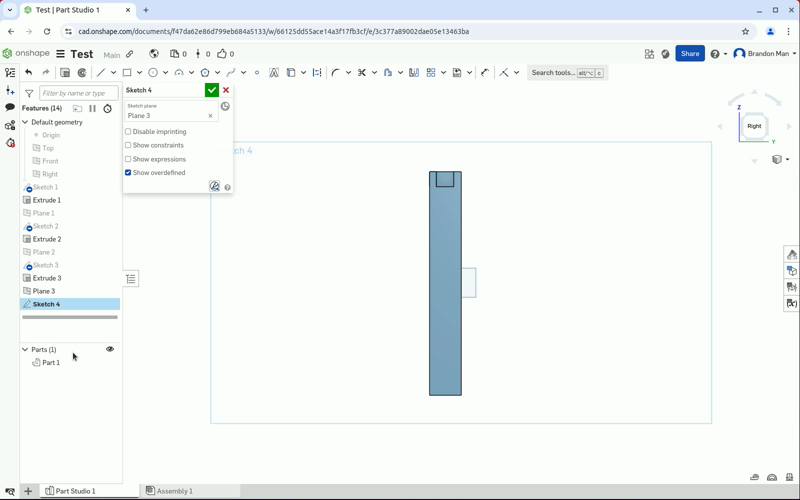
key(y)
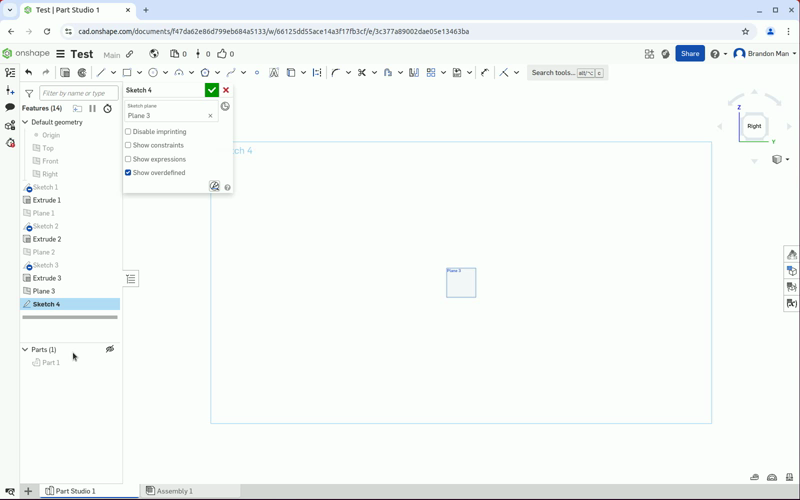
key(l)
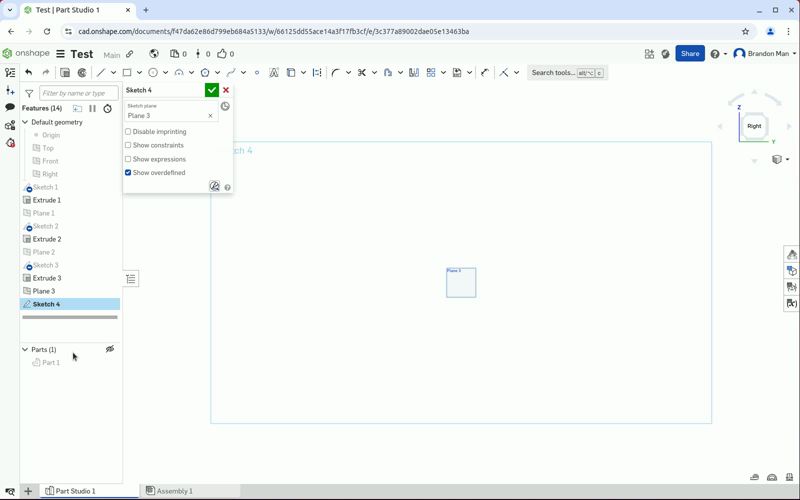
key_down(shift)
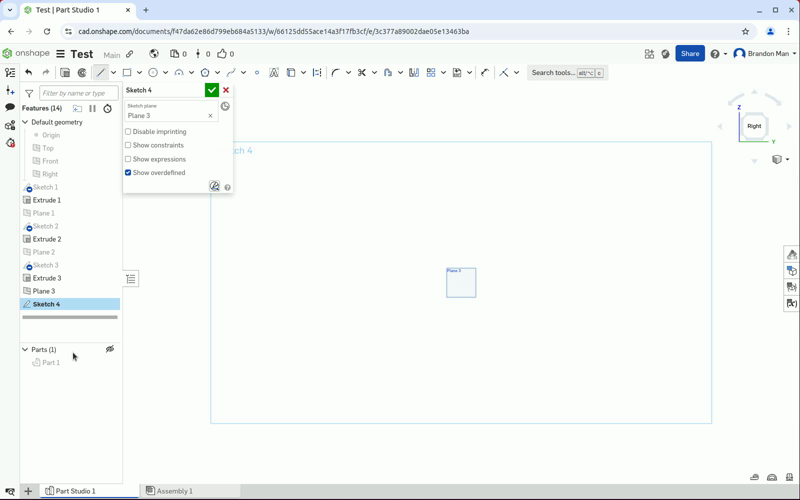
mouse_move(436, 314)
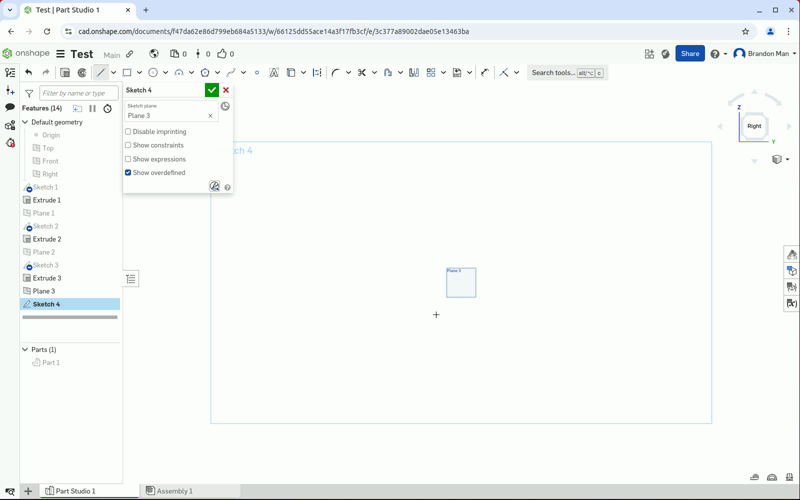
click(436, 314)
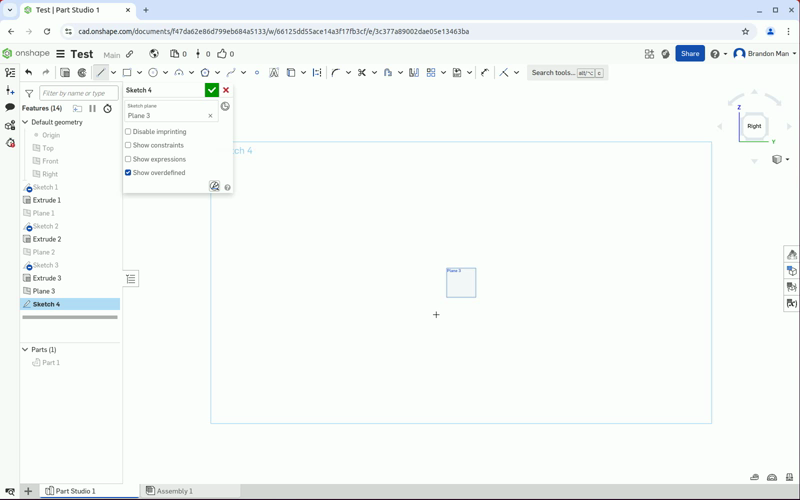
key_up(shift)
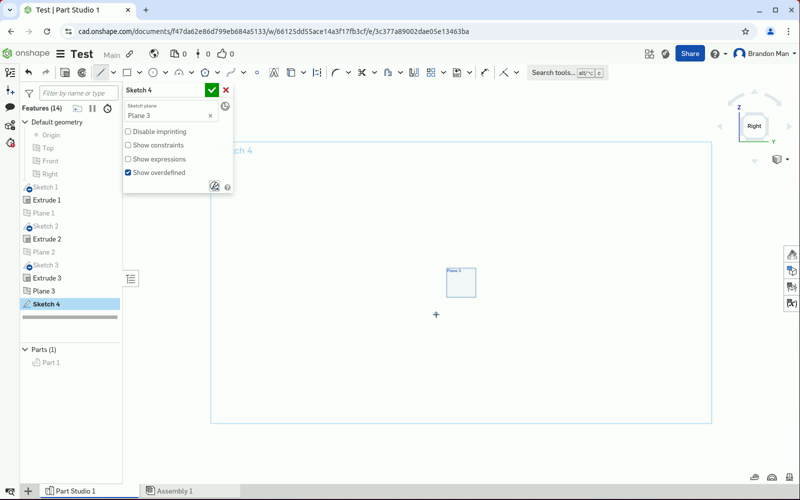
key_down(shift)
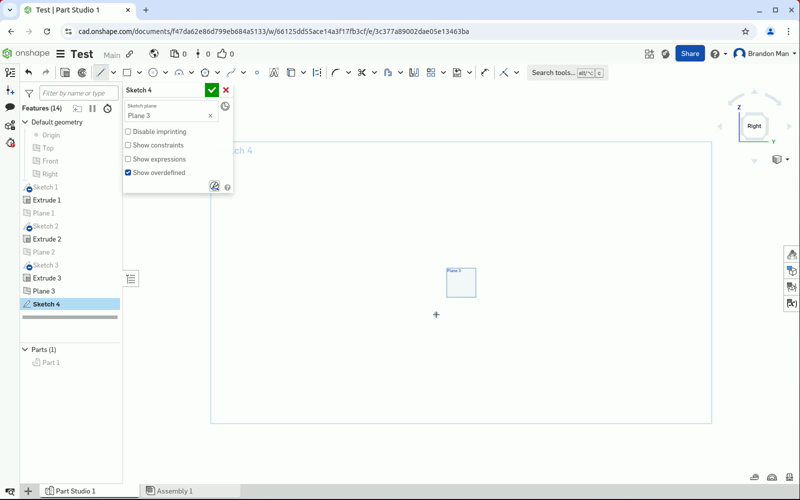
mouse_move(466, 314)
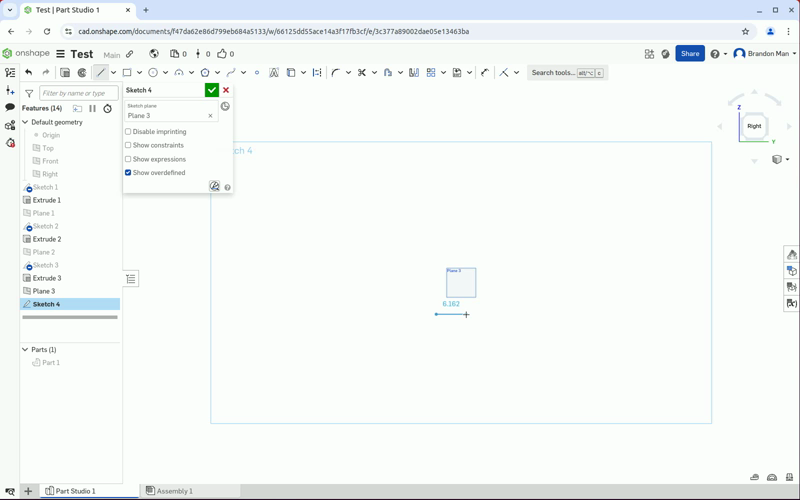
mouse_move(444, 314)
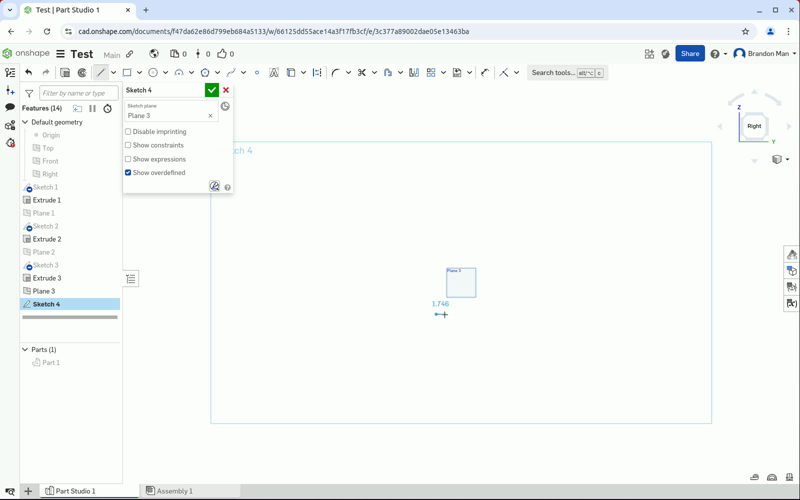
click(444, 314)
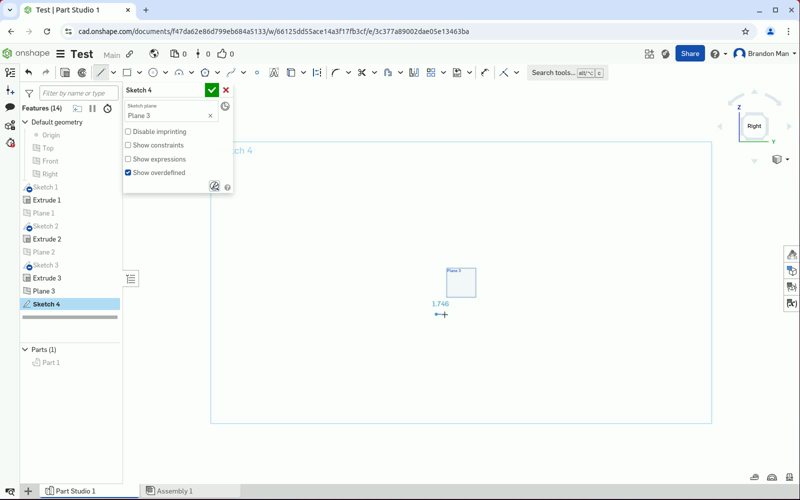
key_up(shift)
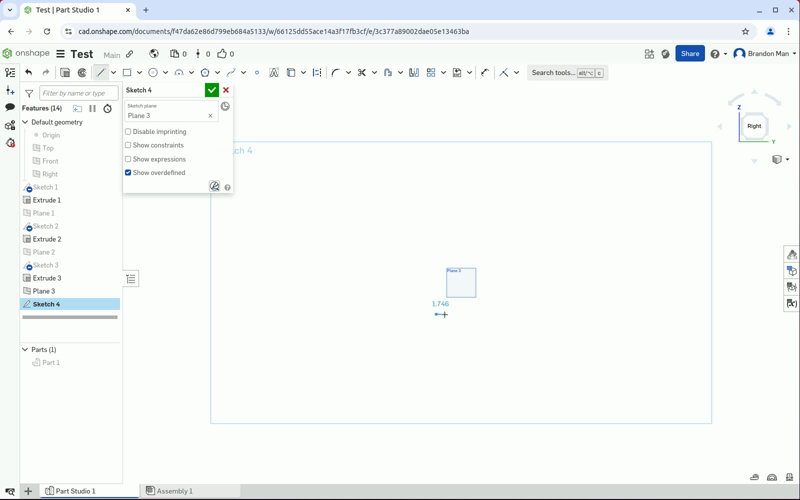
key_down(shift)
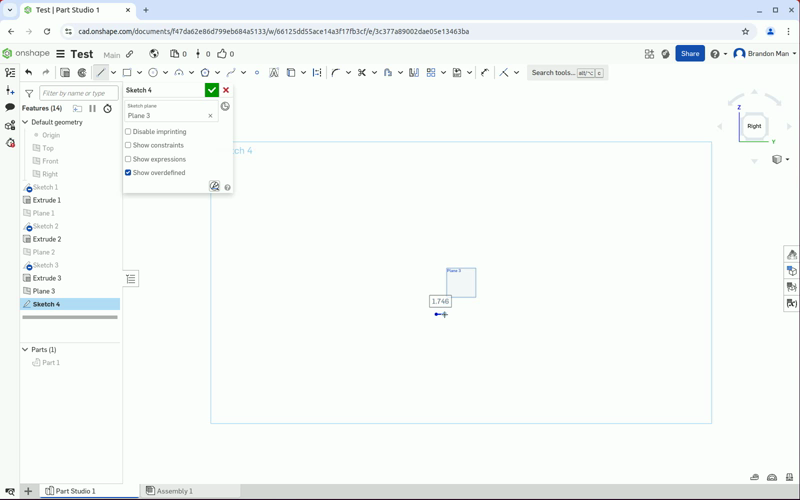
mouse_move(474, 314)
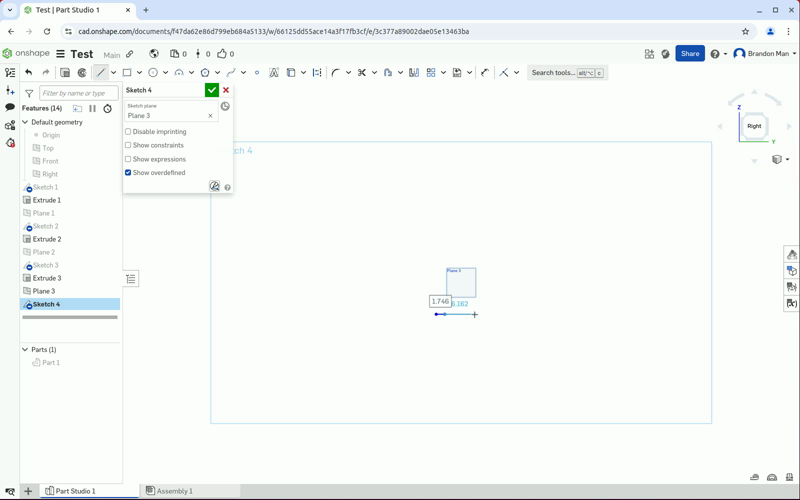
mouse_move(453, 314)
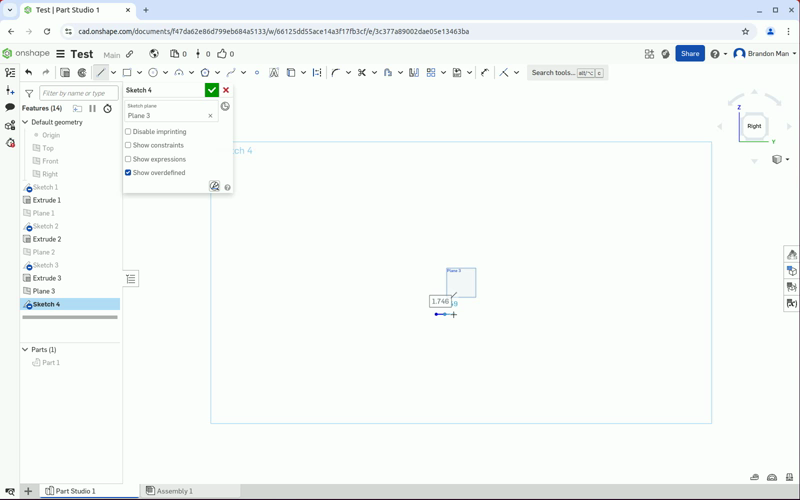
click(453, 314)
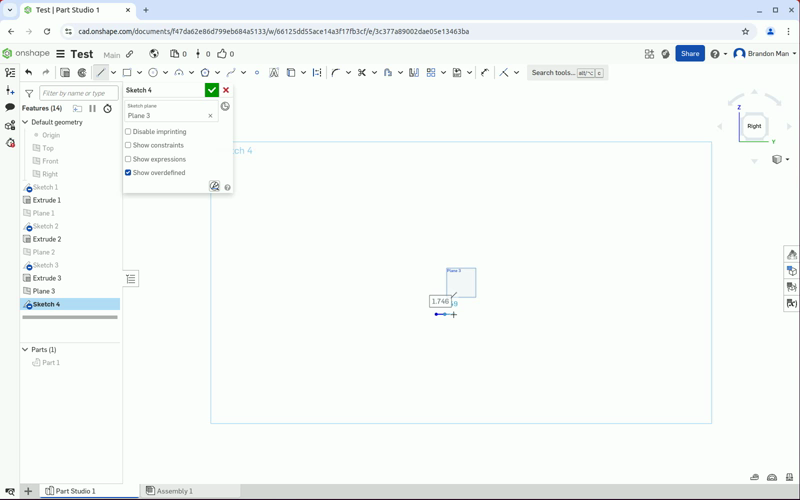
key_up(shift)
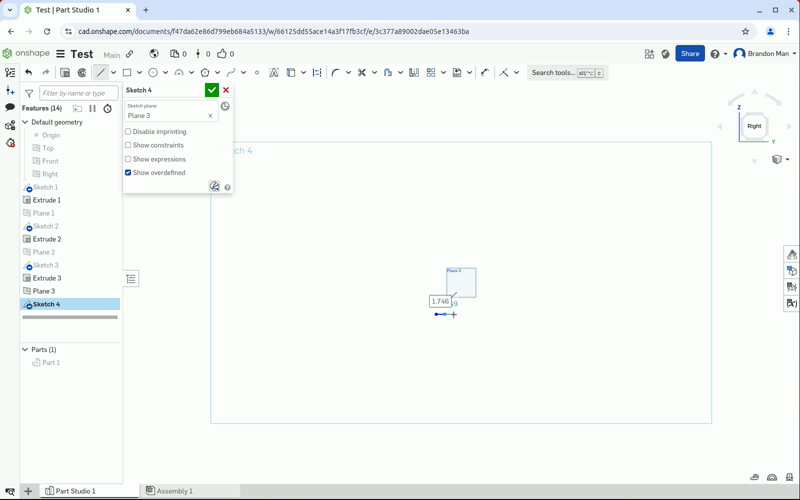
key_down(shift)
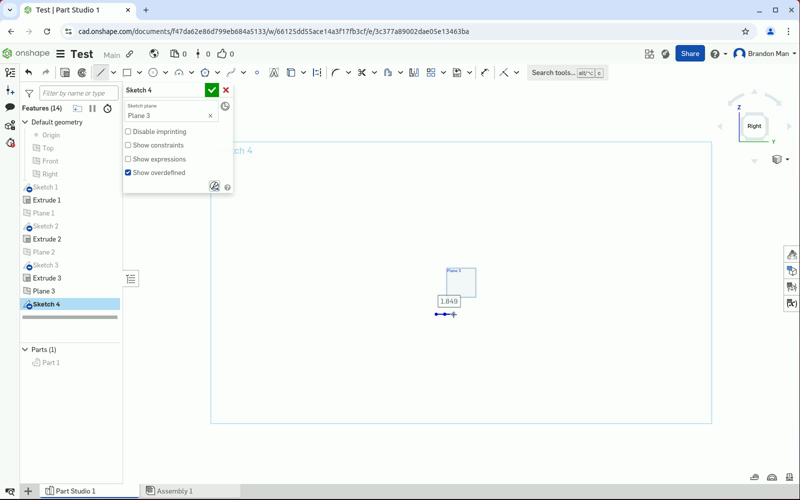
mouse_move(483, 314)
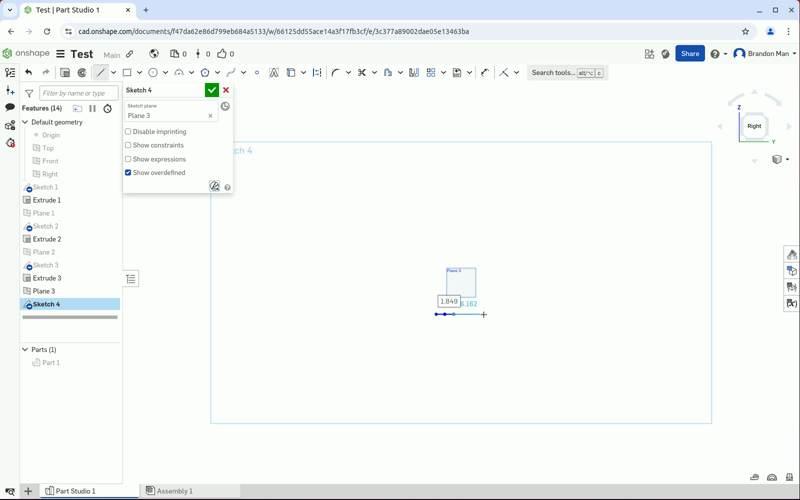
mouse_move(453, 297)
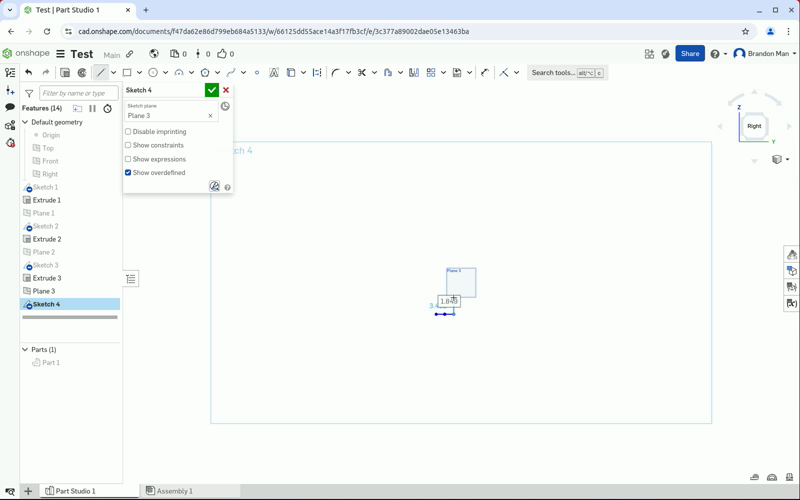
click(453, 297)
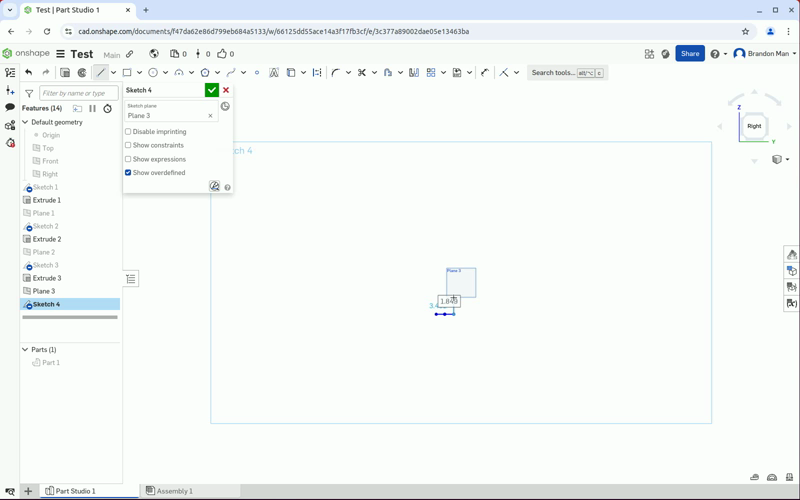
key_up(shift)
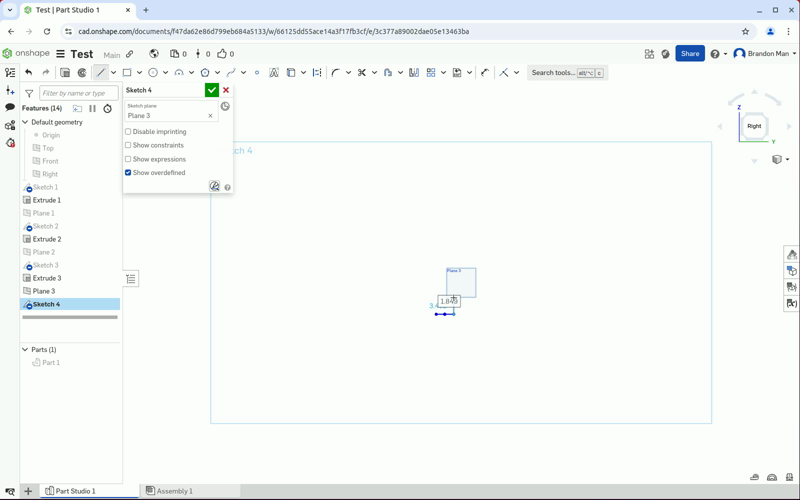
key_down(shift)
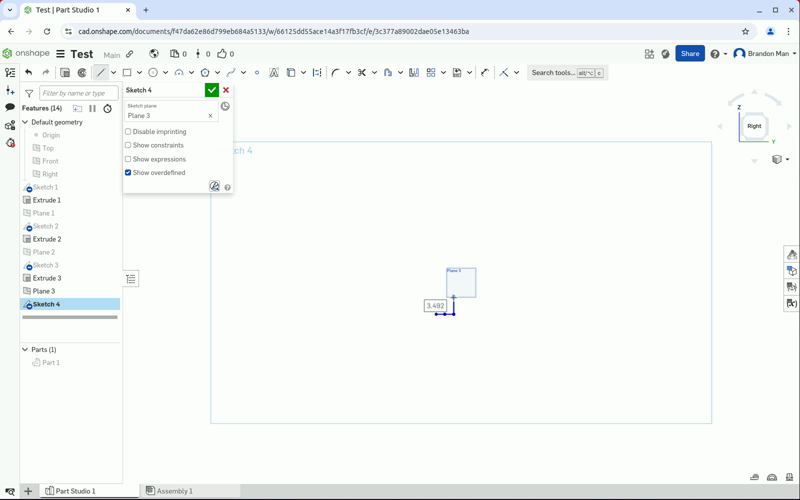
mouse_move(483, 297)
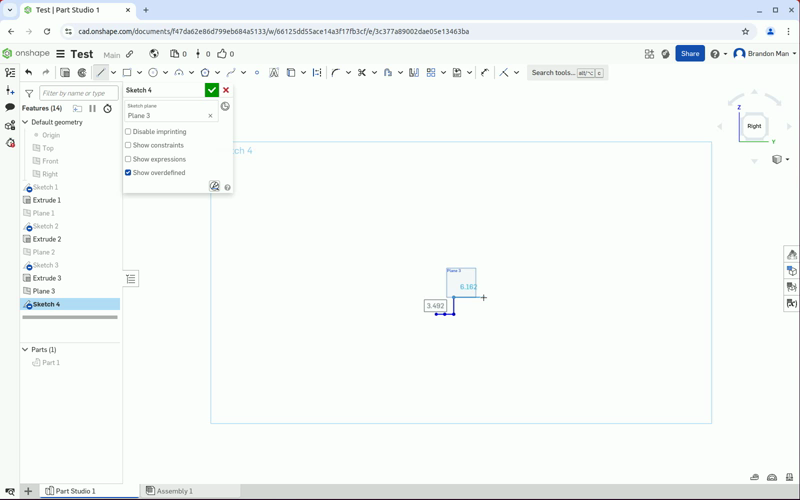
mouse_move(436, 297)
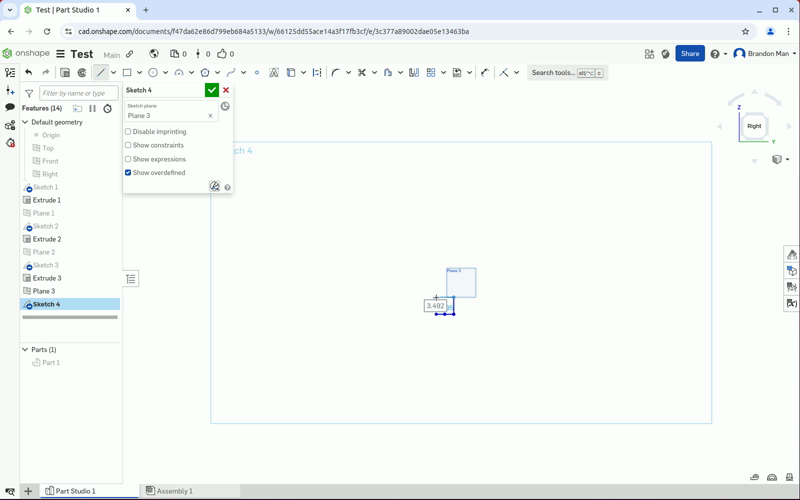
click(436, 297)
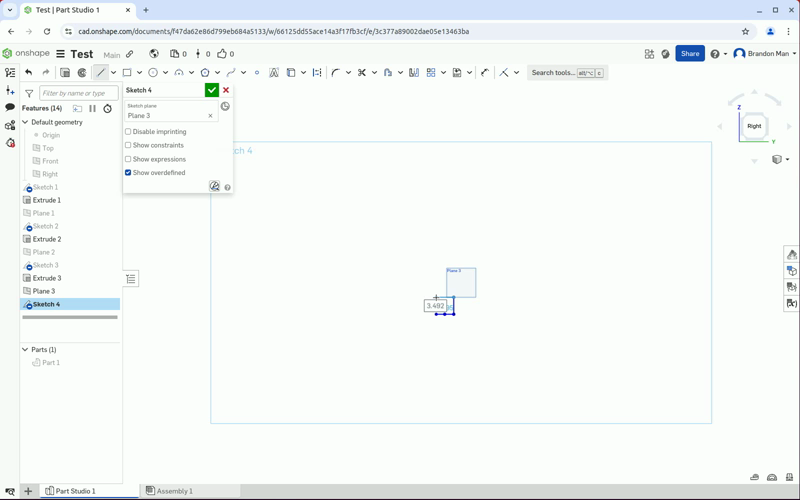
key_up(shift)
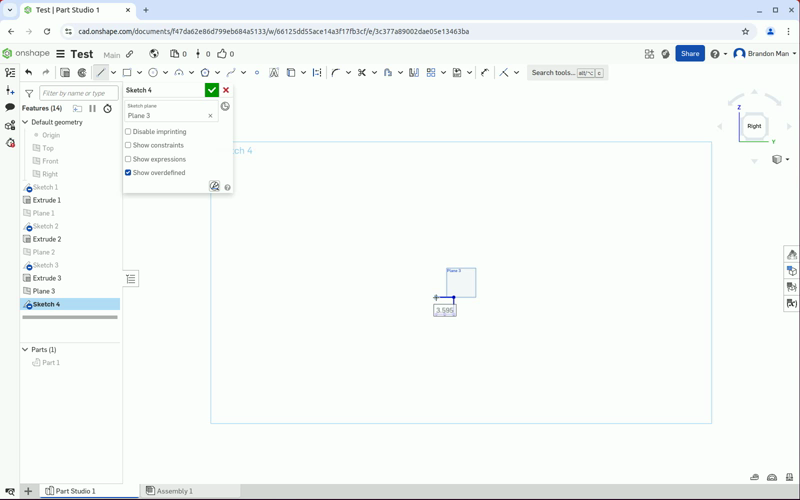
mouse_move(466, 297)
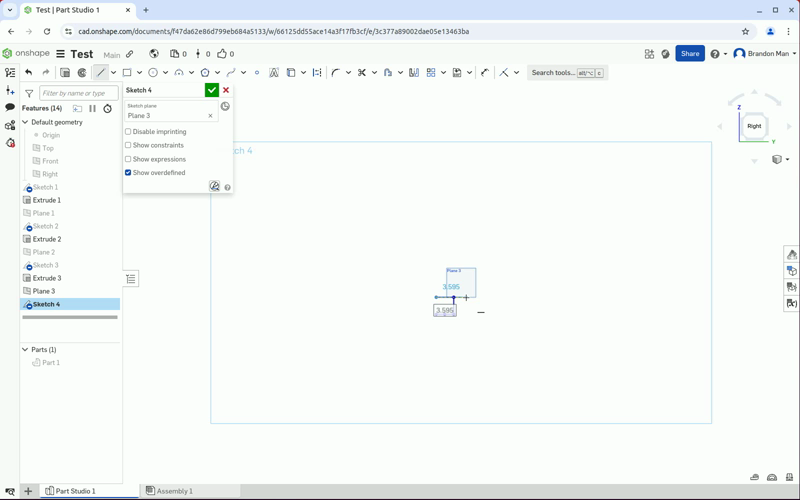
key_down(shift)
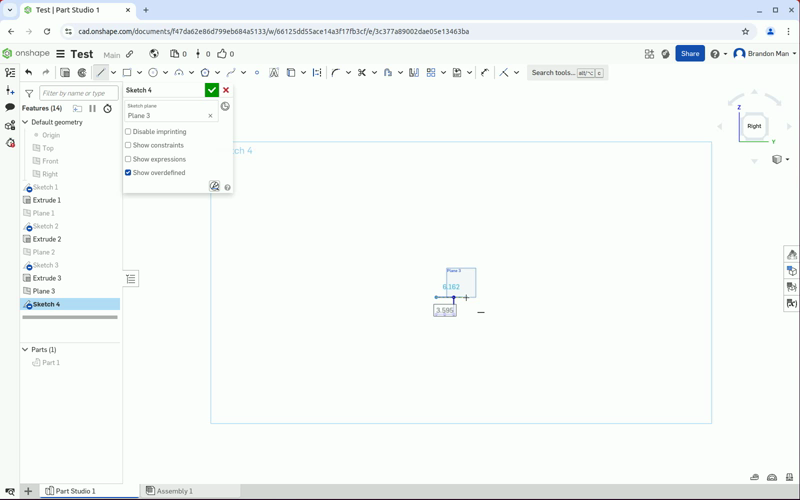
mouse_move(436, 314)
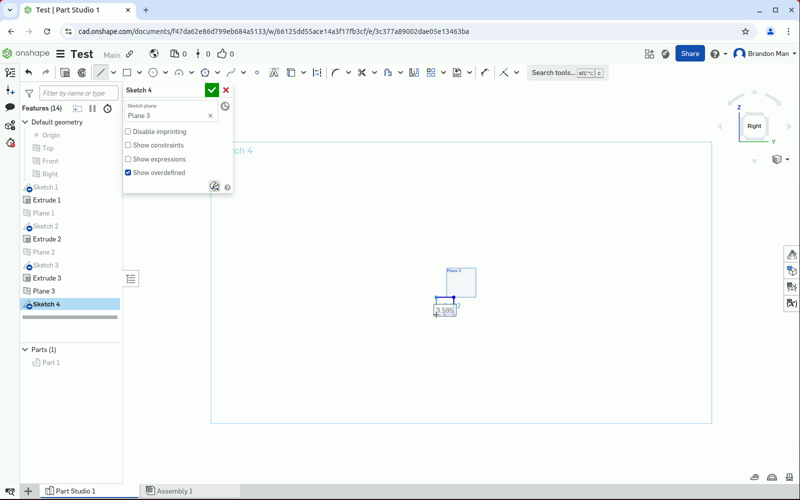
key_up(shift)
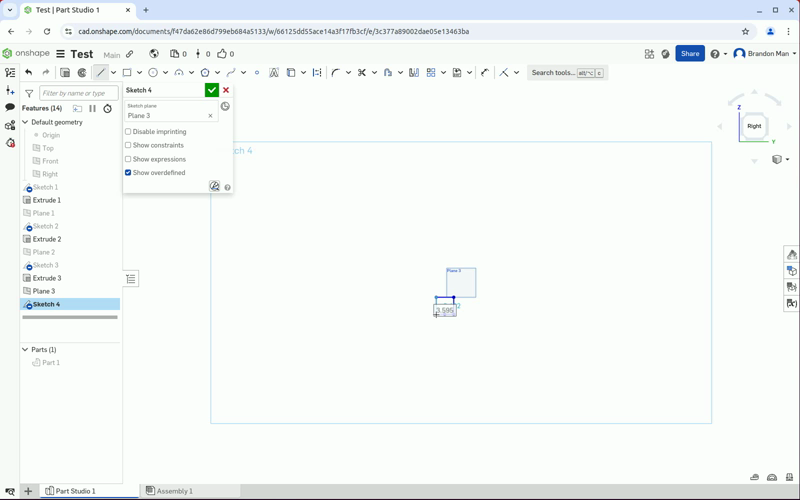
click(436, 314)
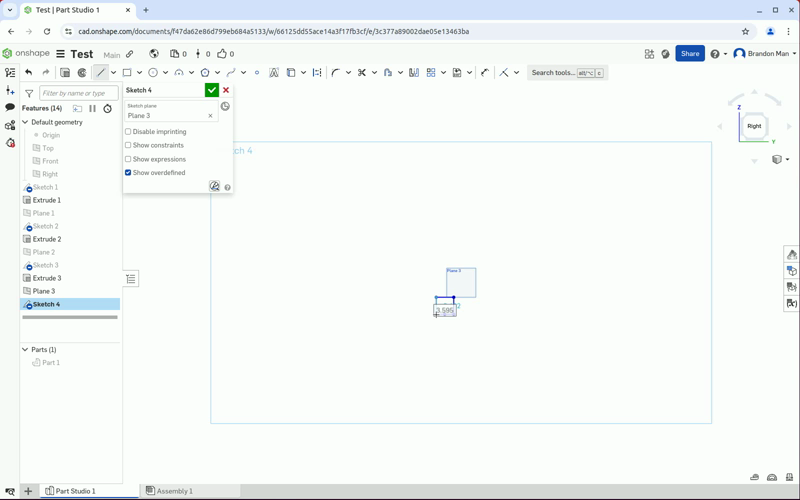
key(esc)
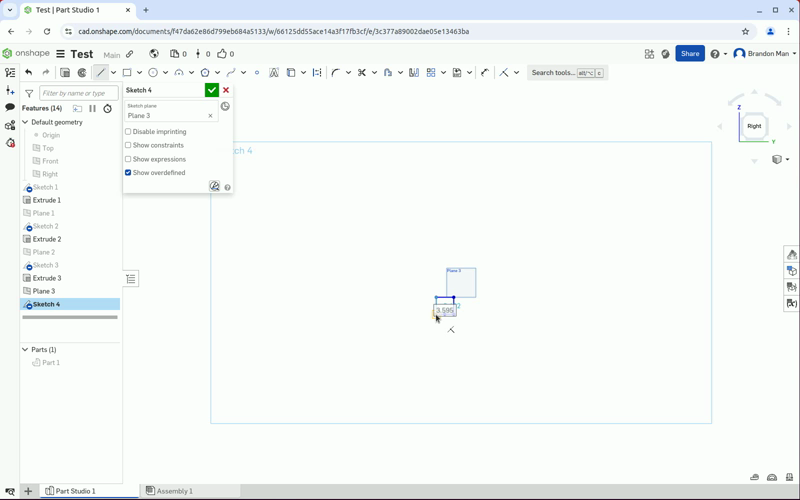
mouse_move(446, 303)
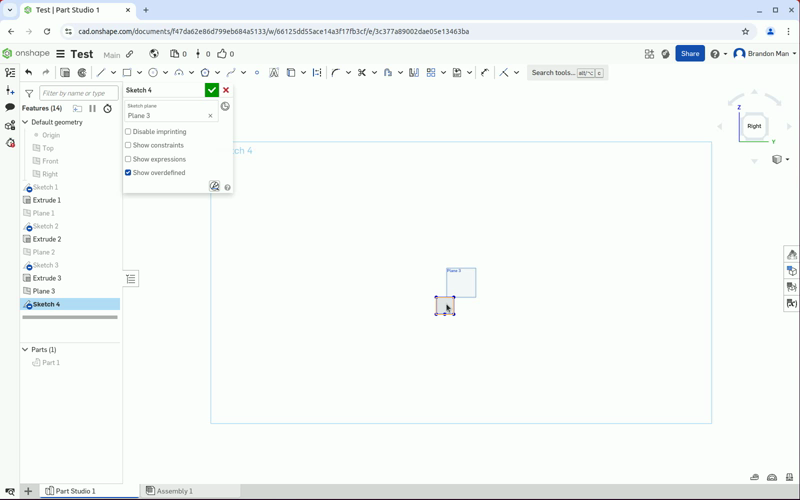
scroll(6)
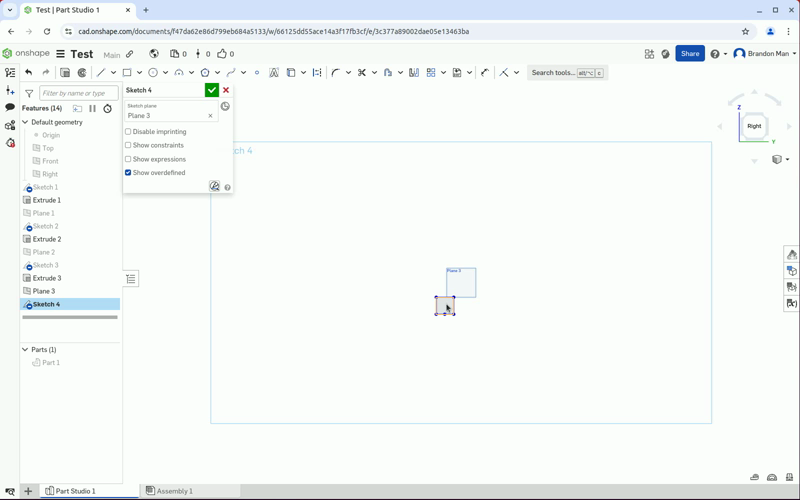
scroll(6)
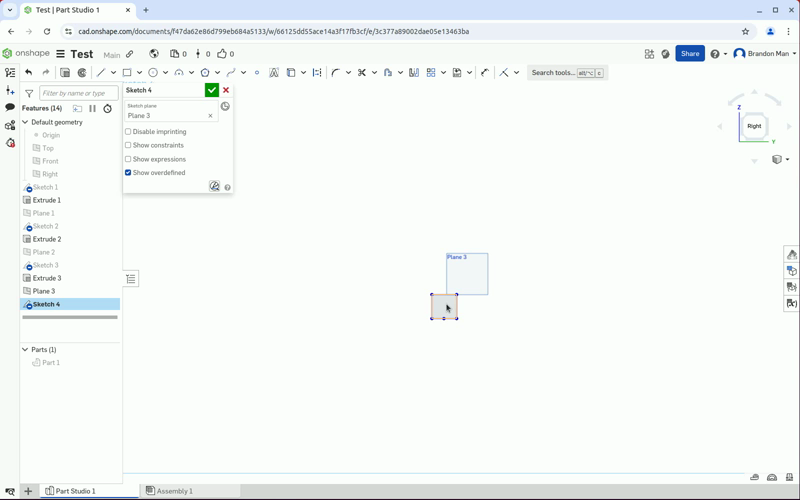
scroll(6)
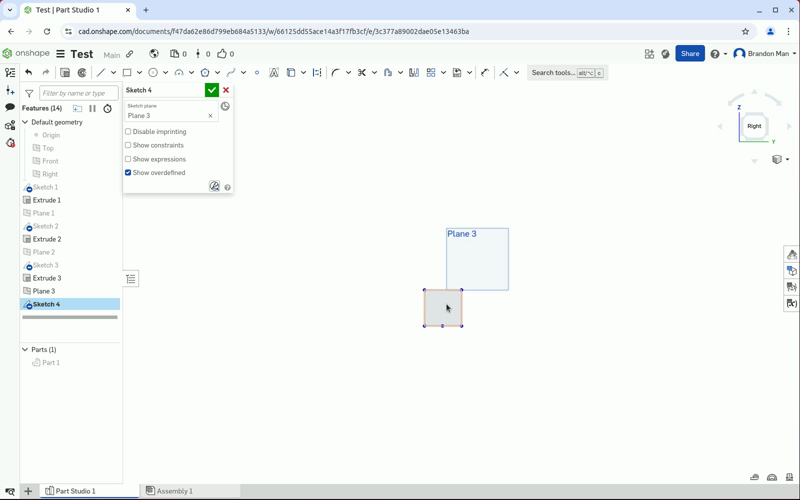
scroll(6)
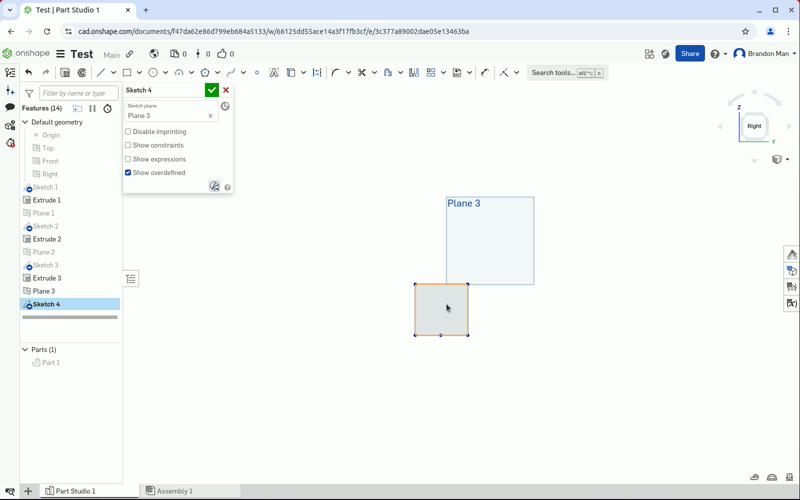
scroll(6)
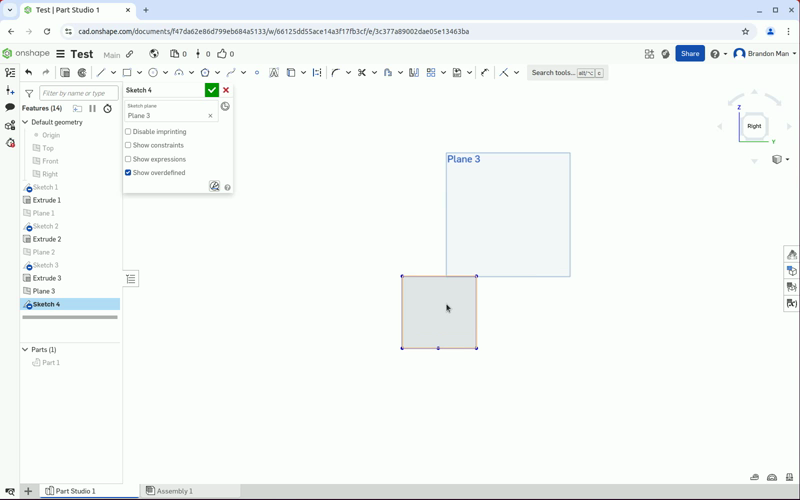
scroll(6)
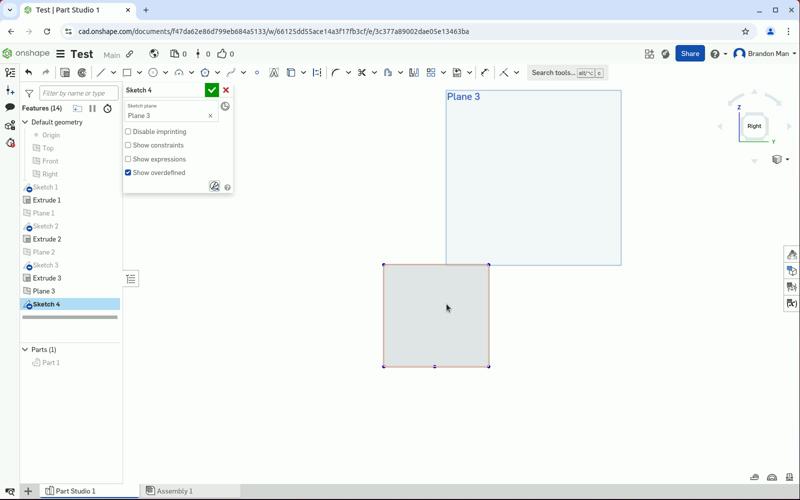
scroll(6)
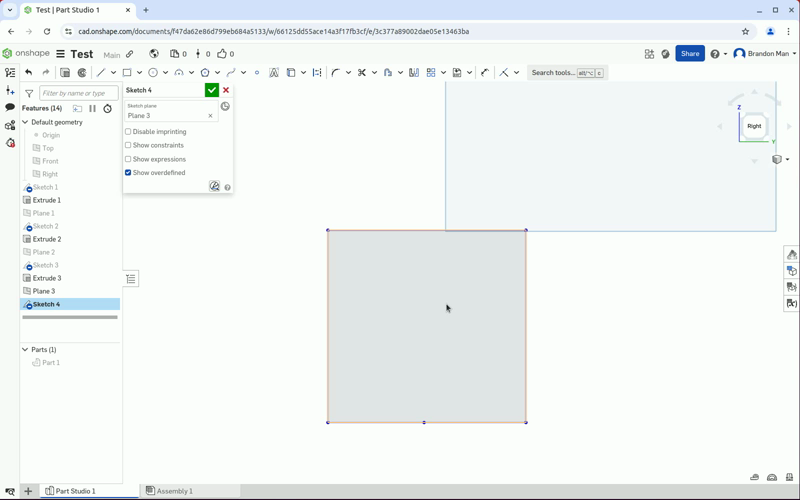
click(446, 303)
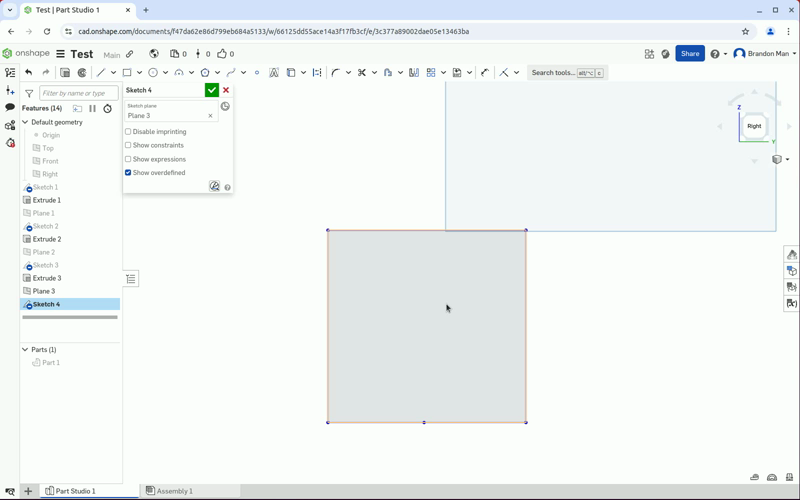
scroll(-6)
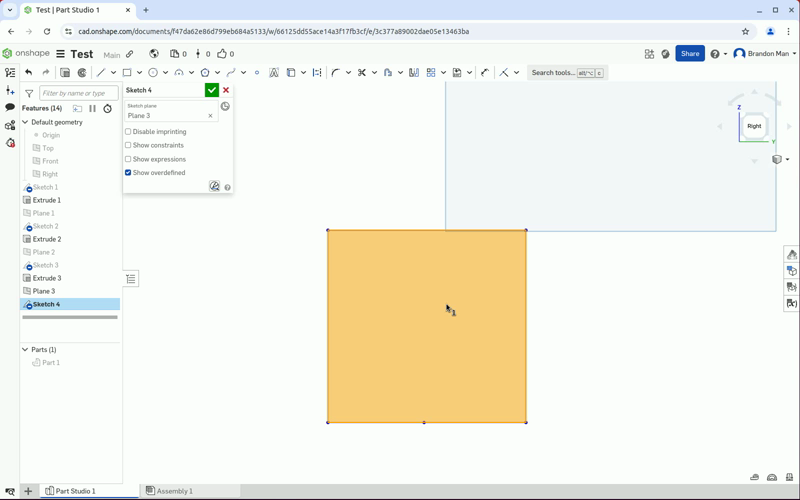
scroll(-6)
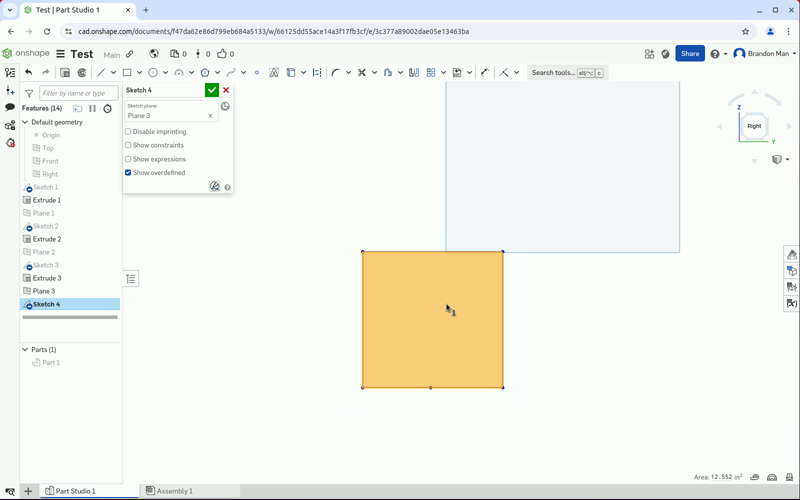
scroll(-6)
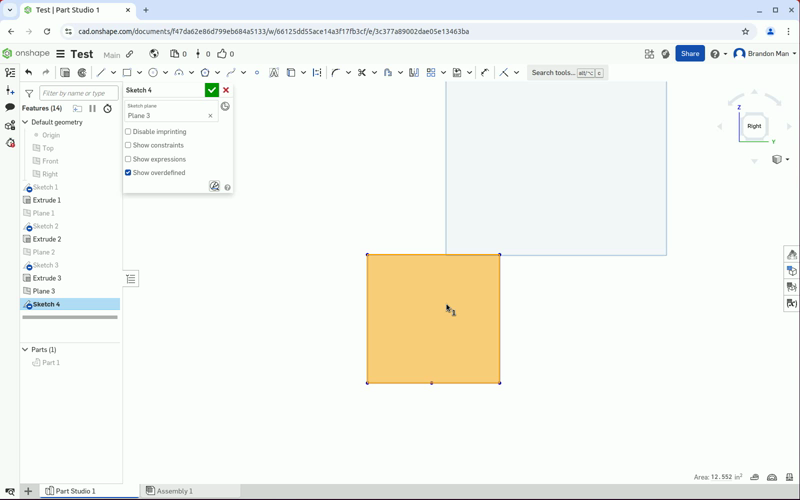
scroll(-6)
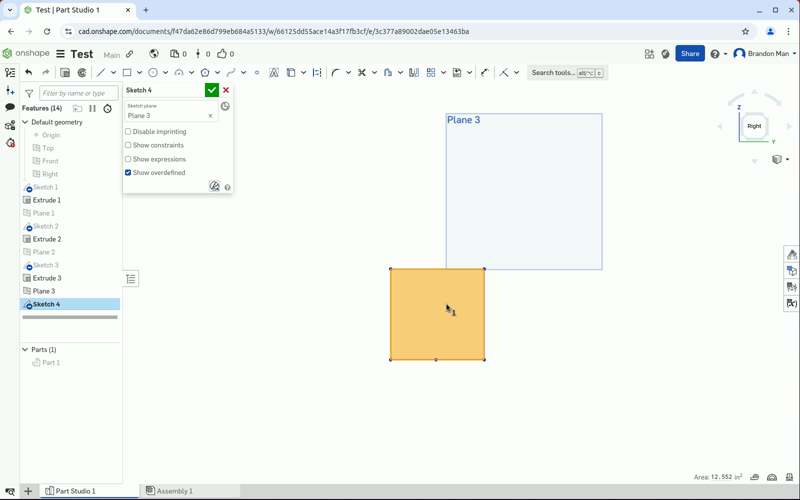
scroll(-6)
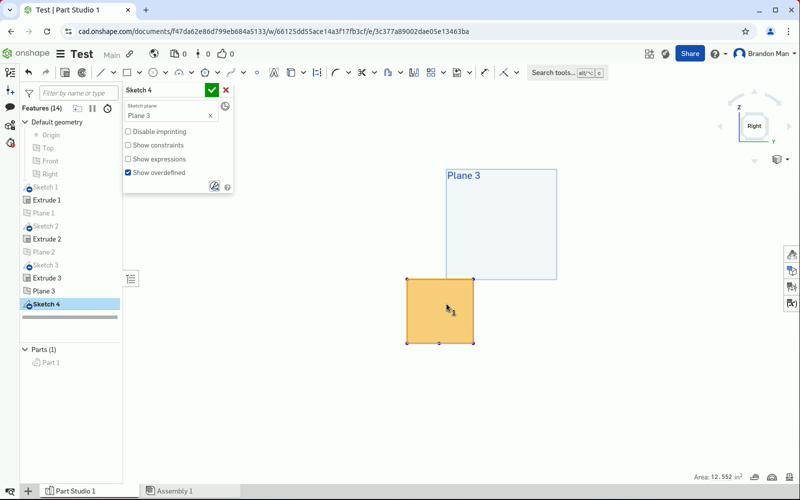
scroll(-6)
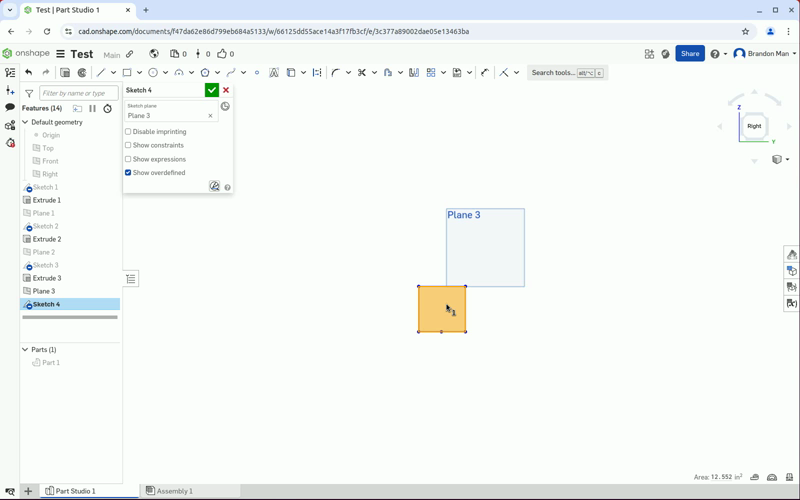
scroll(-6)
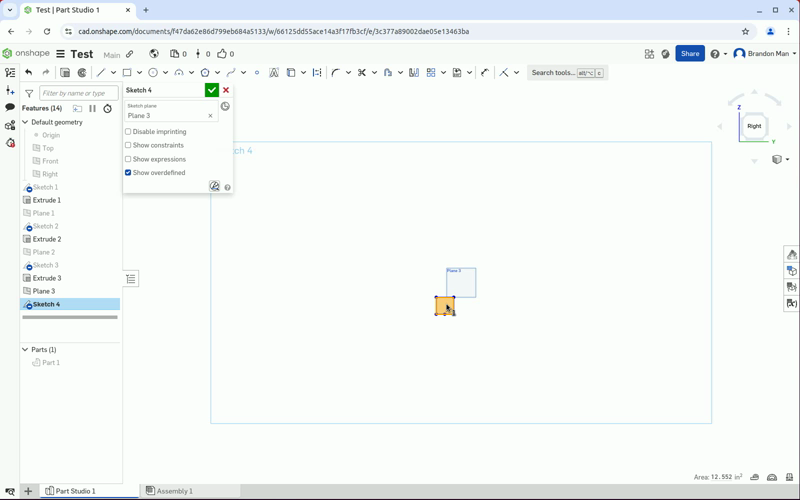
mouse_move(73, 352)
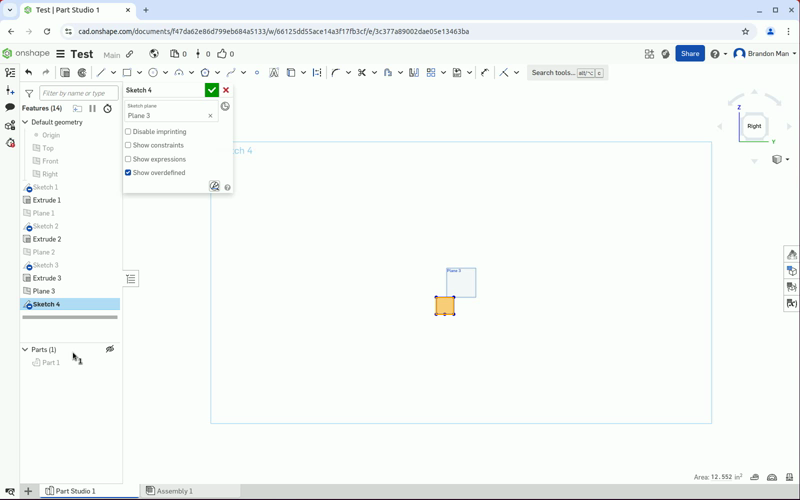
key(shift+y)
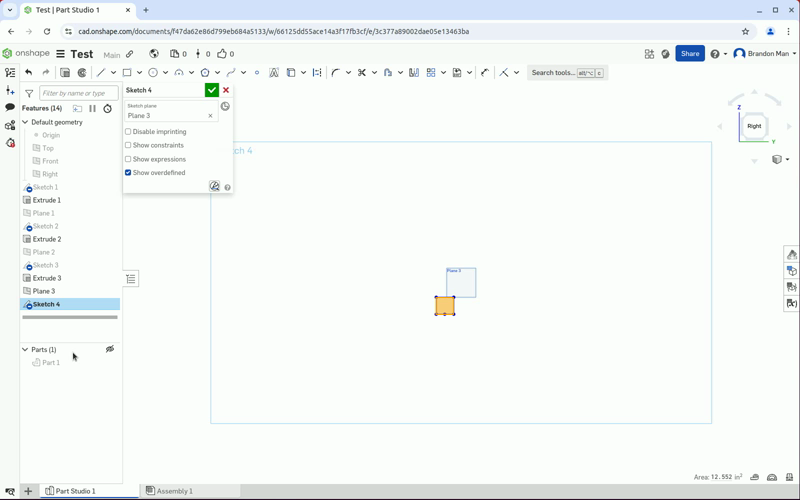
key(shift+e)
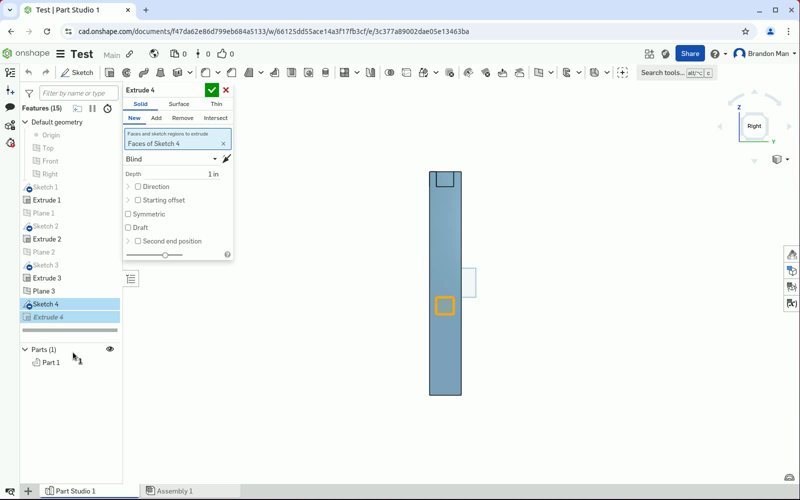
mouse_move(143, 106)
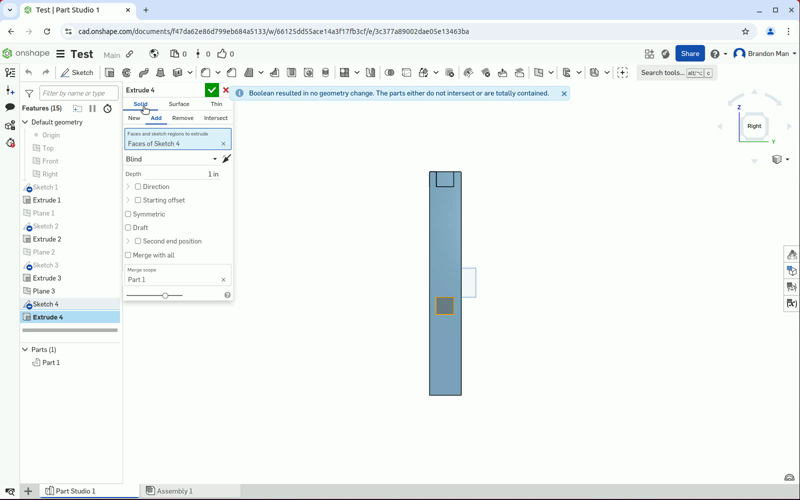
click(143, 106)
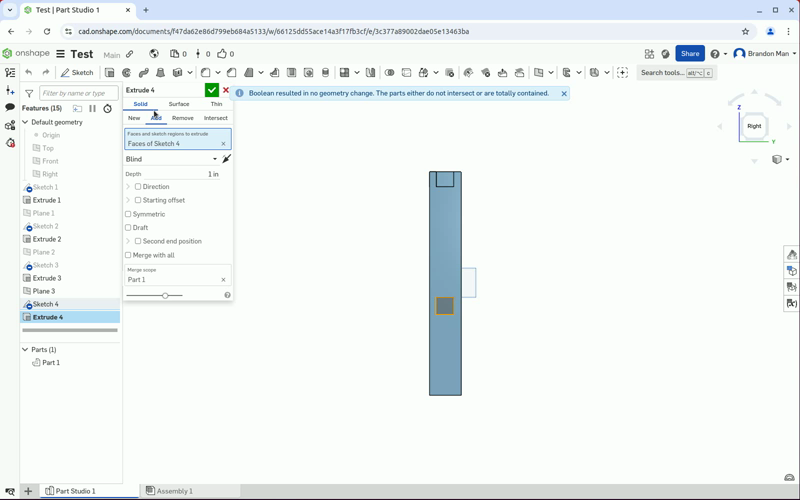
mouse_move(186, 120)
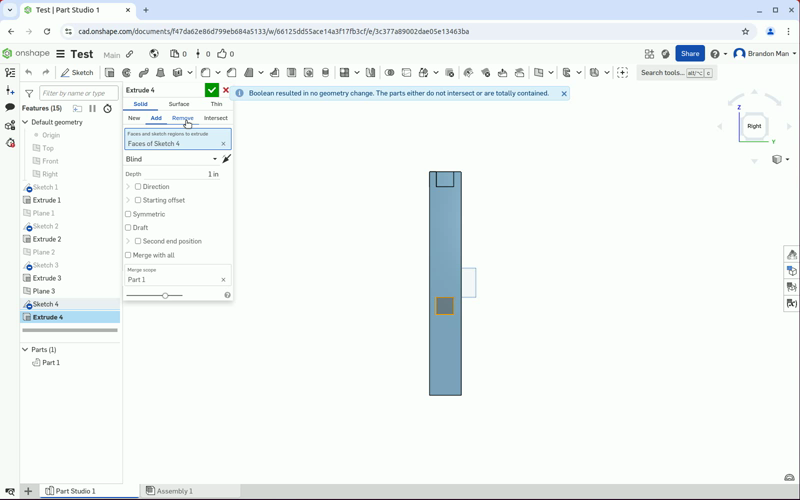
click(186, 120)
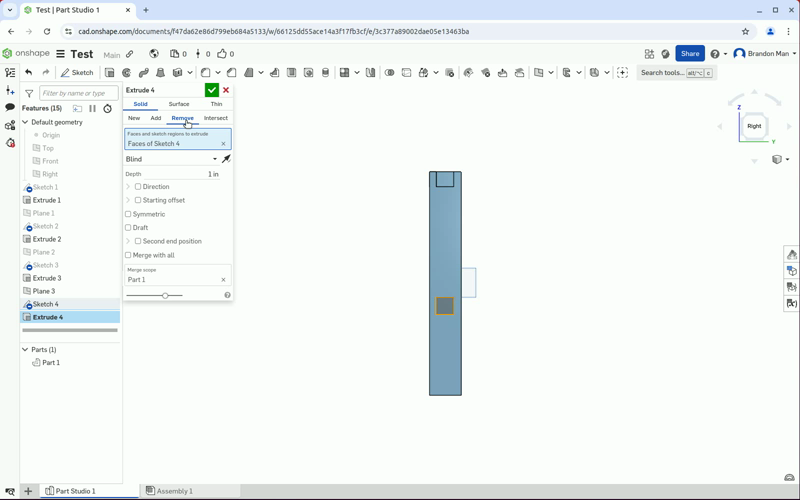
key(tab, 4)
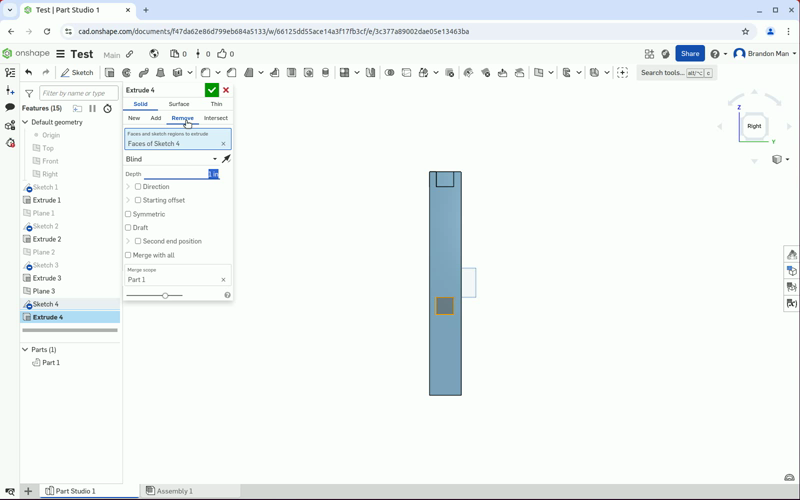
text(6.499)
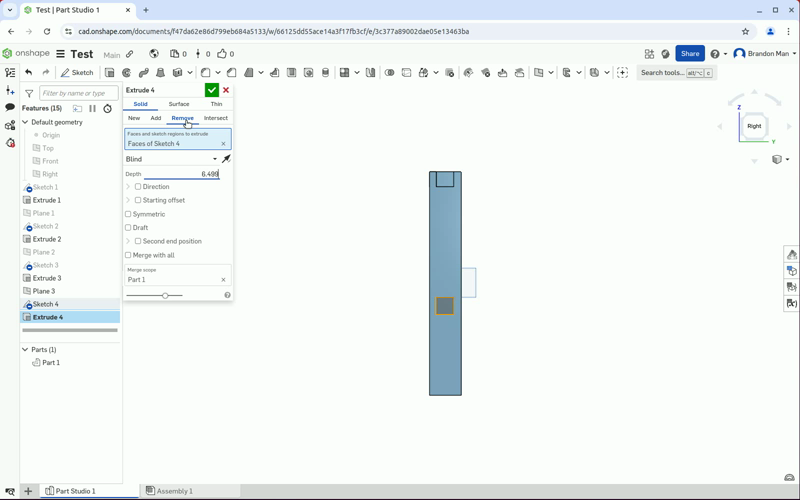
key(tab, 6)
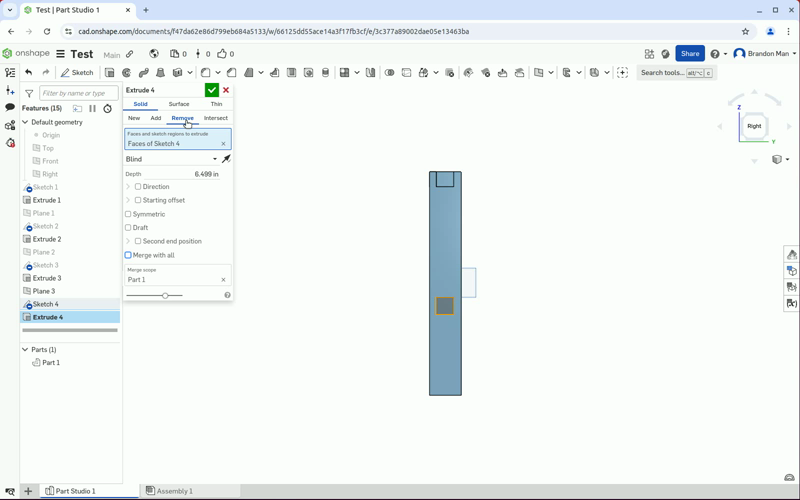
key(space)
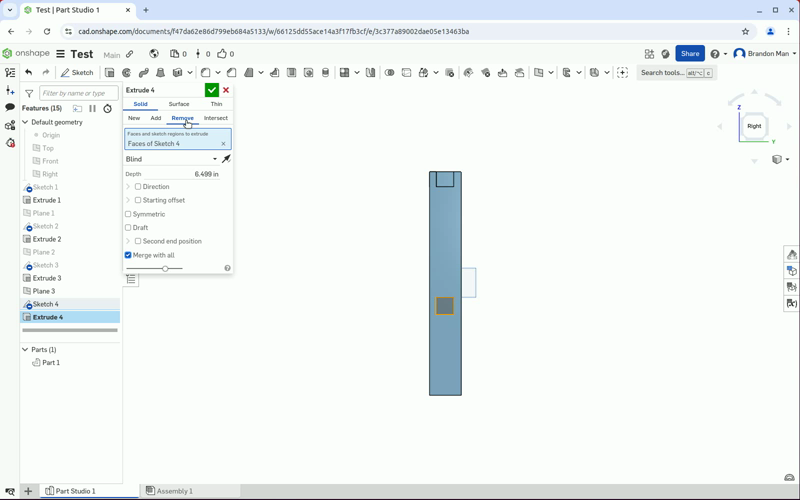
key(enter)
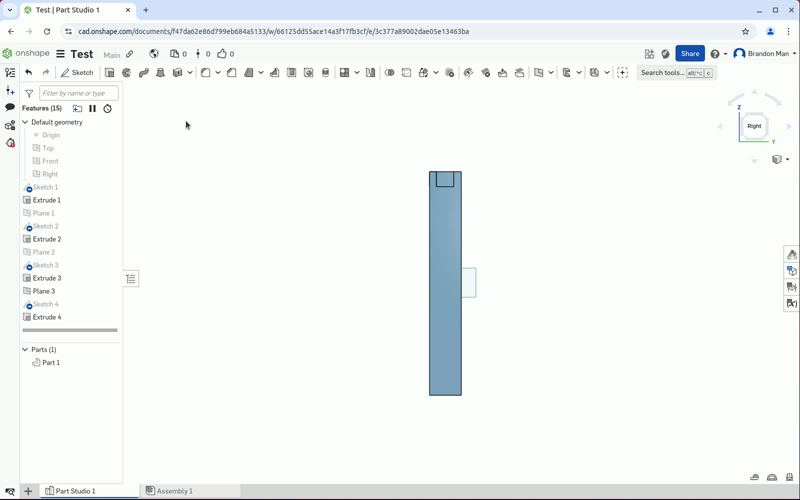
key(shift+h)
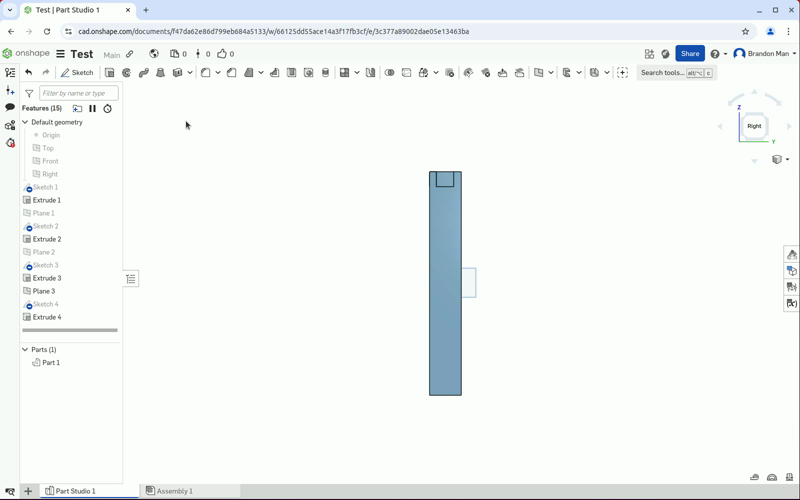
key(shift+h)
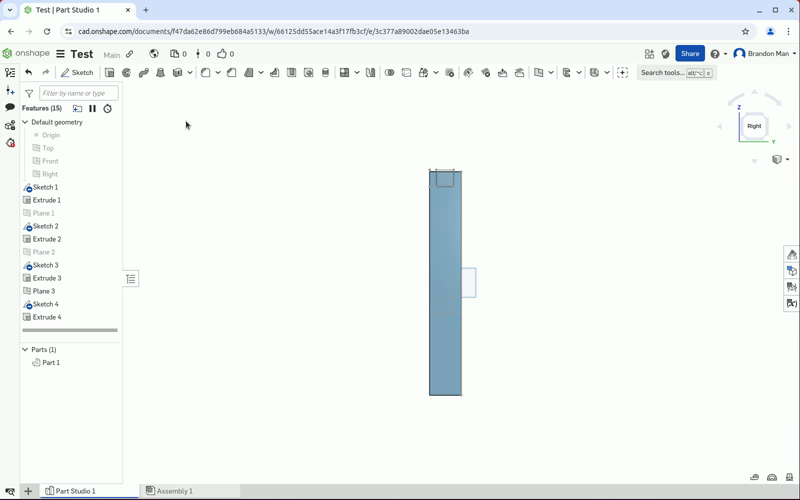
key(shift+7)
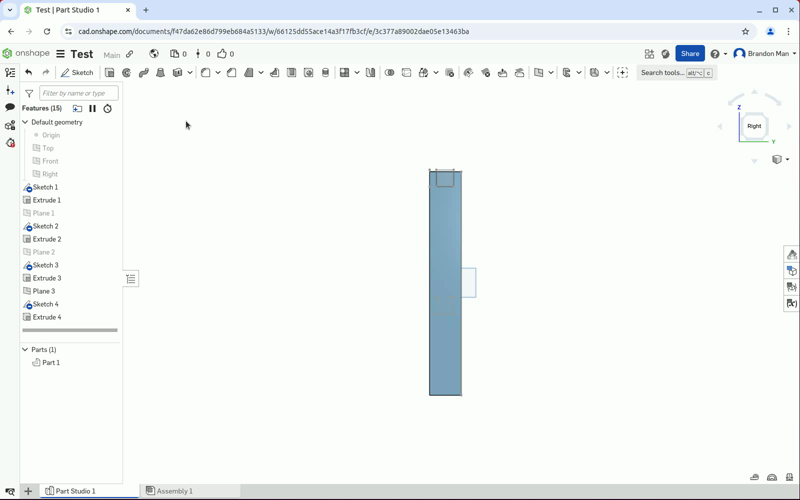
key(right, 2)
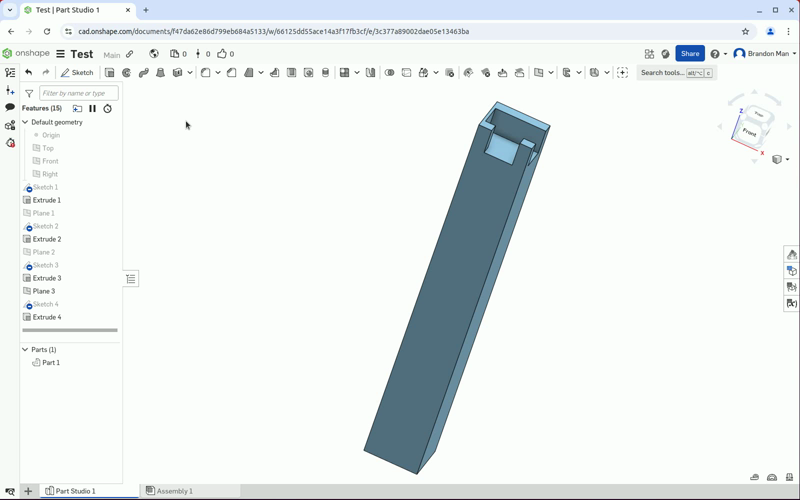
key(down, 2)
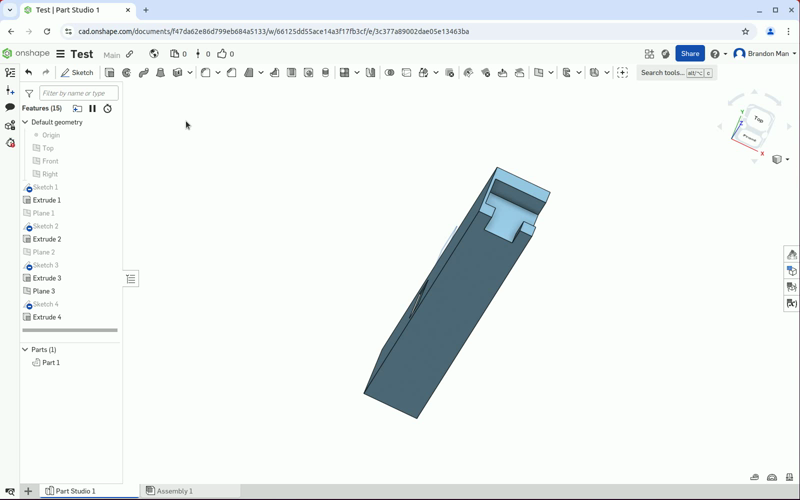
key(up, 2)
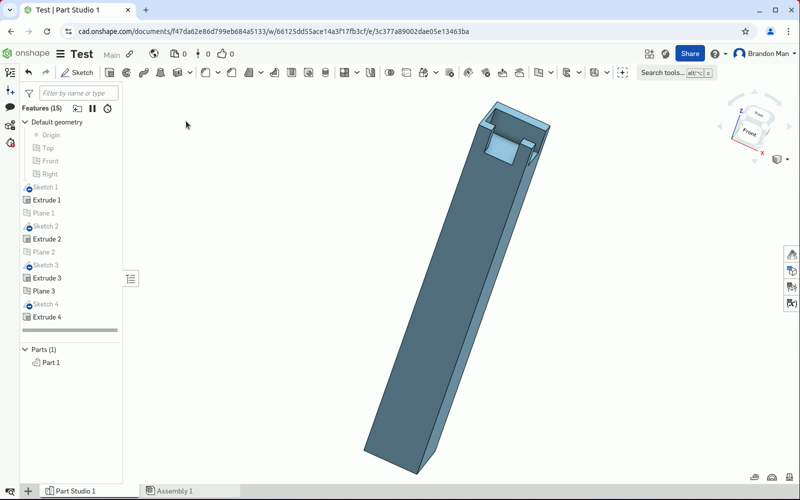
key(left, 2)
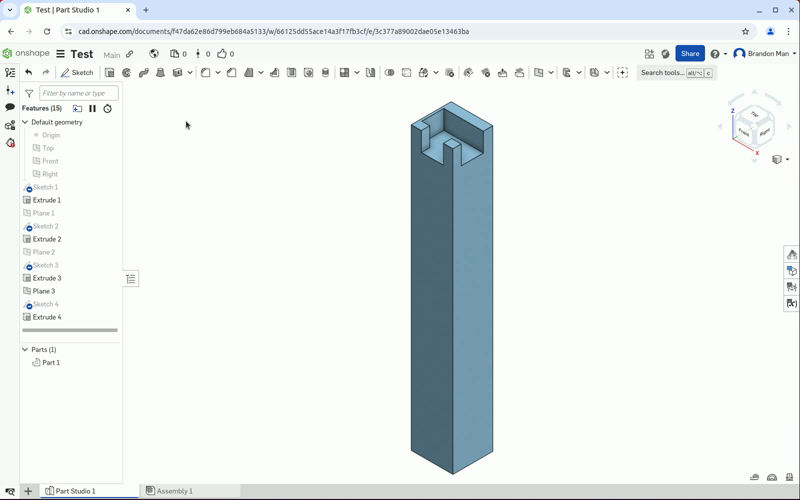
mouse_move(73, 189)
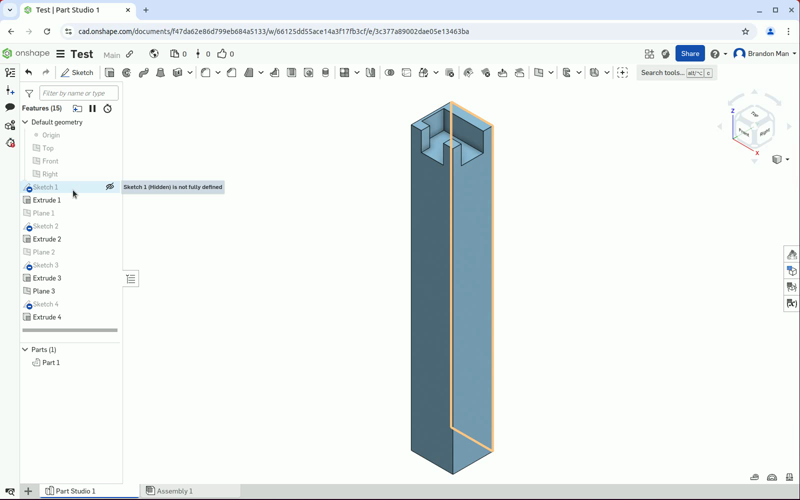
click(73, 189)